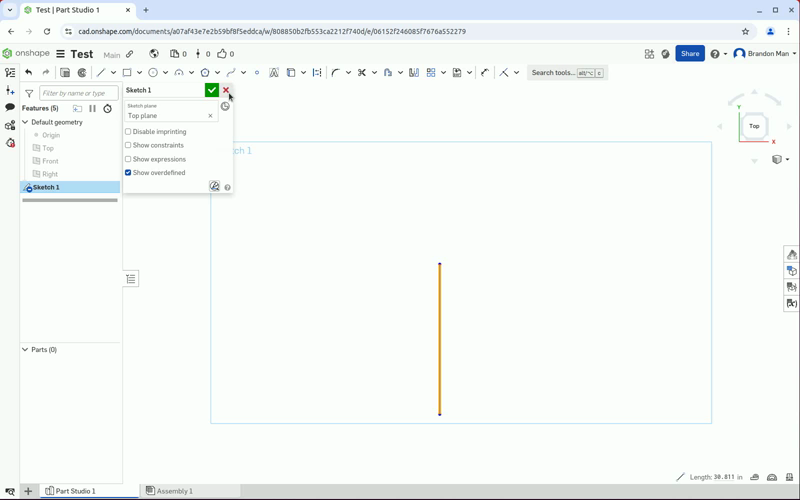
key(shift+h)
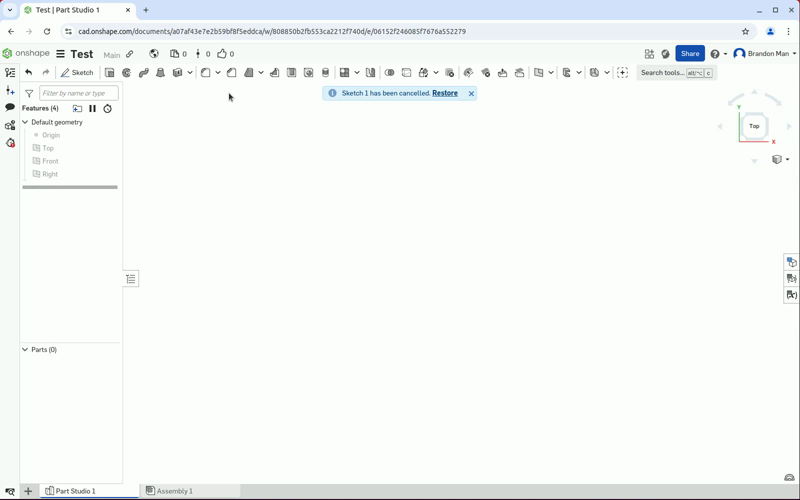
mouse_move(73, 352)
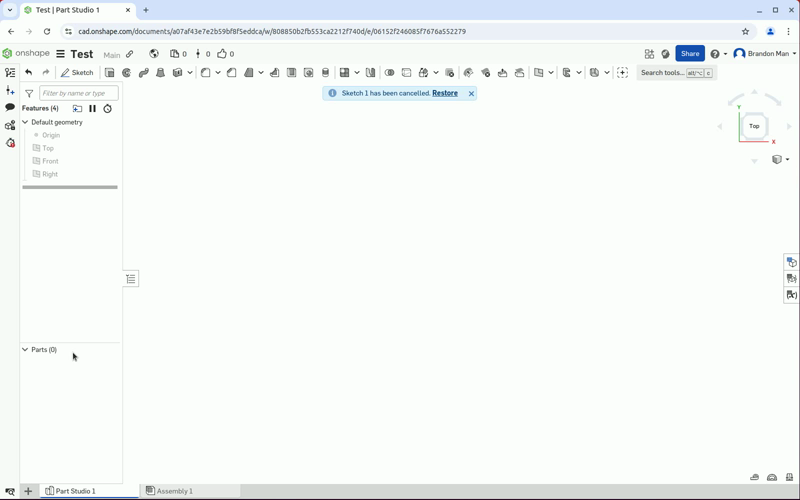
key(y)
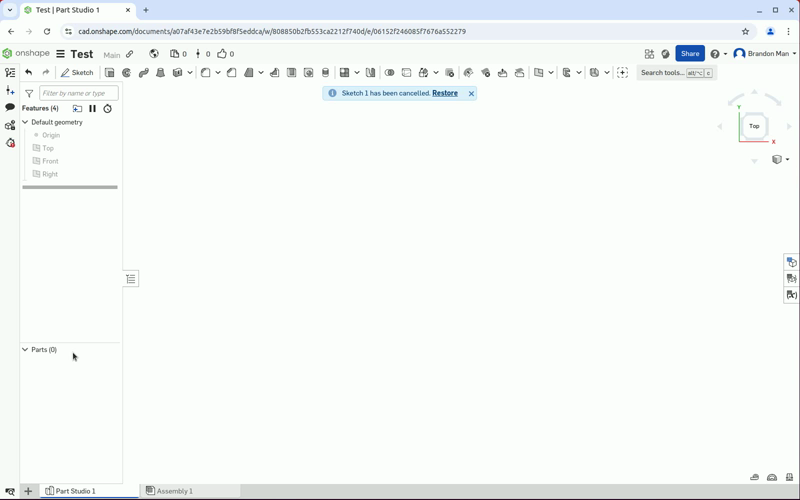
key(shift+p)
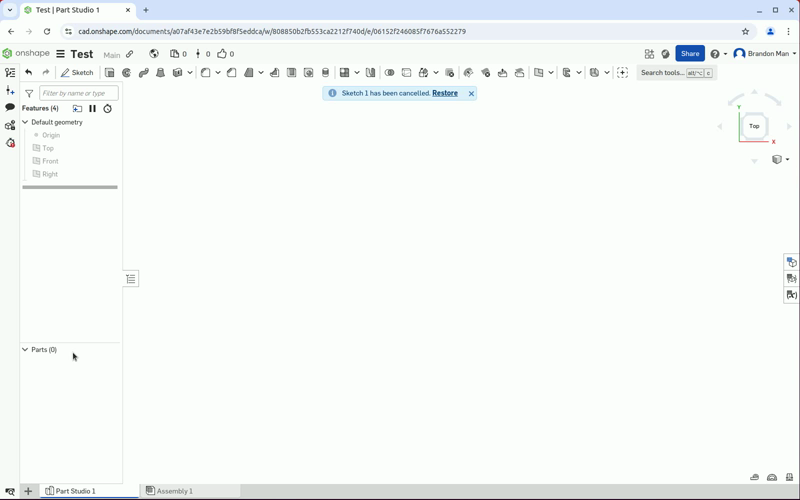
key(space)
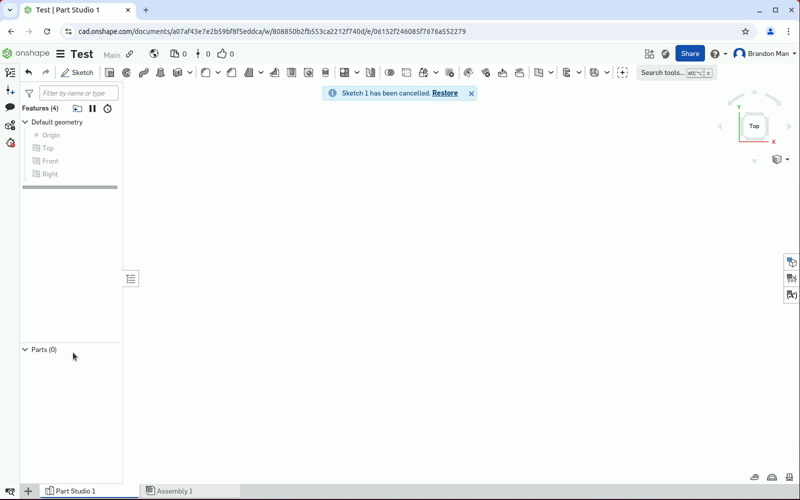
key_down(shift)
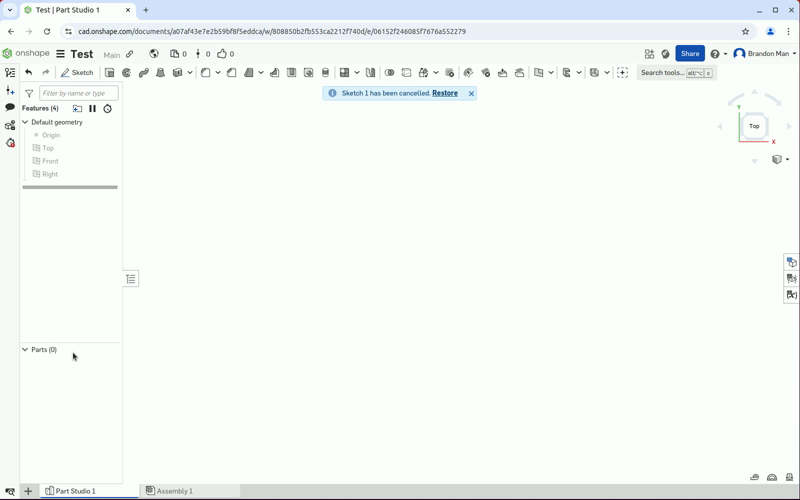
key(up)
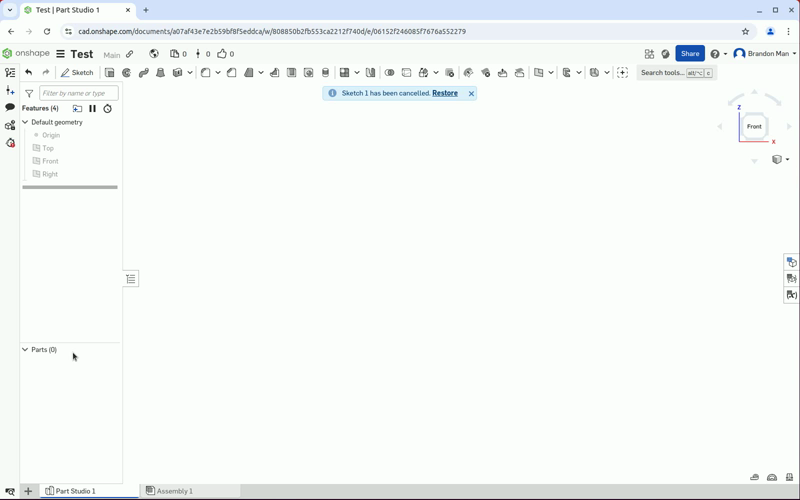
key_up(shift)
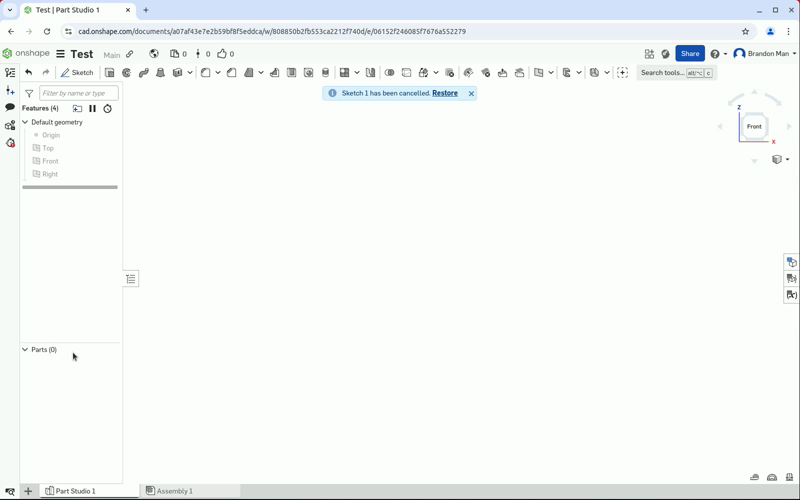
mouse_move(73, 352)
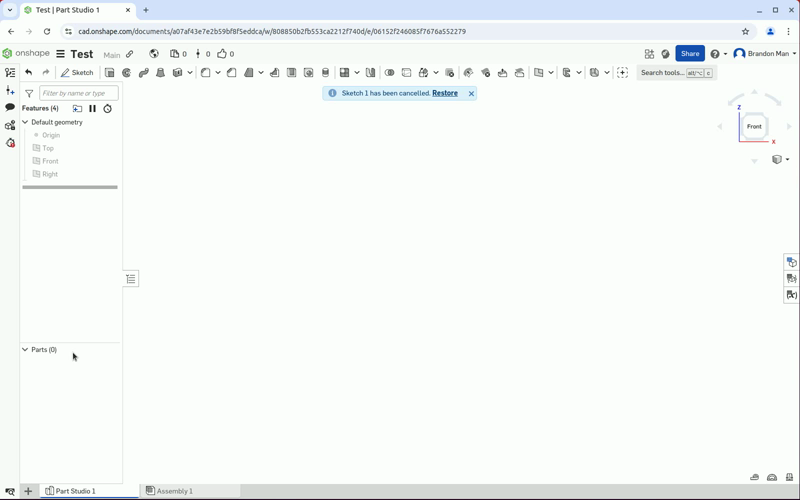
key(shift+y)
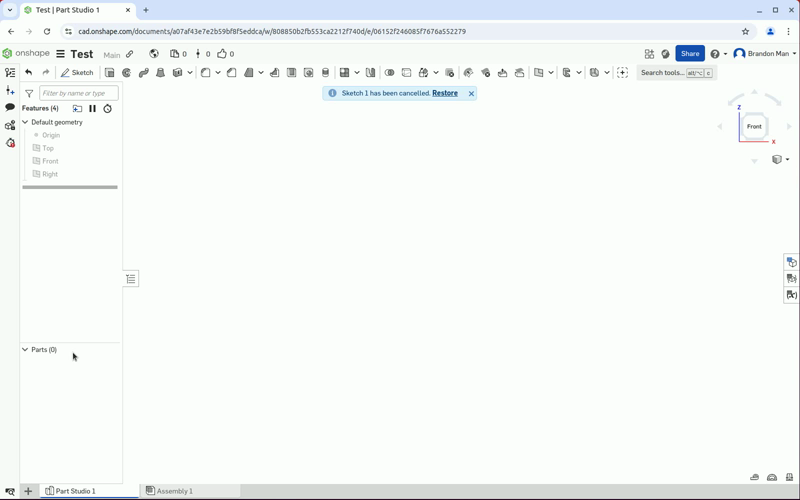
key(shift+s)
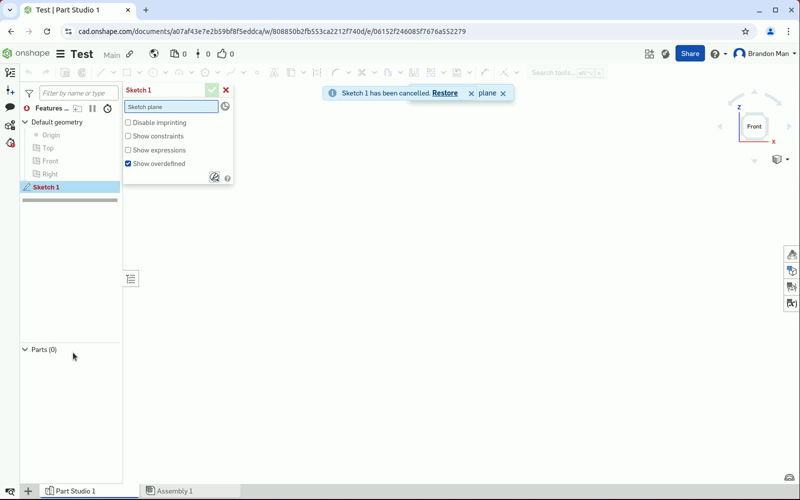
mouse_move(73, 163)
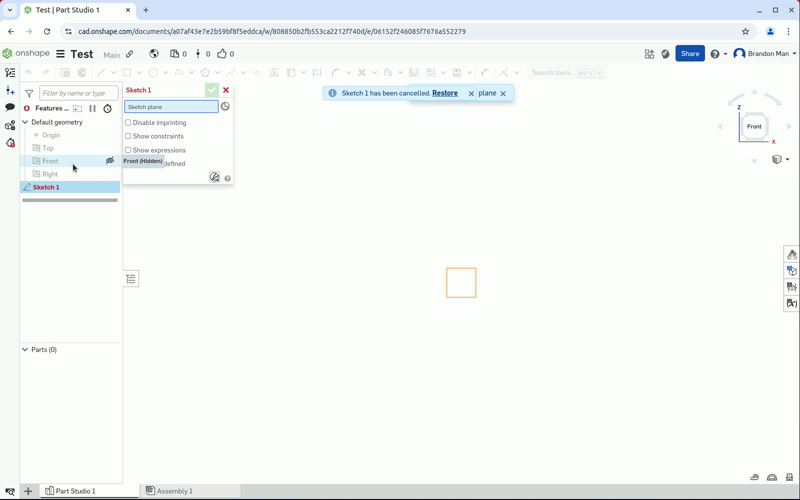
click(73, 163)
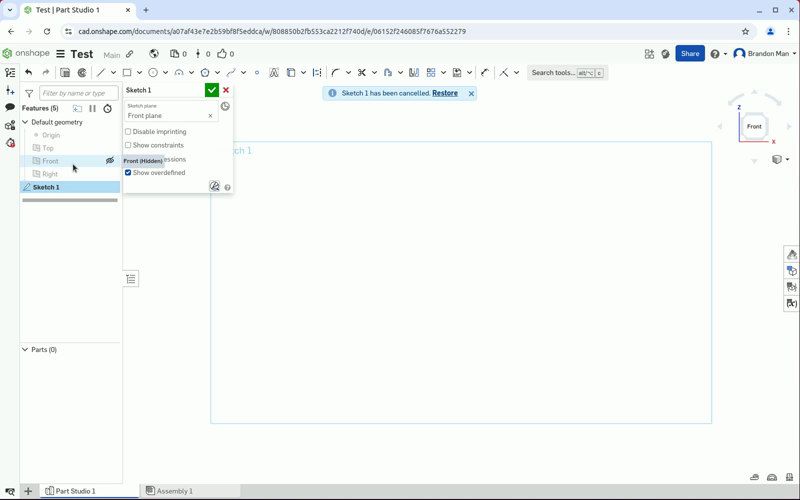
mouse_move(73, 352)
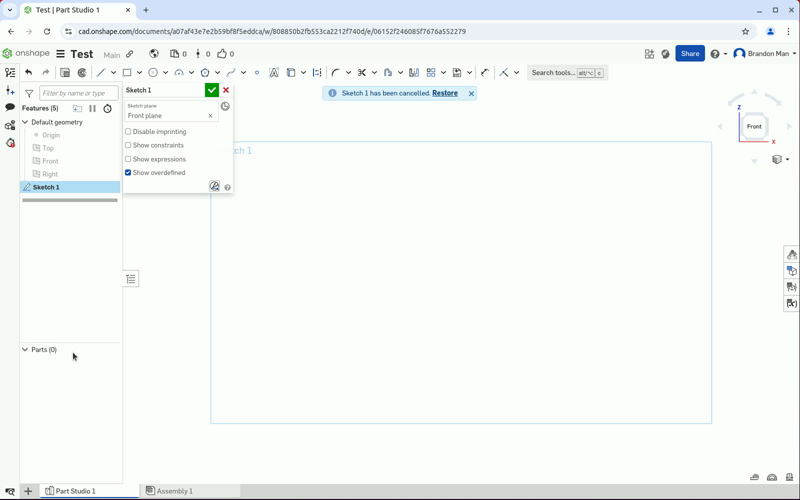
key(y)
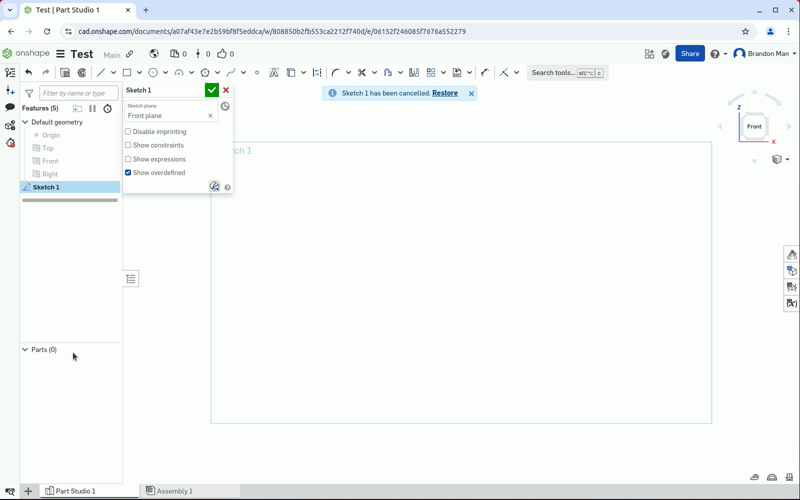
key(l)
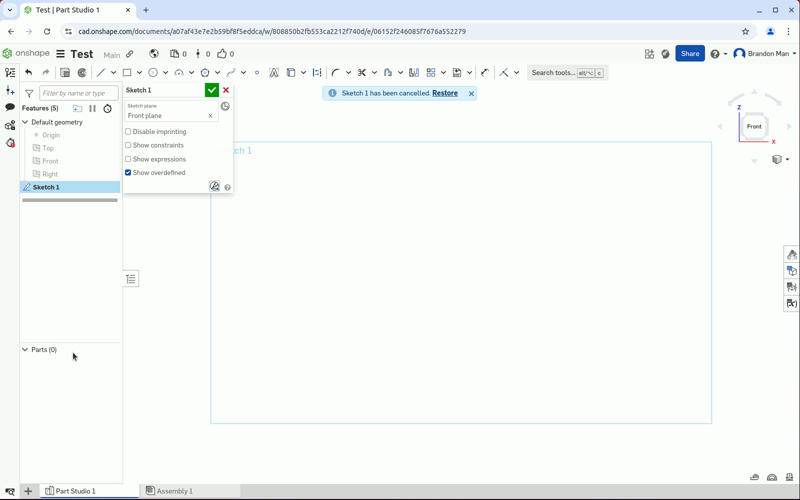
key_down(shift)
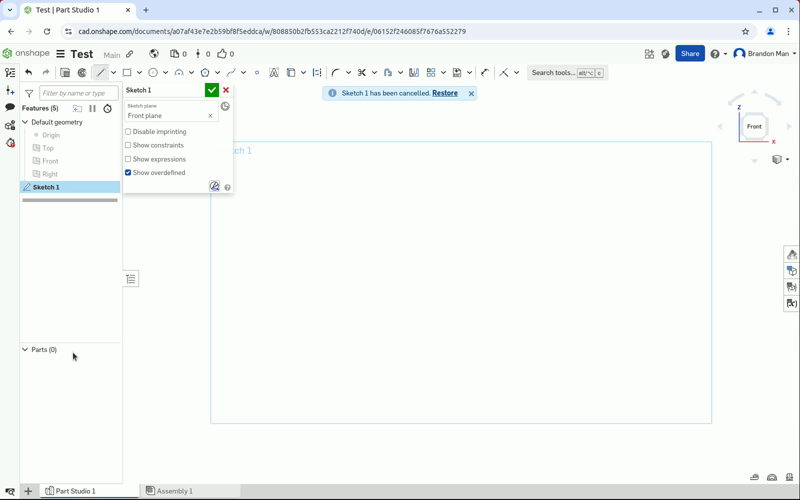
mouse_move(470, 375)
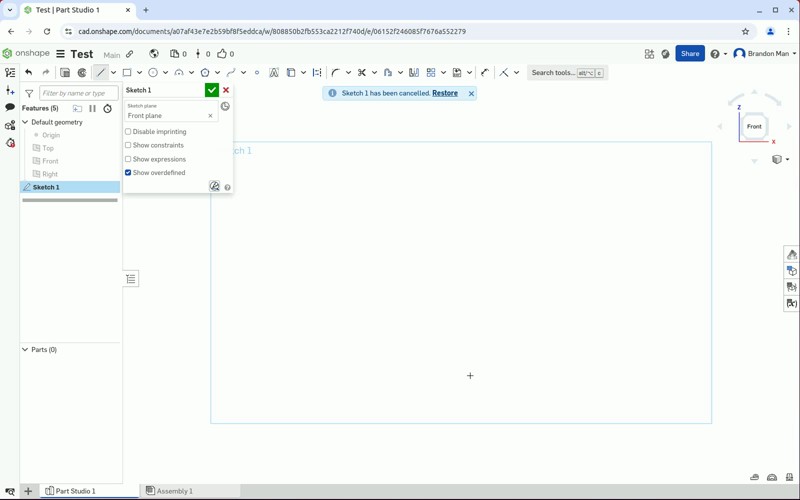
click(470, 375)
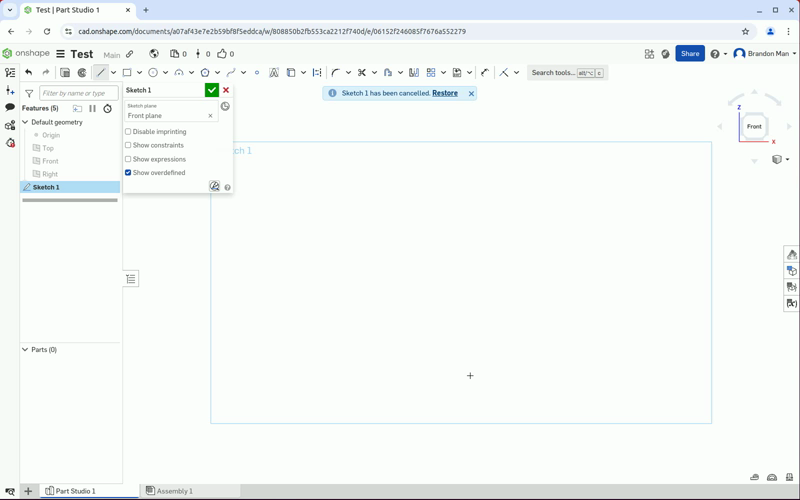
key_up(shift)
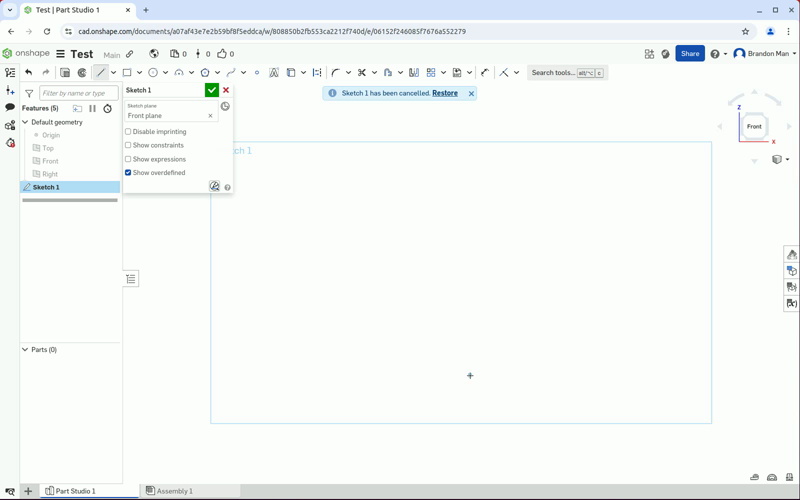
key_down(shift)
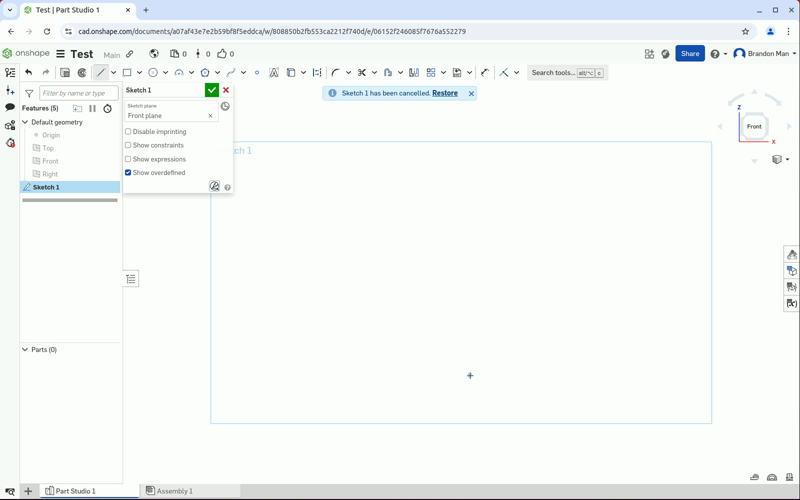
mouse_move(500, 375)
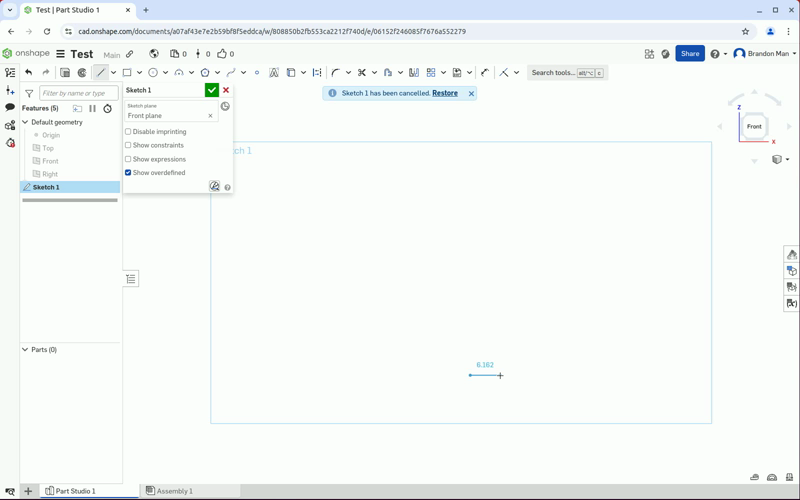
mouse_move(526, 375)
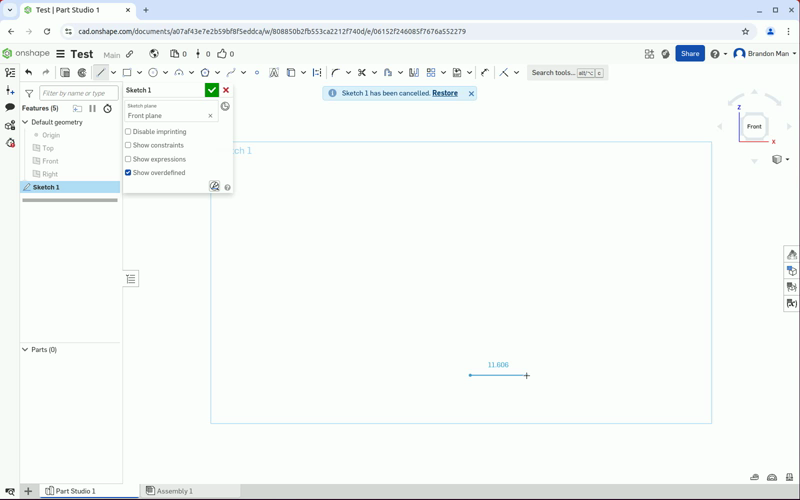
click(526, 375)
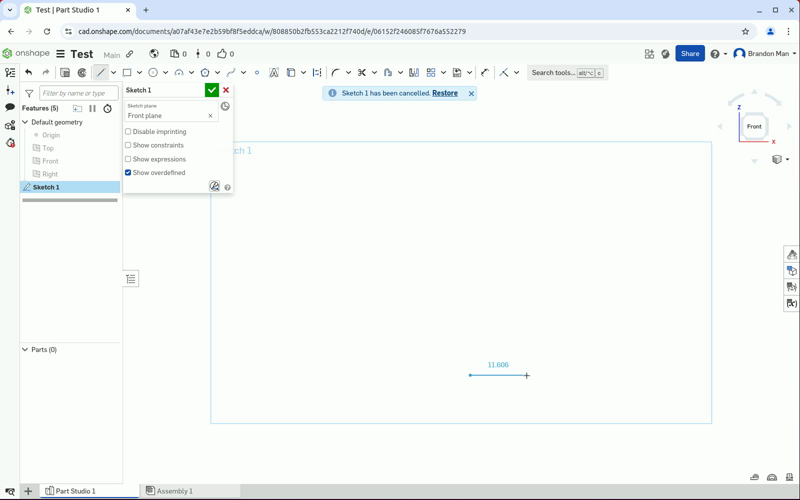
key_up(shift)
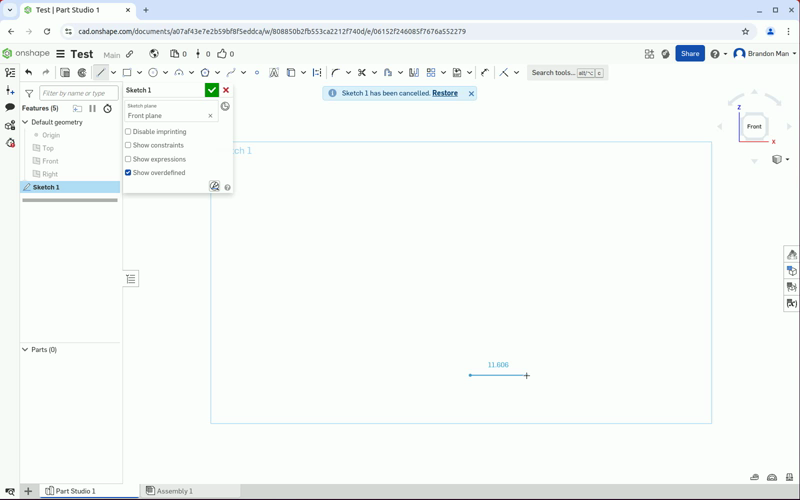
key_down(shift)
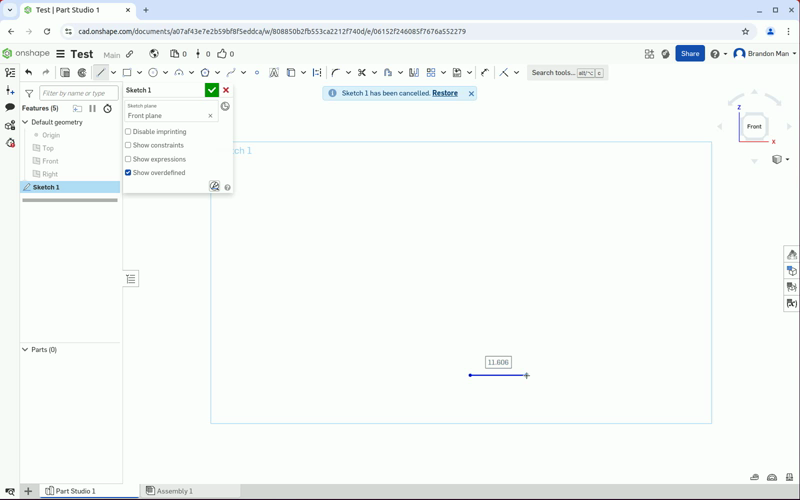
mouse_move(556, 375)
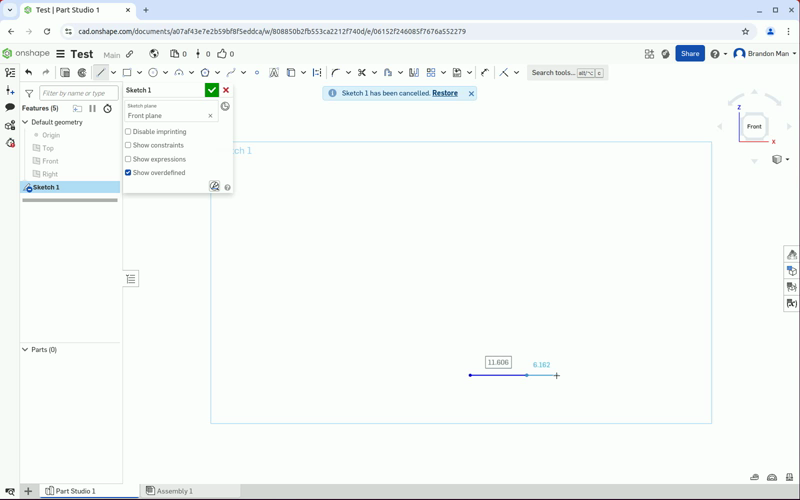
mouse_move(526, 337)
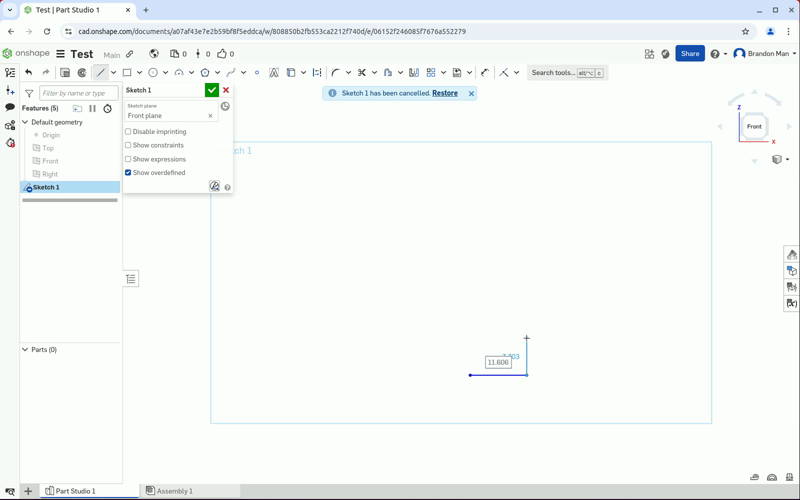
click(526, 337)
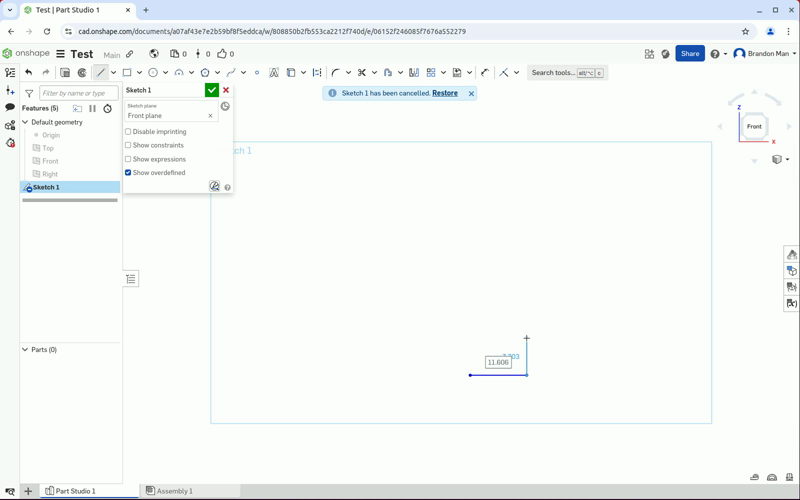
key_up(shift)
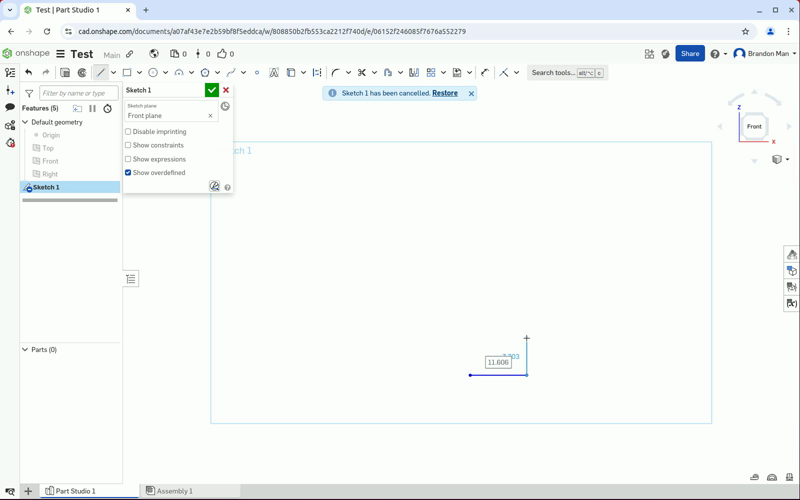
key_down(shift)
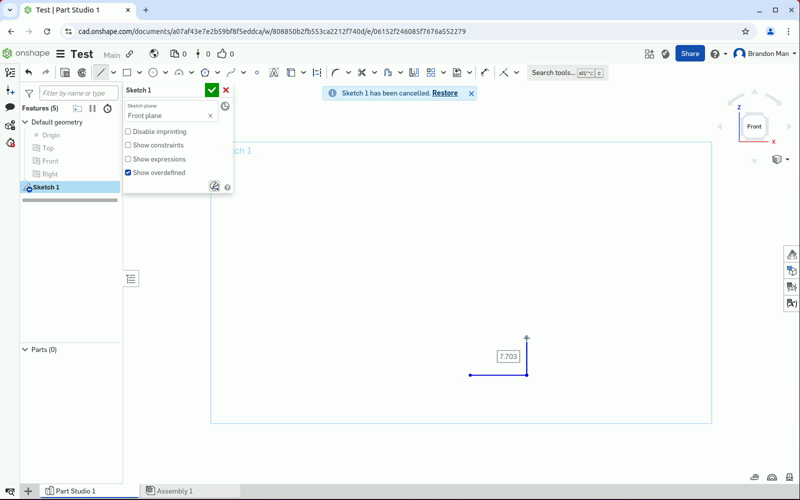
mouse_move(556, 337)
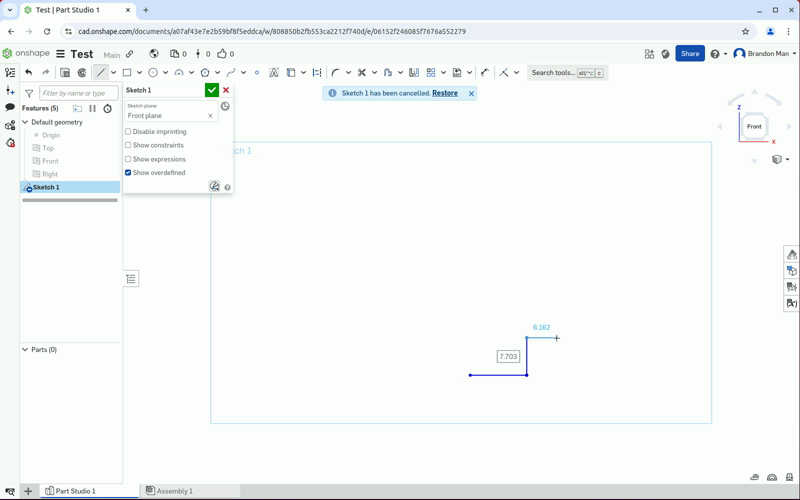
mouse_move(507, 337)
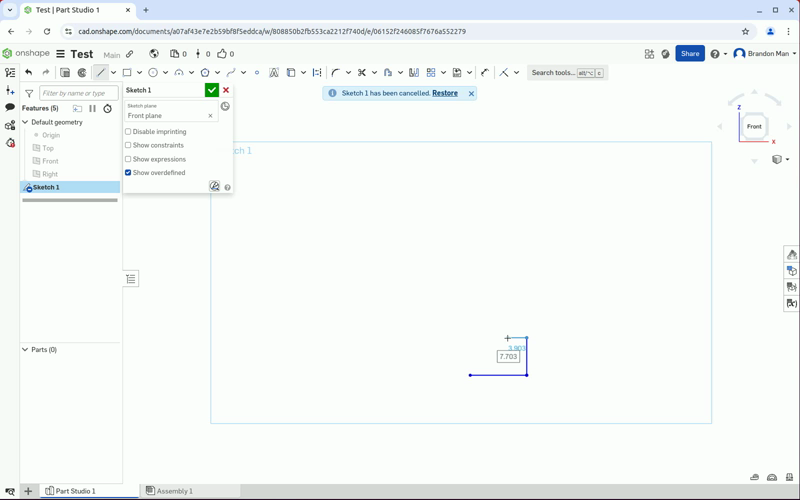
click(507, 337)
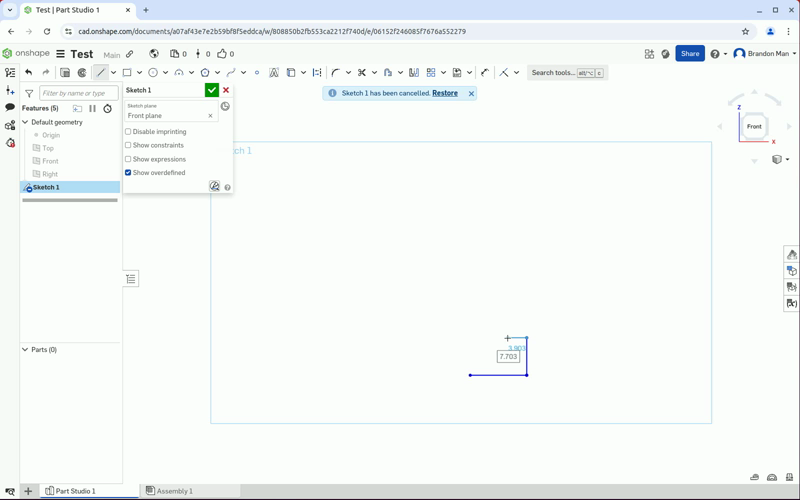
key_up(shift)
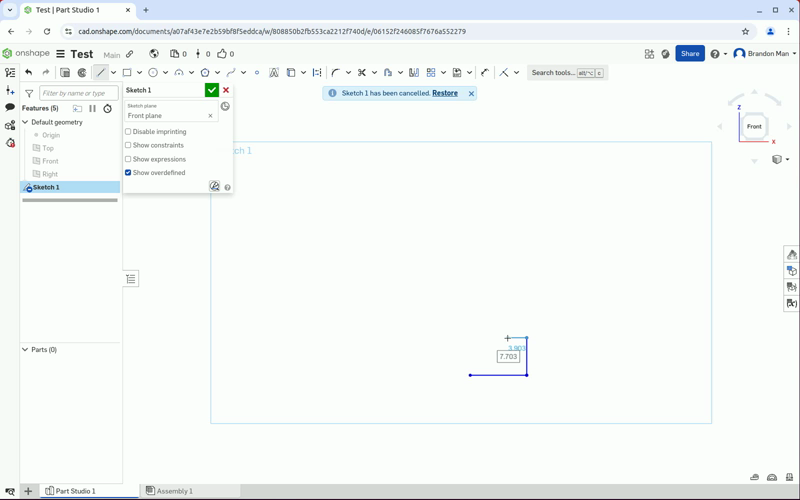
key_down(shift)
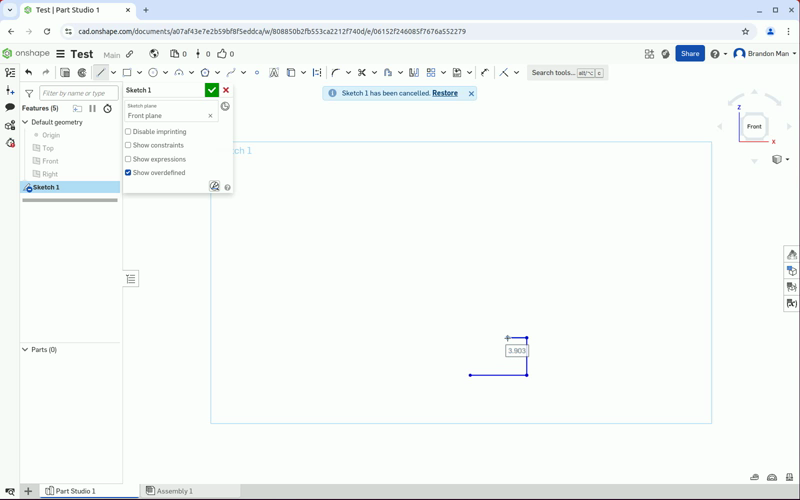
mouse_move(537, 337)
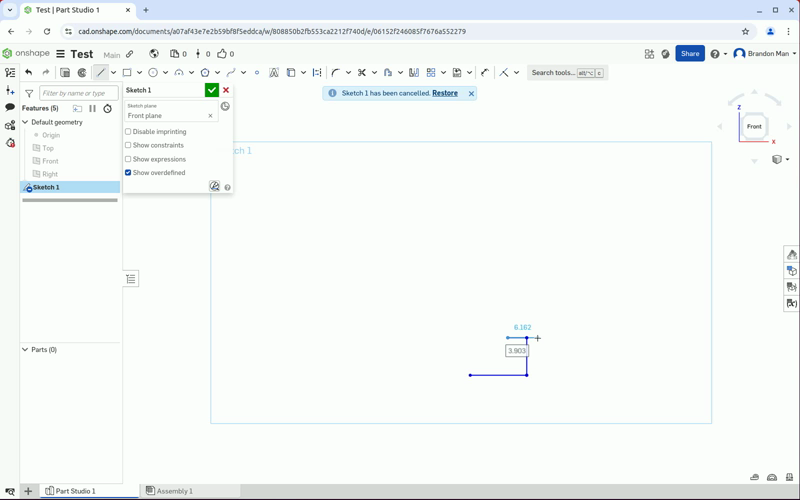
mouse_move(470, 356)
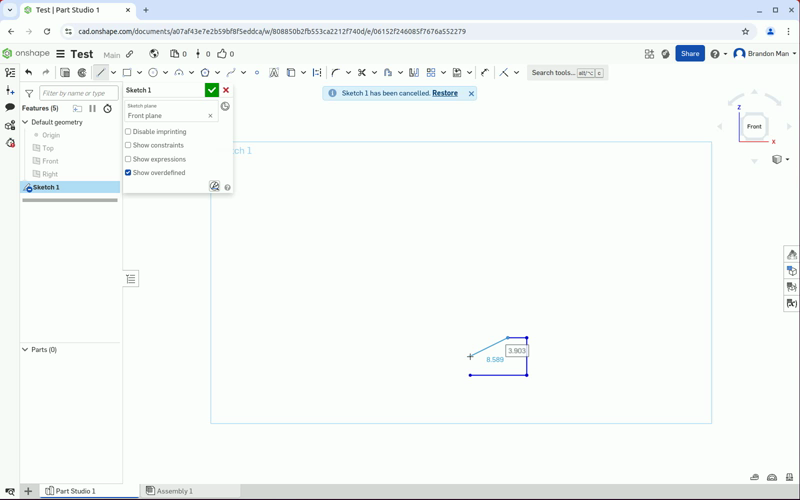
click(470, 356)
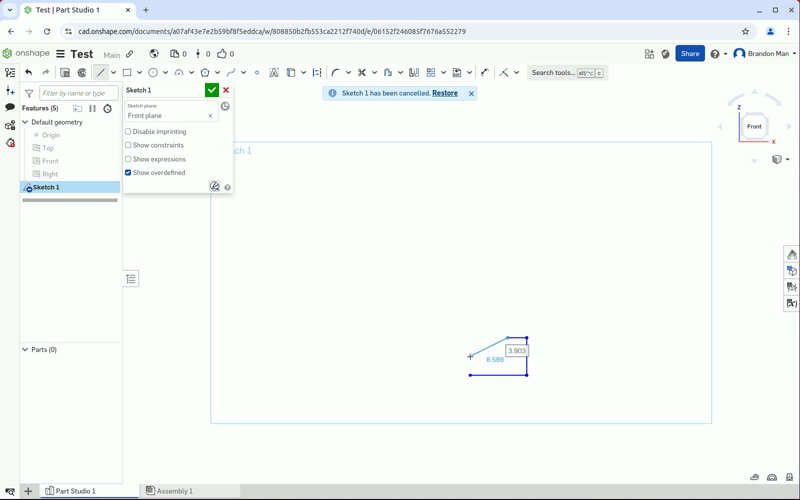
key_up(shift)
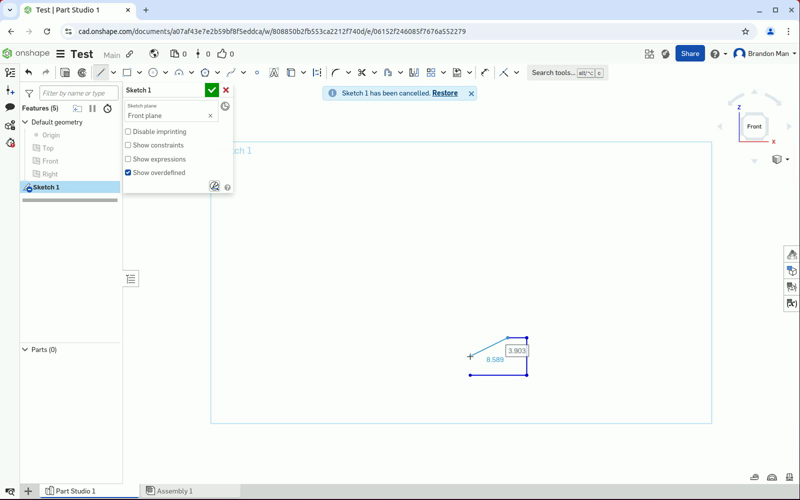
mouse_move(500, 356)
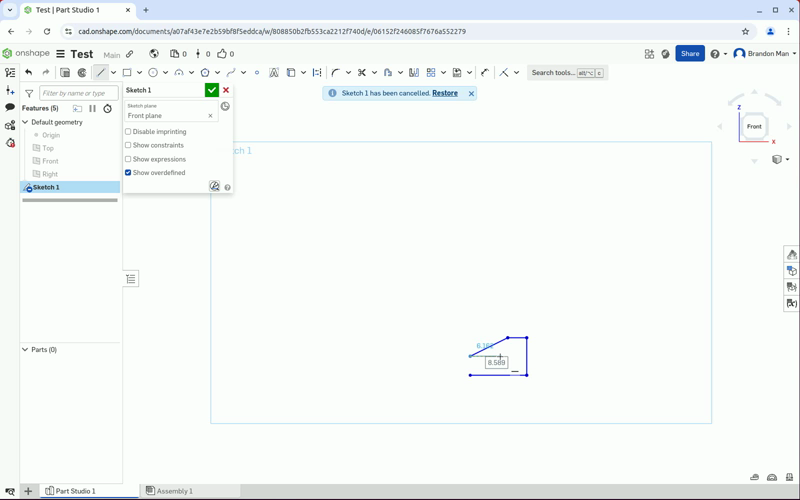
key_down(shift)
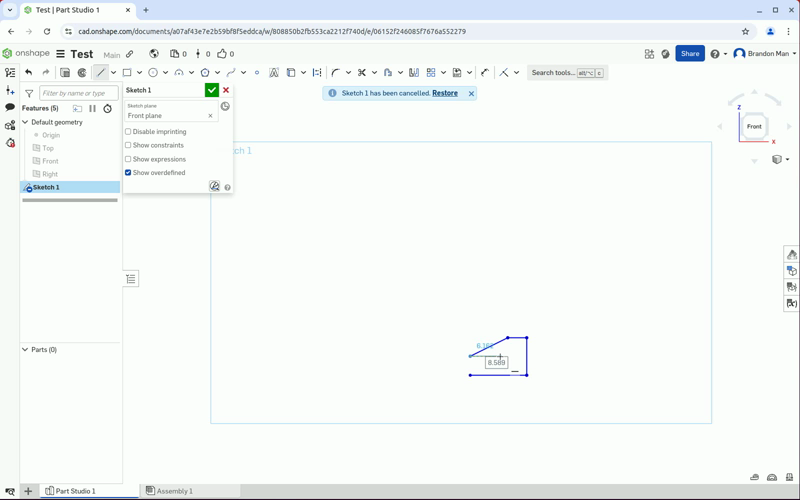
mouse_move(470, 375)
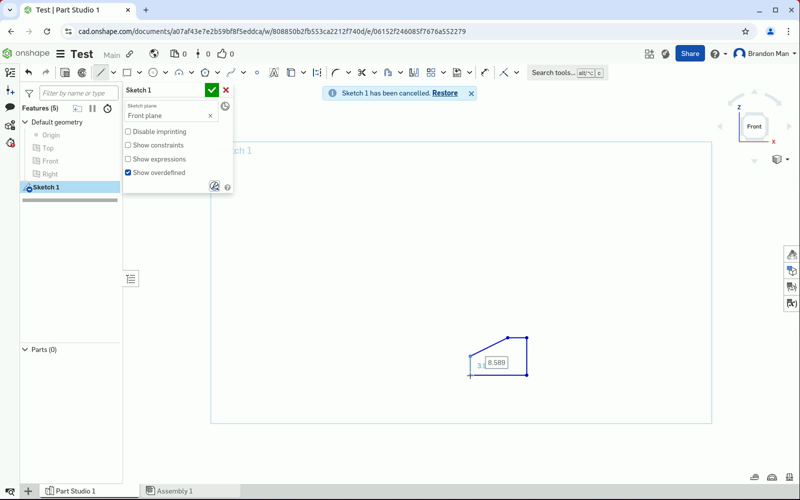
key_up(shift)
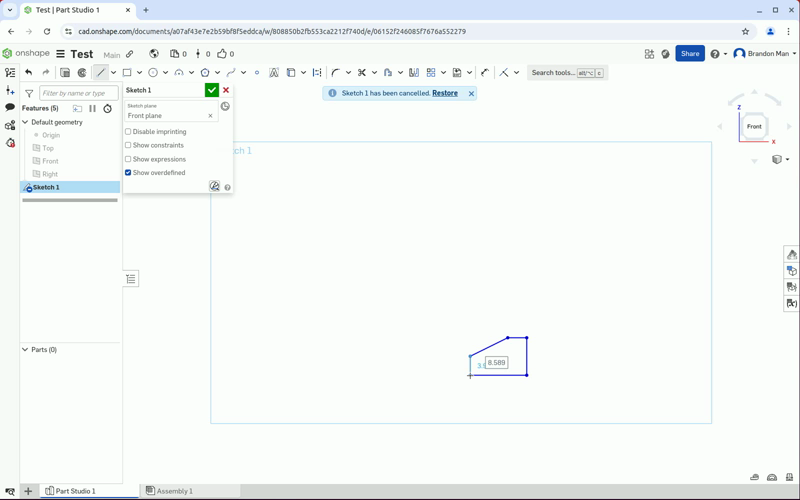
click(470, 375)
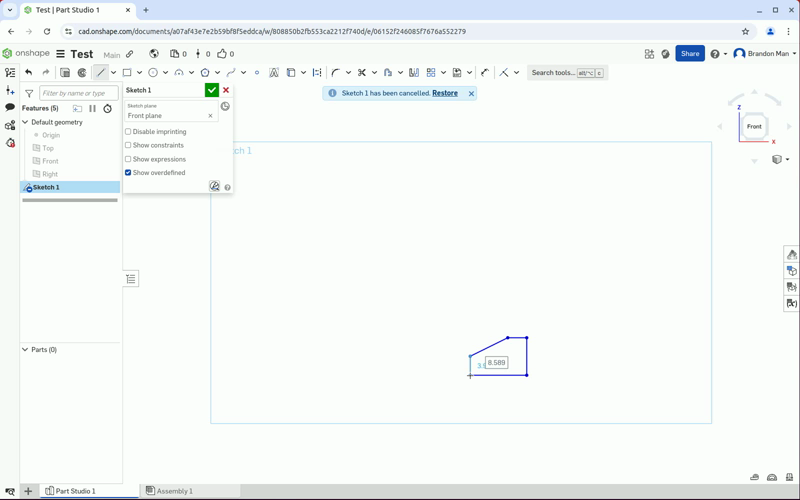
key(esc)
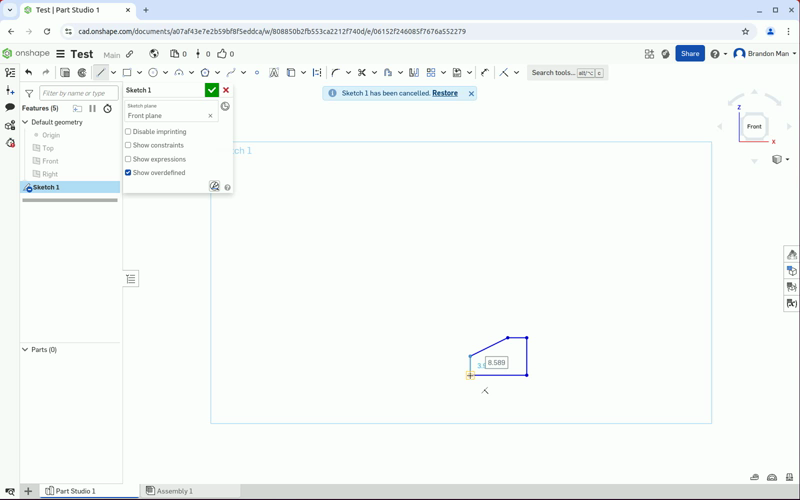
mouse_move(507, 369)
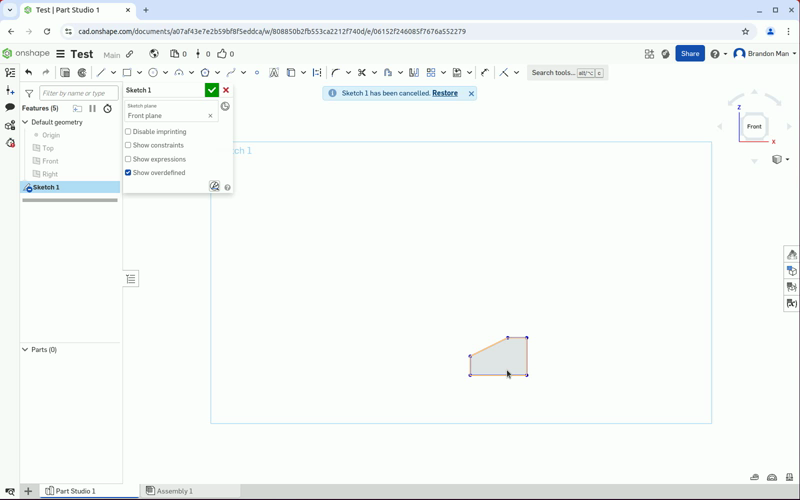
scroll(6)
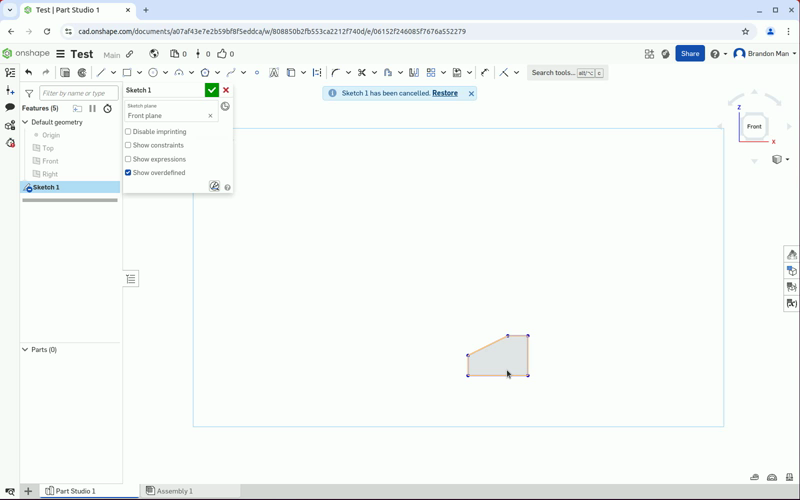
scroll(6)
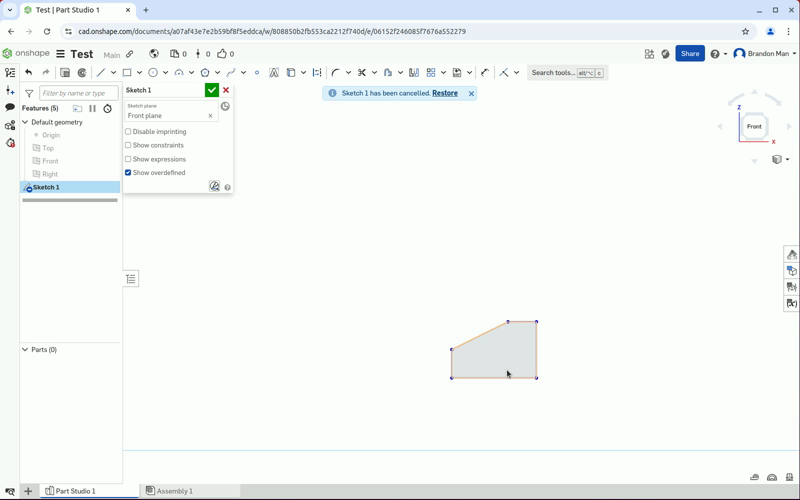
scroll(6)
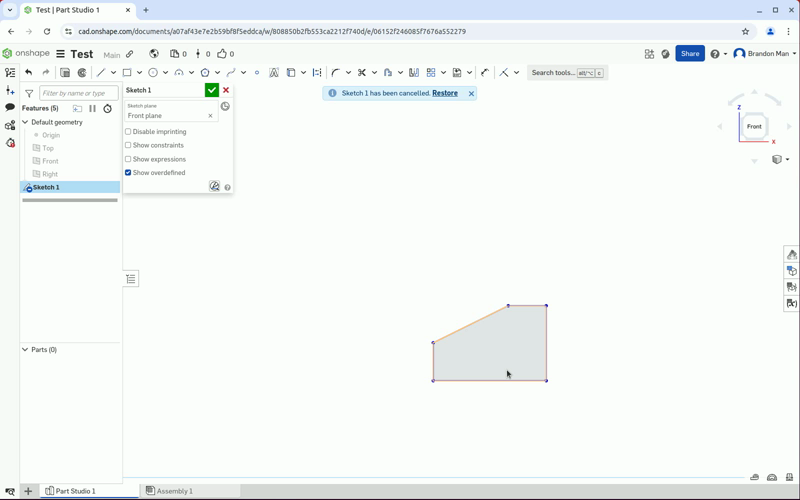
scroll(6)
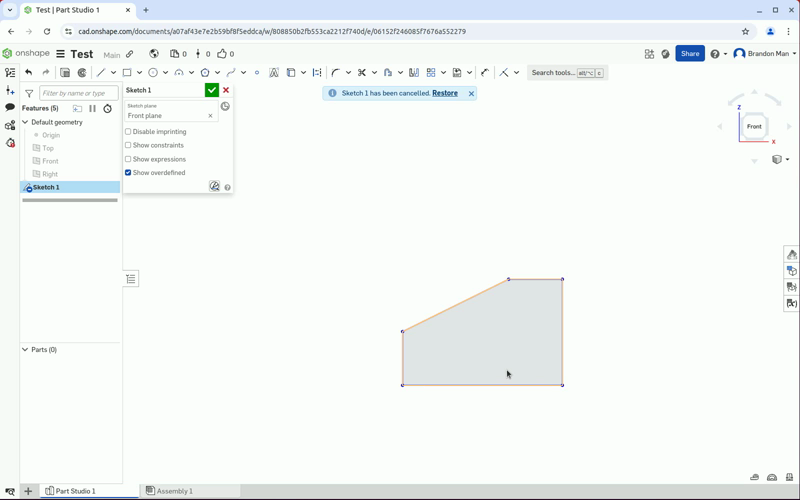
scroll(6)
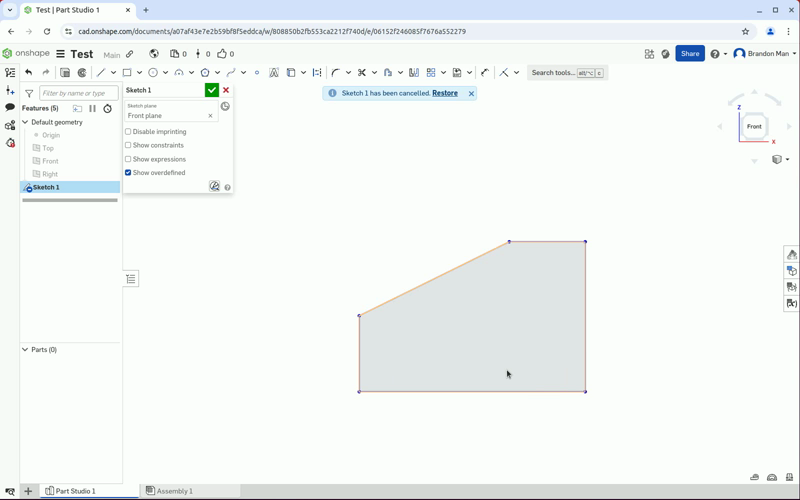
scroll(6)
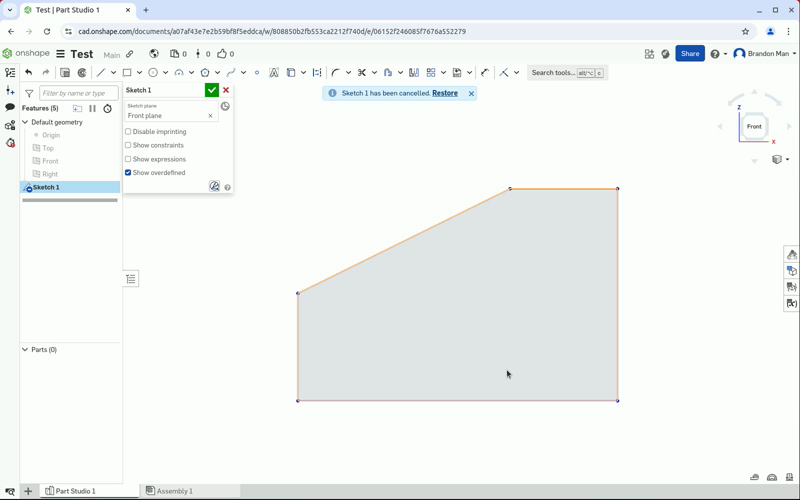
scroll(6)
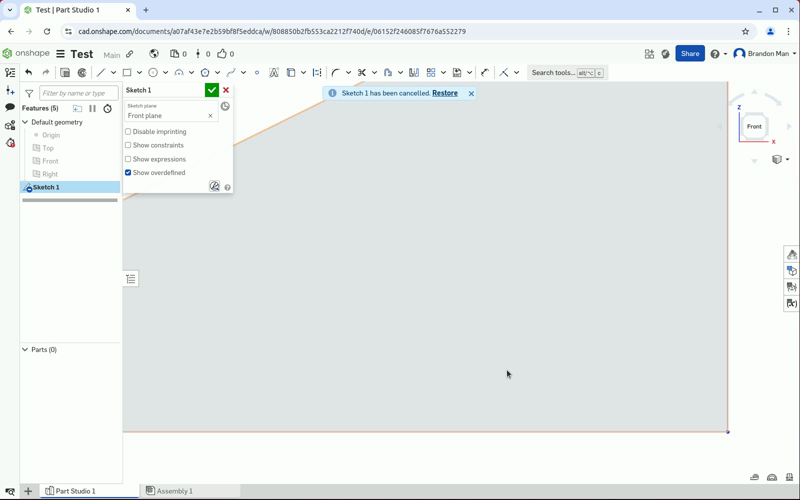
click(507, 369)
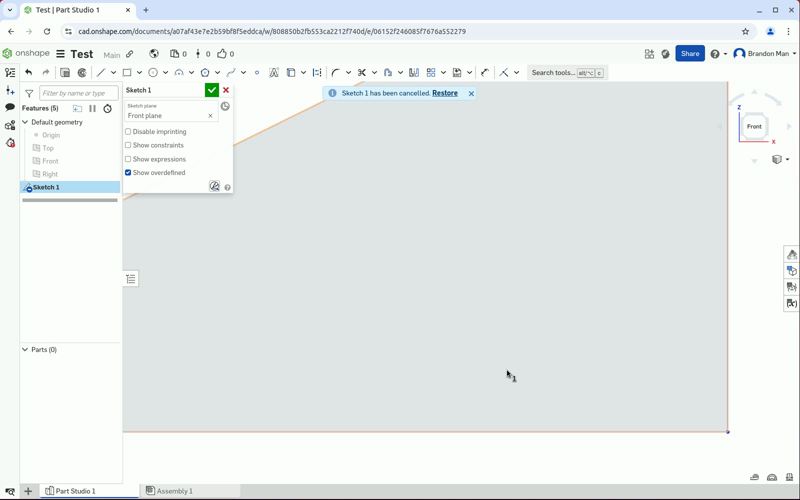
scroll(-6)
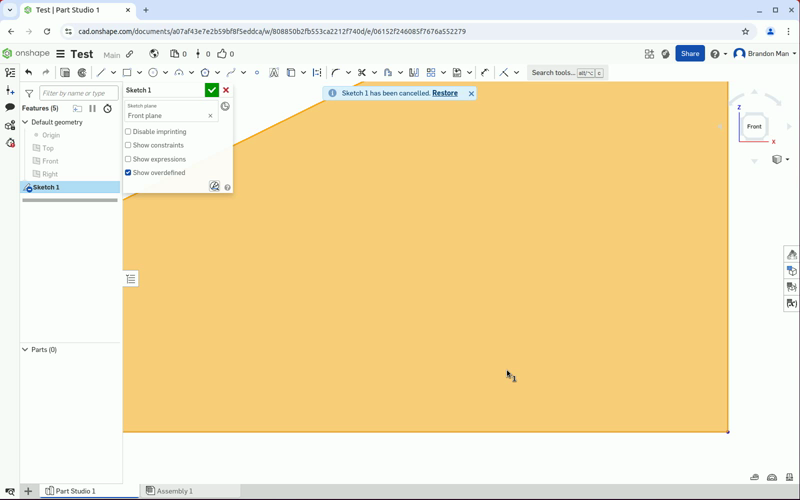
scroll(-6)
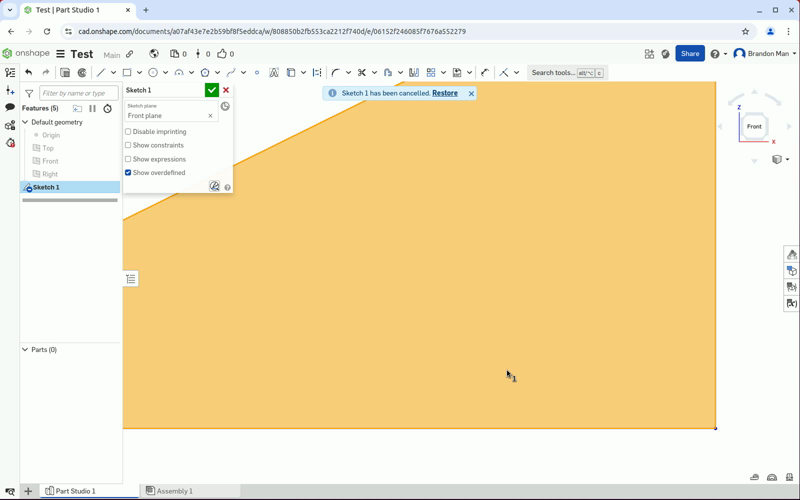
scroll(-6)
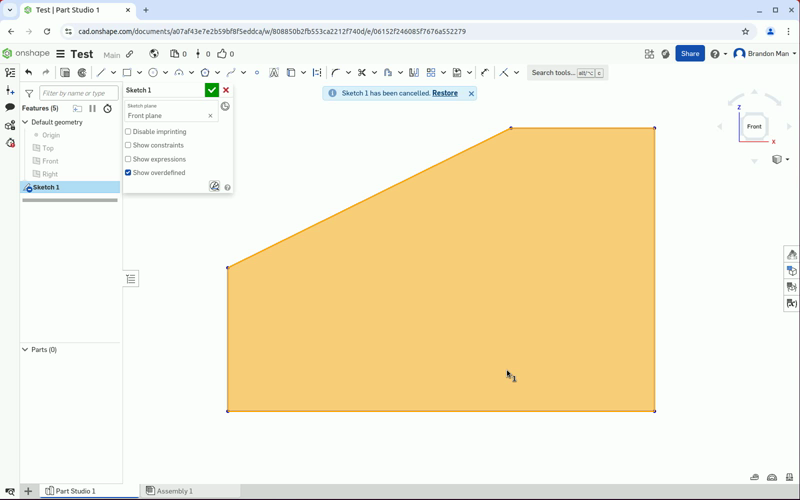
scroll(-6)
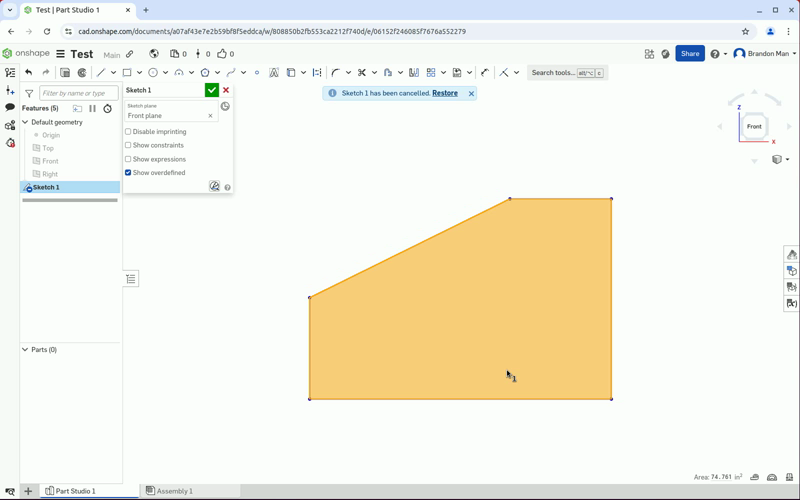
scroll(-6)
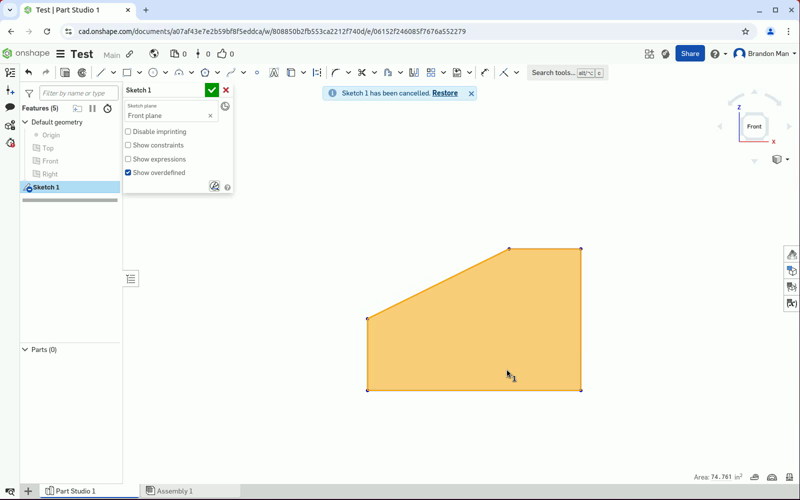
scroll(-6)
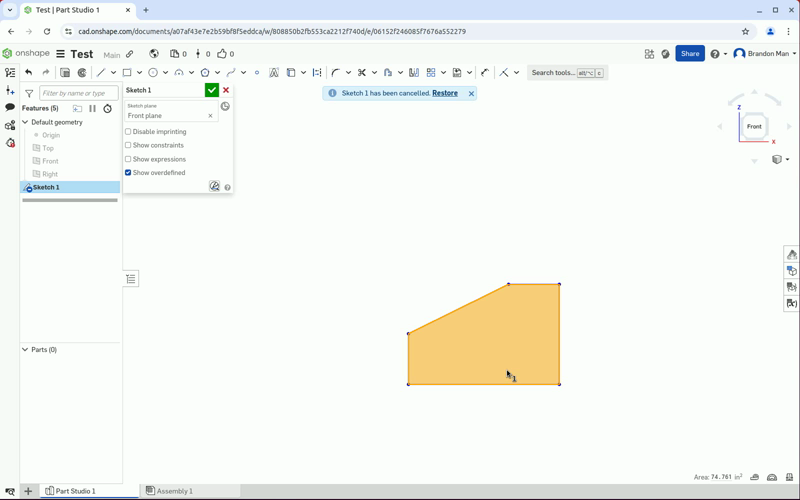
scroll(-6)
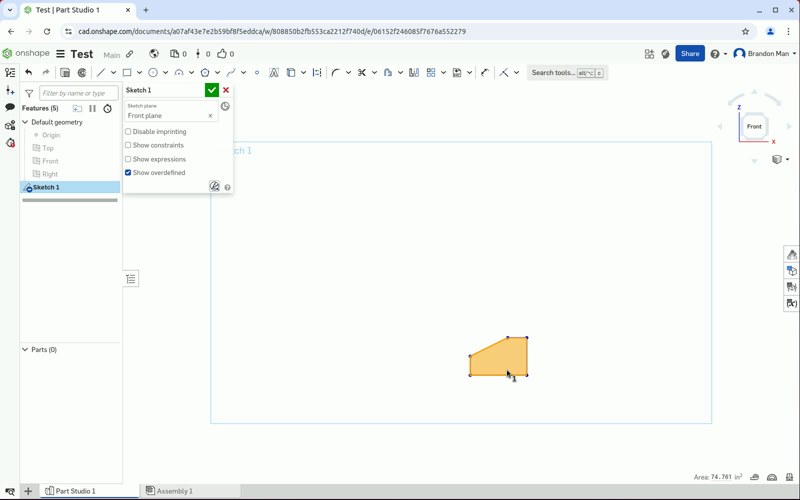
mouse_move(73, 352)
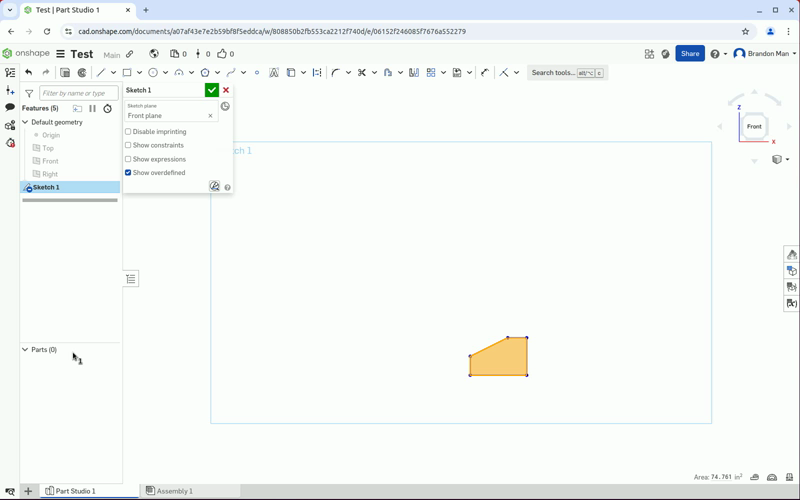
key(shift+y)
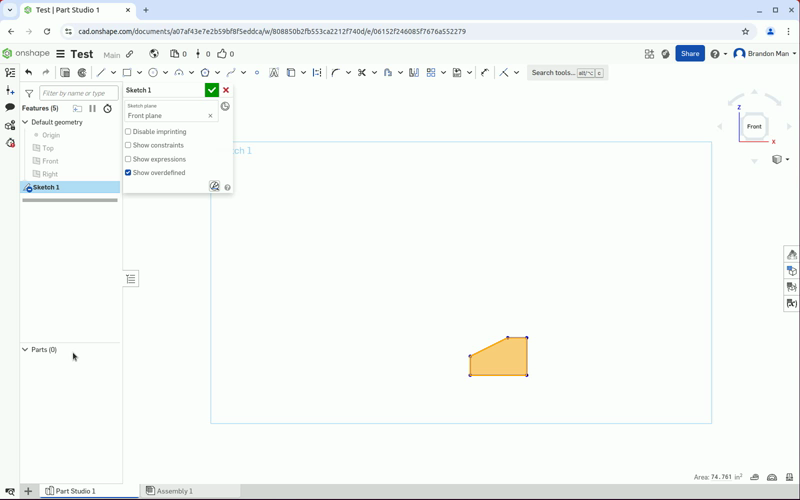
key(shift+e)
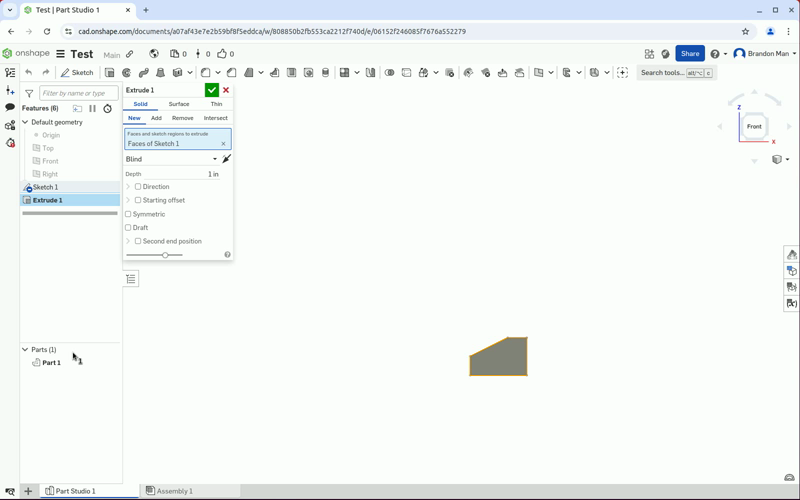
mouse_move(143, 106)
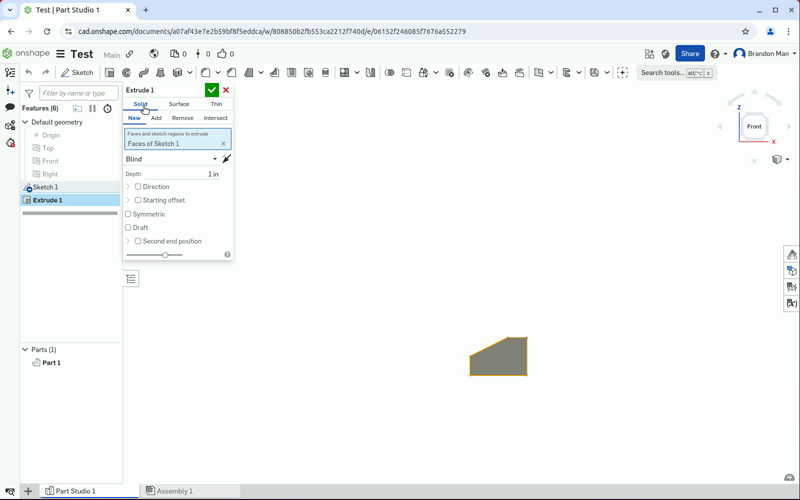
click(143, 106)
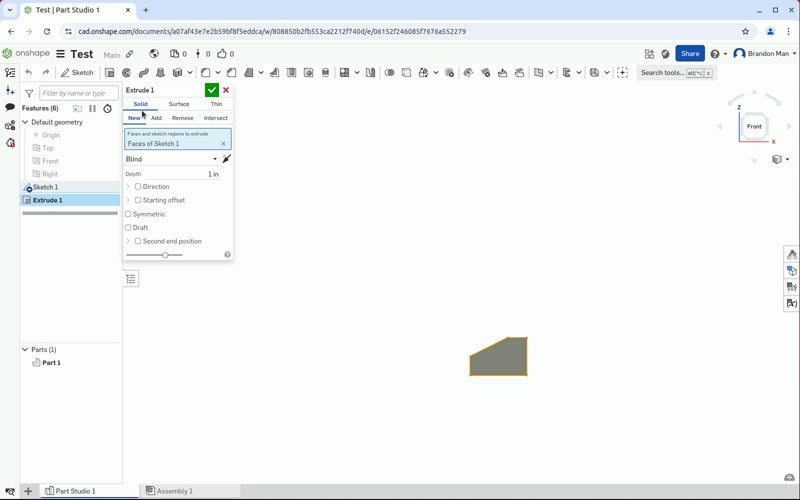
mouse_move(137, 120)
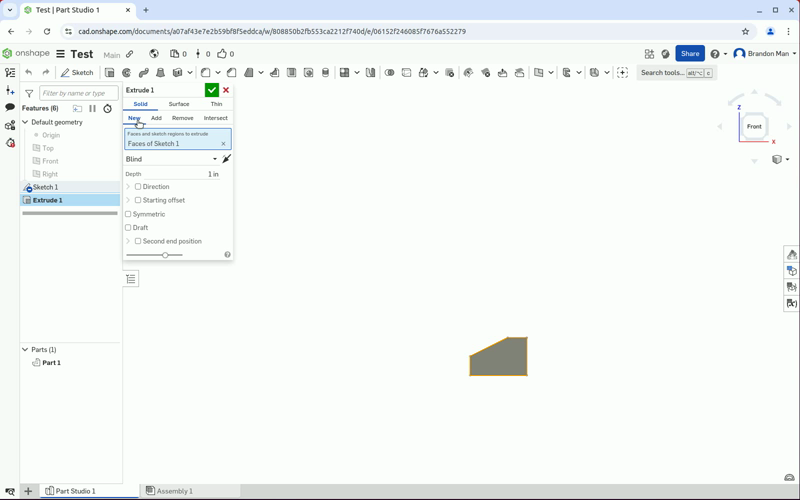
click(137, 120)
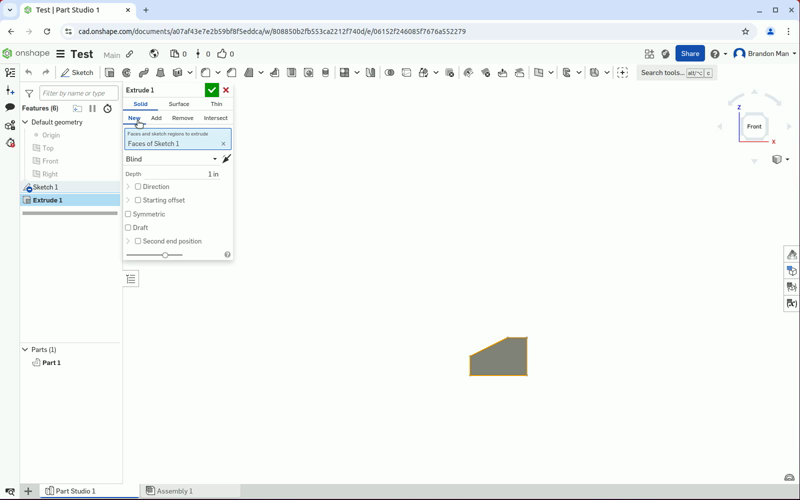
key(tab, 4)
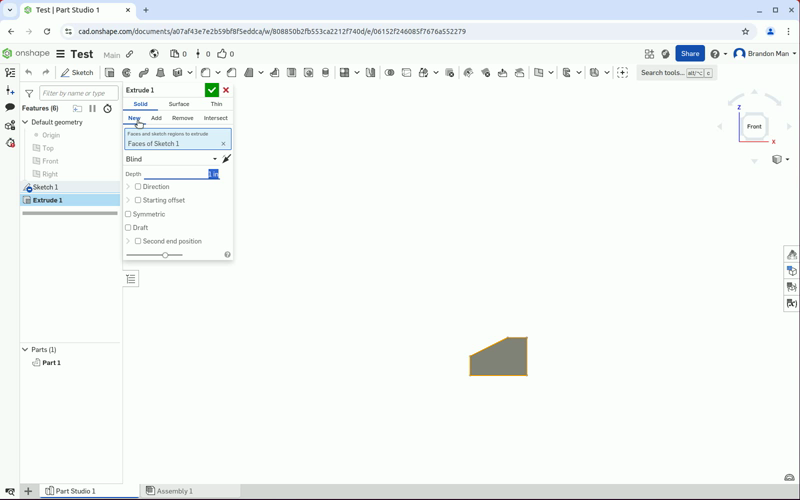
text(-23.108)
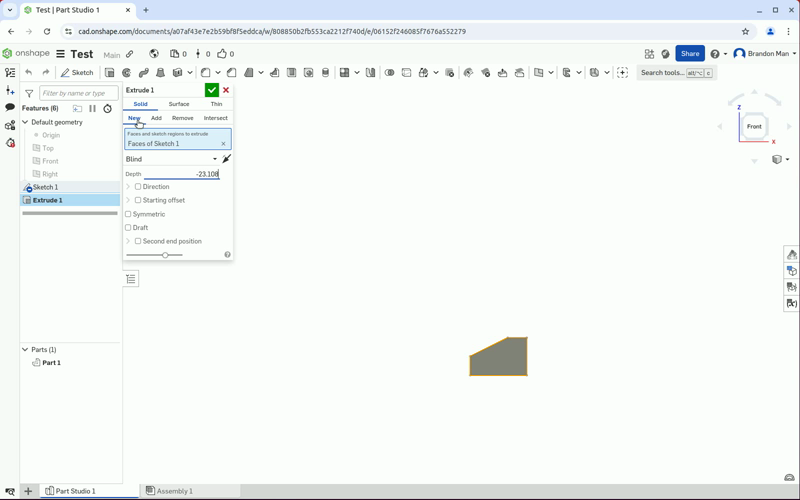
key(enter)
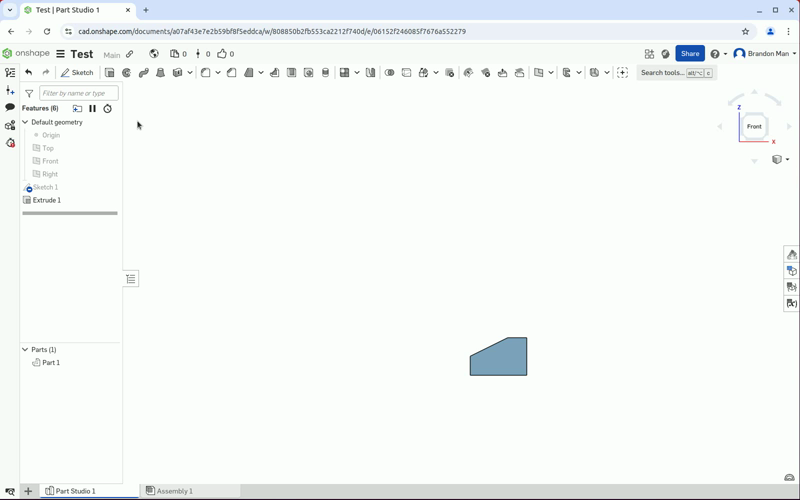
key(shift+h)
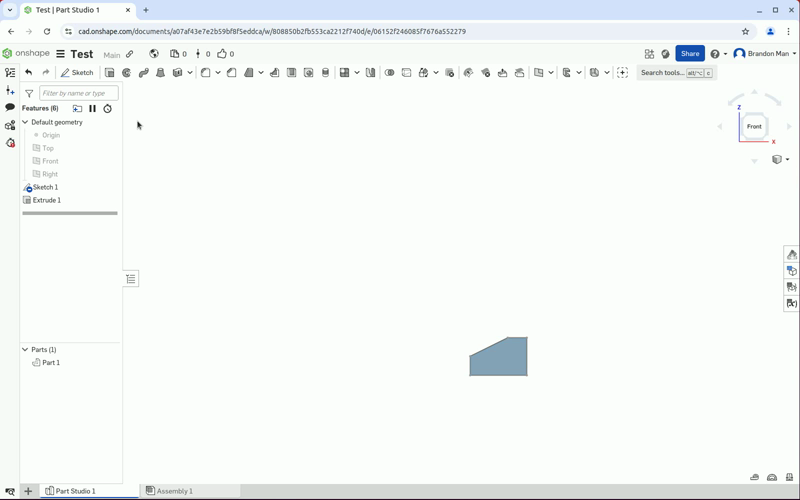
key(shift+h)
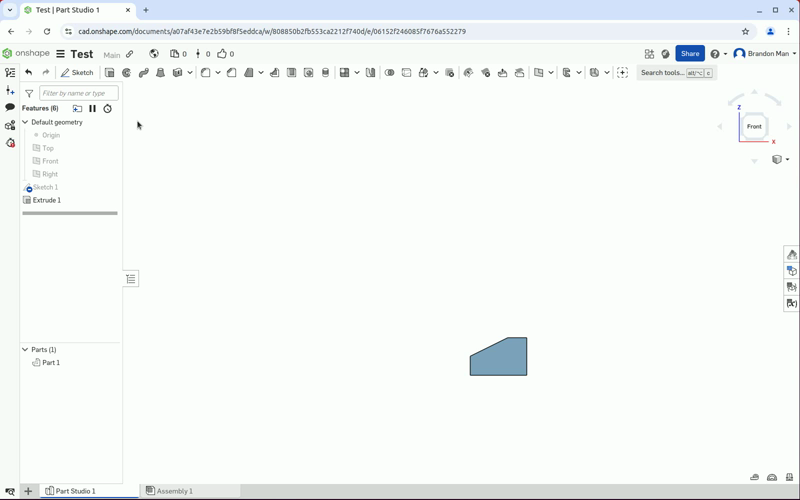
mouse_move(73, 189)
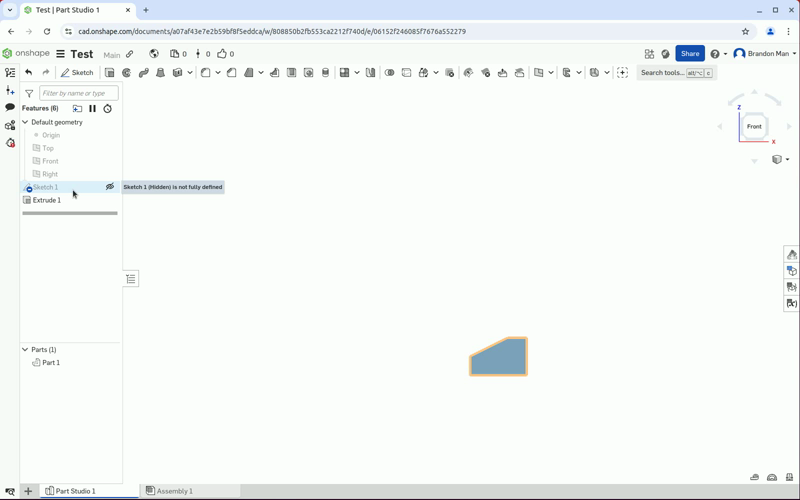
click(73, 189)
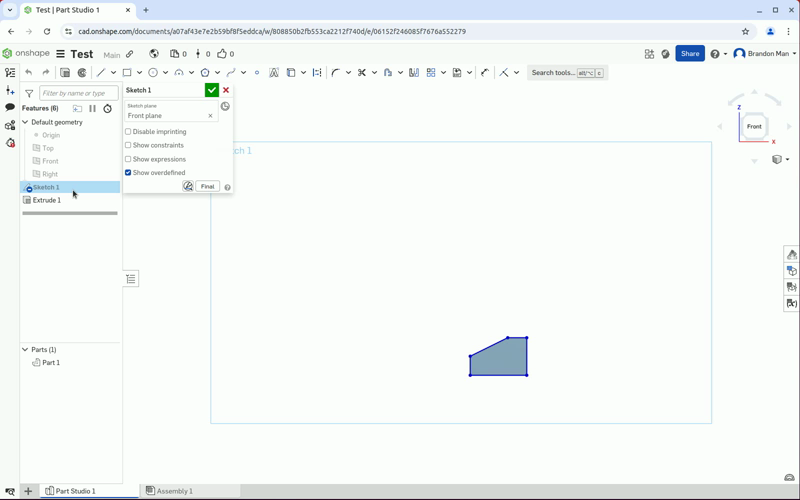
mouse_move(229, 92)
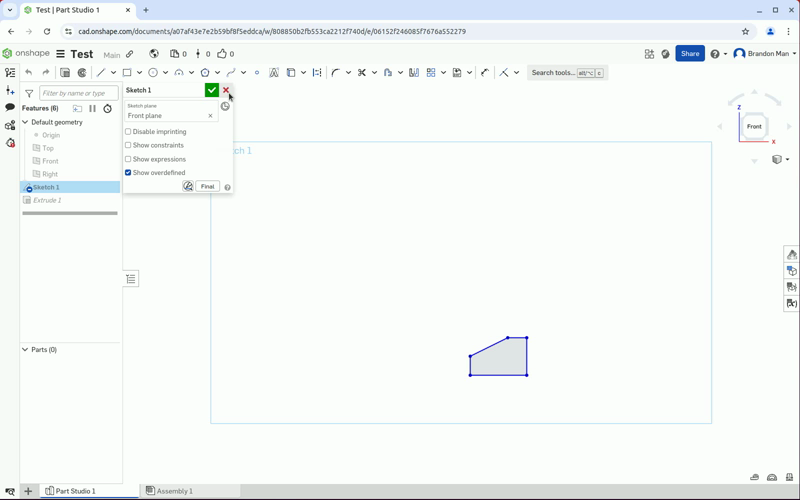
click(229, 92)
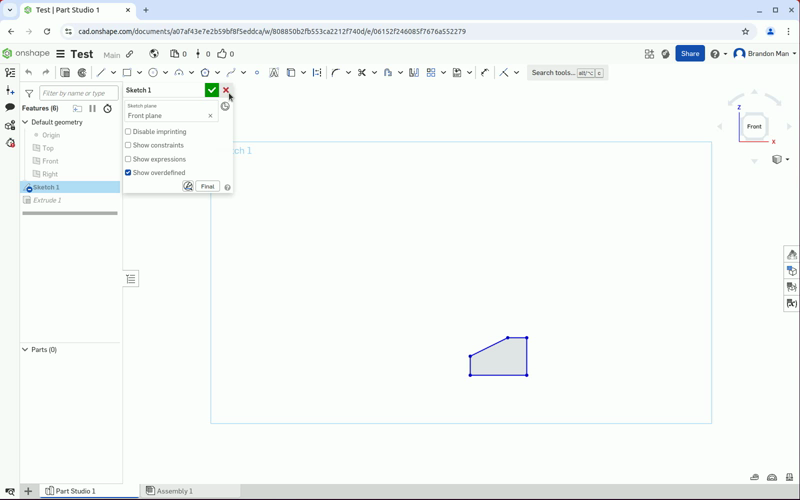
key(shift+s)
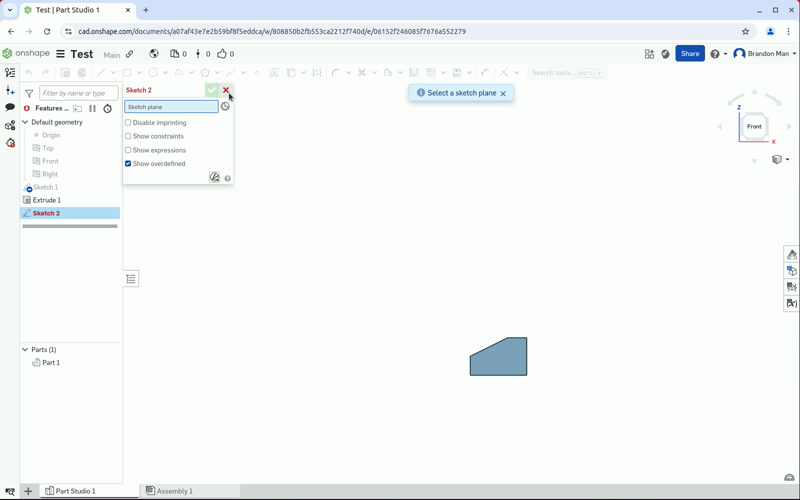
mouse_move(73, 163)
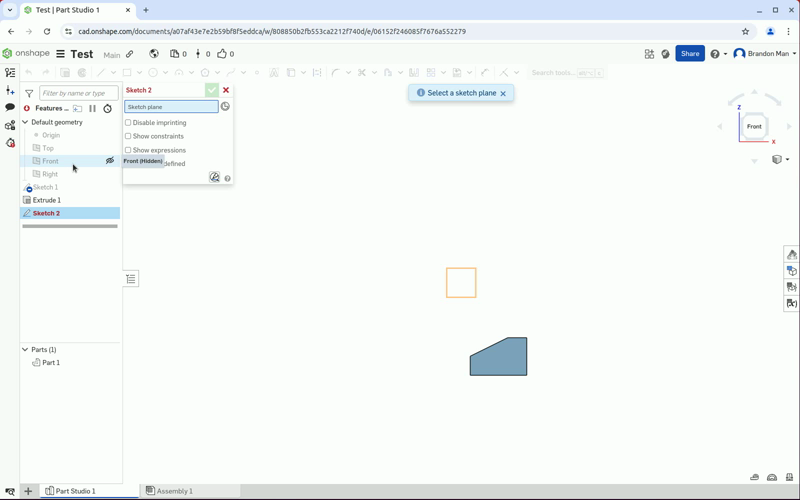
click(73, 163)
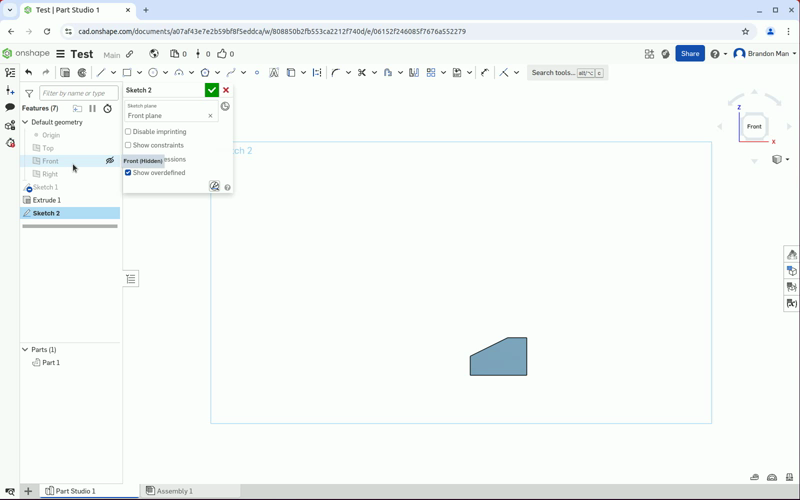
mouse_move(73, 352)
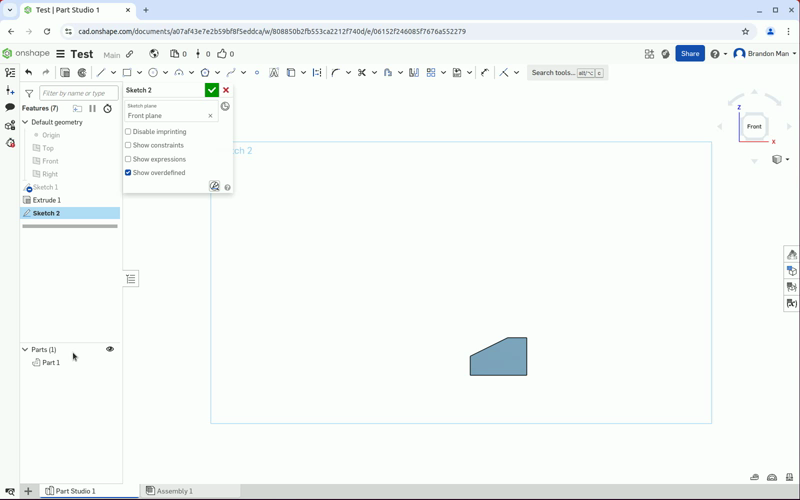
key(y)
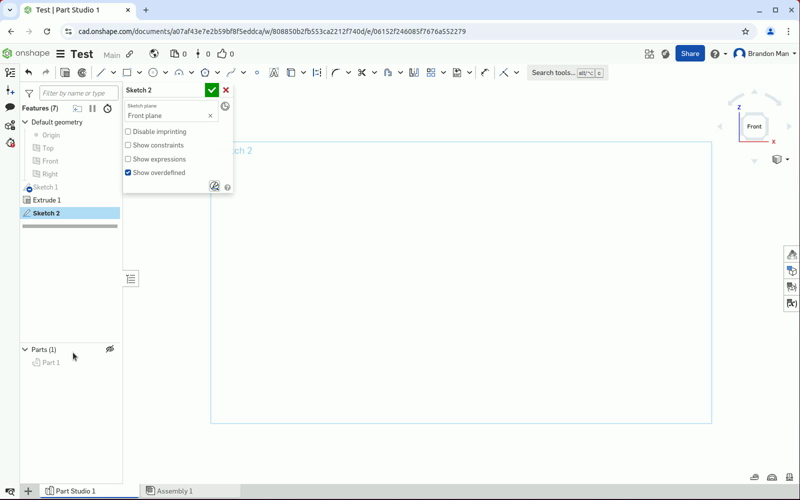
key(l)
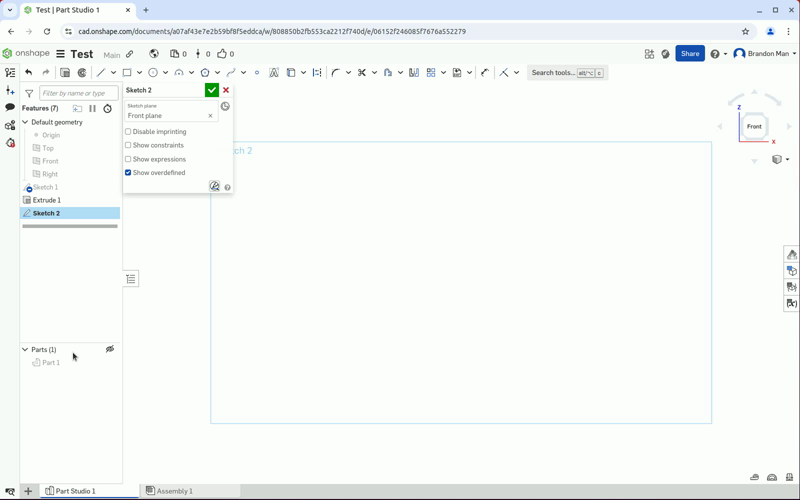
key_down(shift)
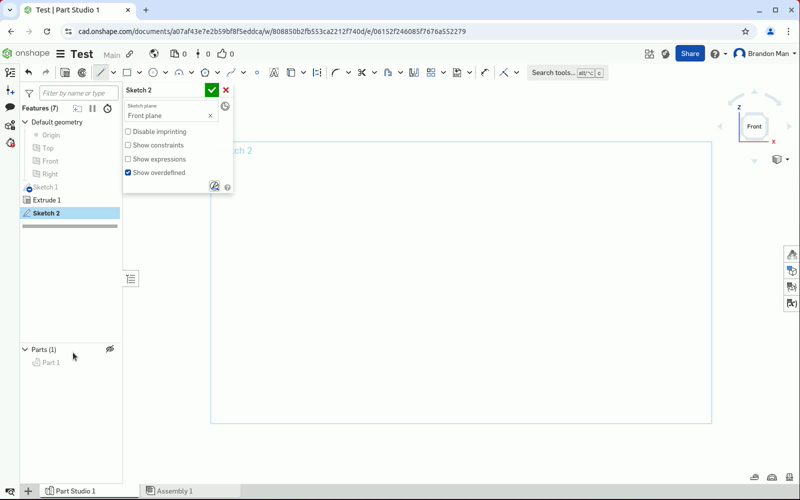
mouse_move(395, 375)
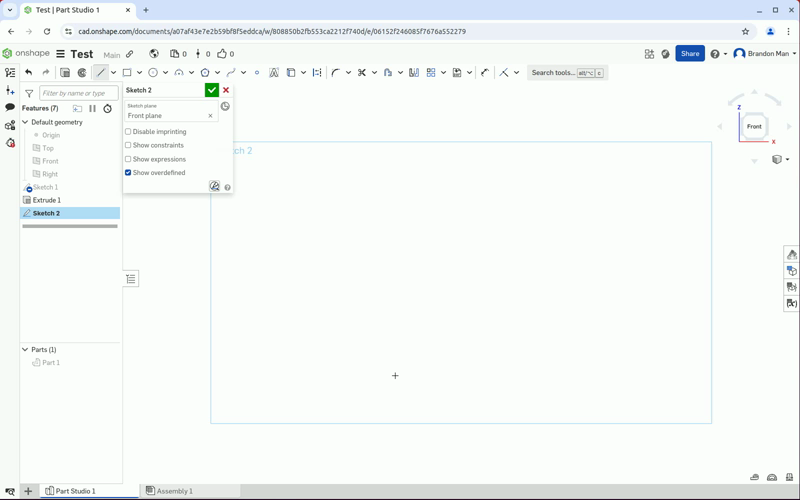
click(395, 375)
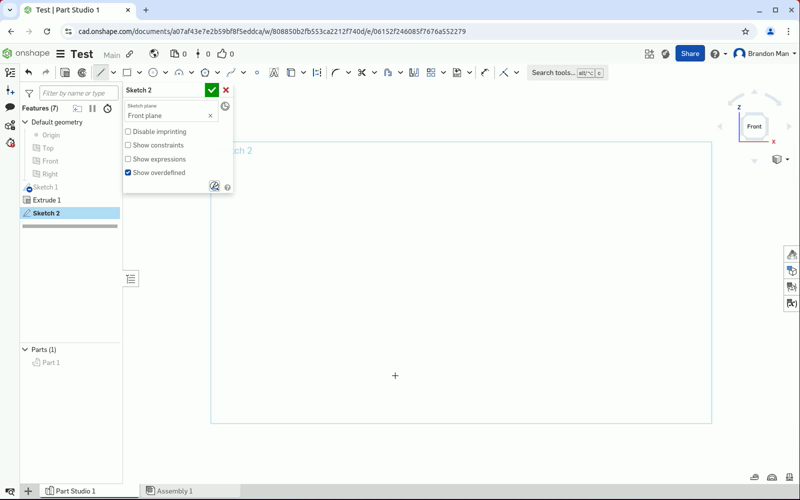
key_up(shift)
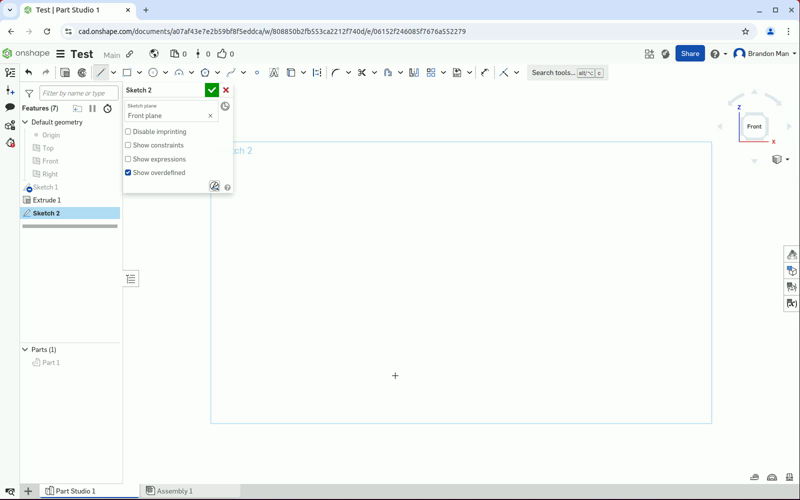
key_down(shift)
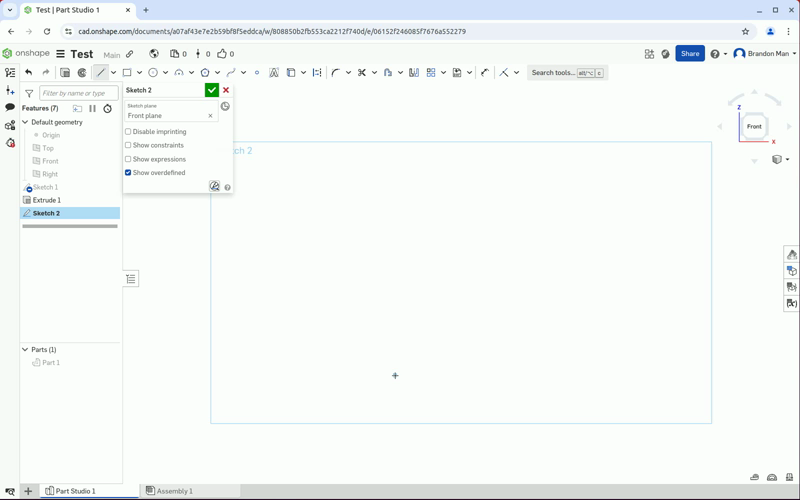
mouse_move(425, 375)
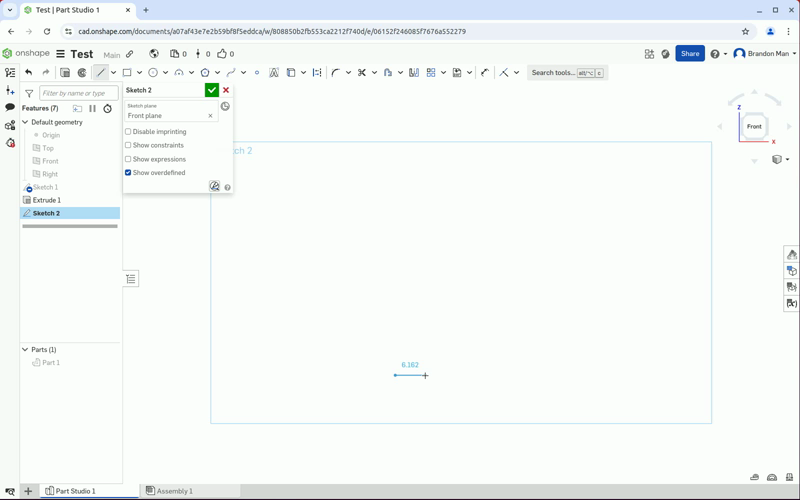
mouse_move(451, 375)
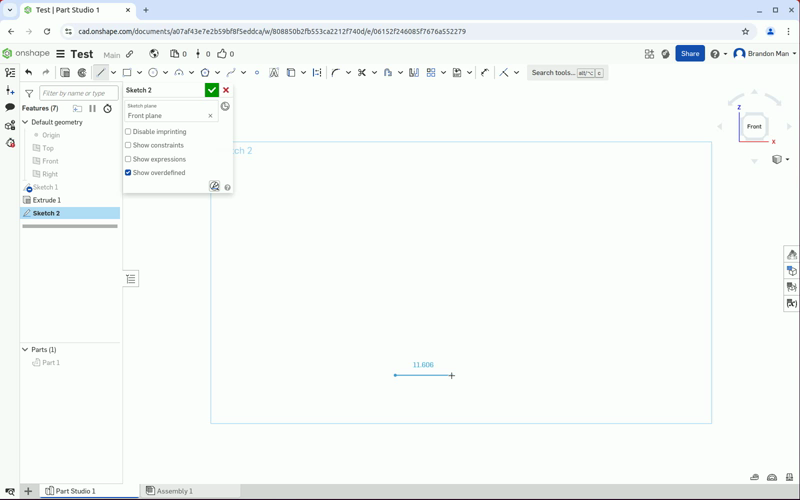
click(451, 375)
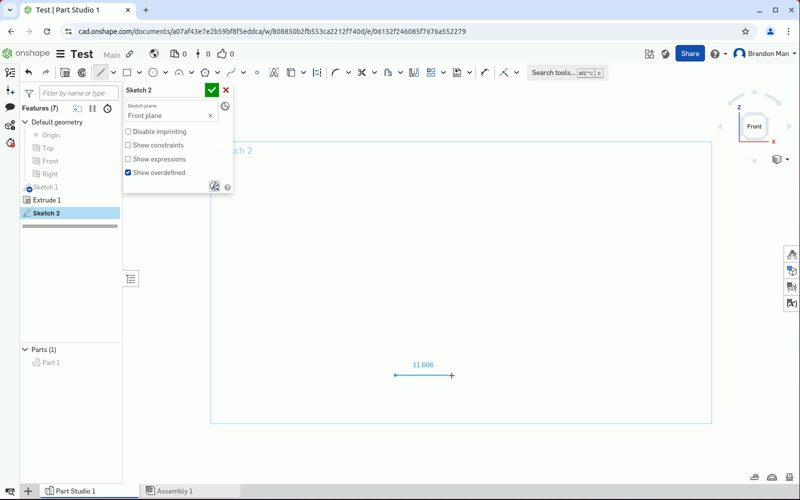
key_up(shift)
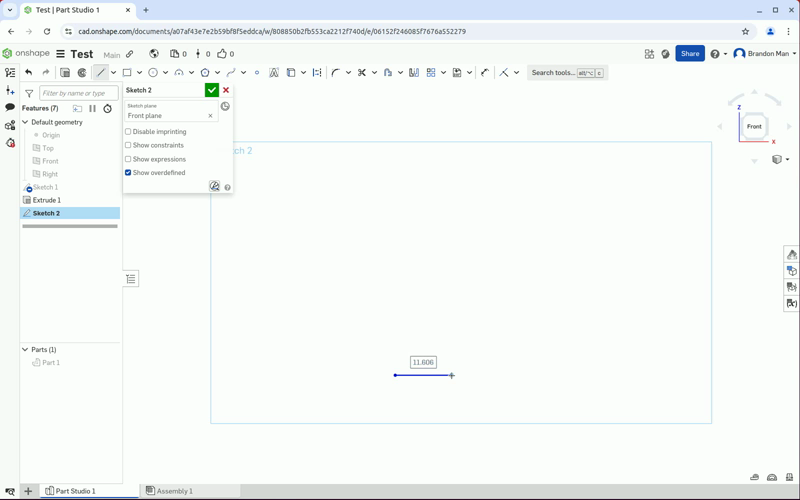
key_down(shift)
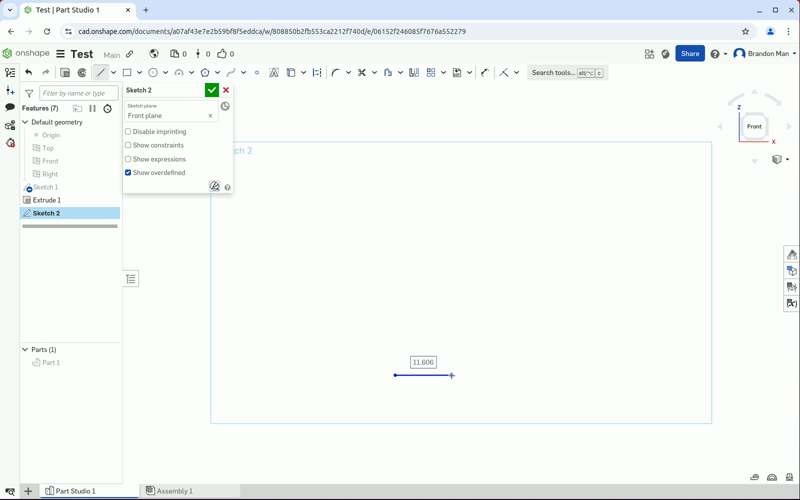
mouse_move(481, 375)
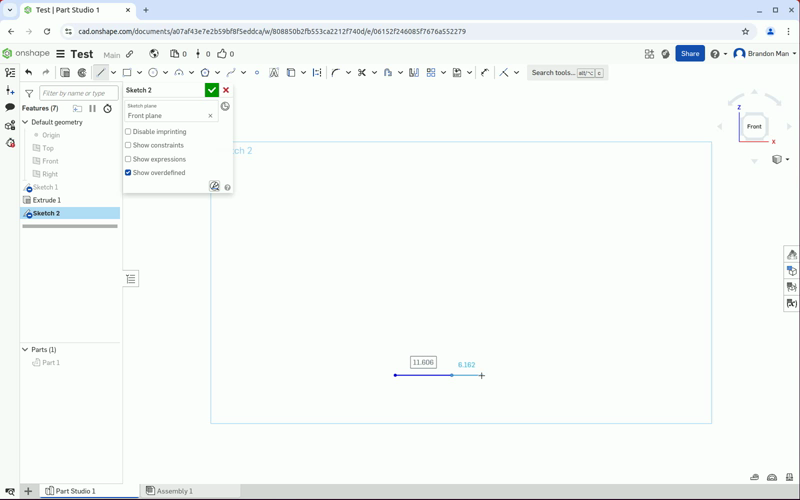
mouse_move(451, 356)
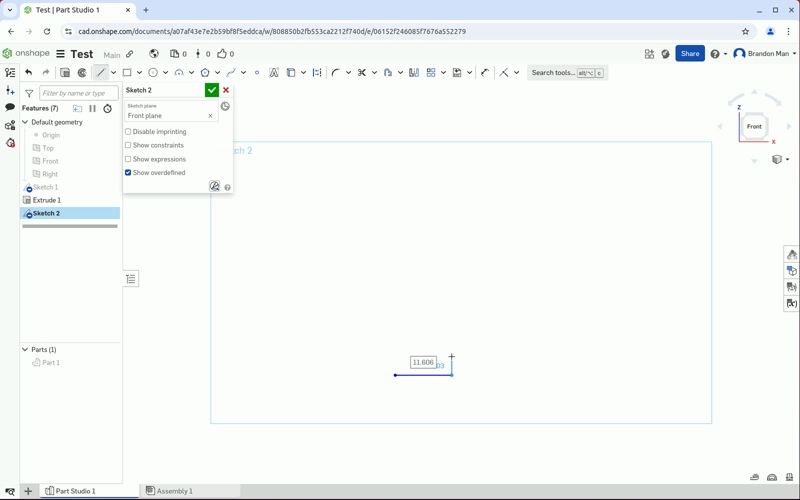
click(451, 356)
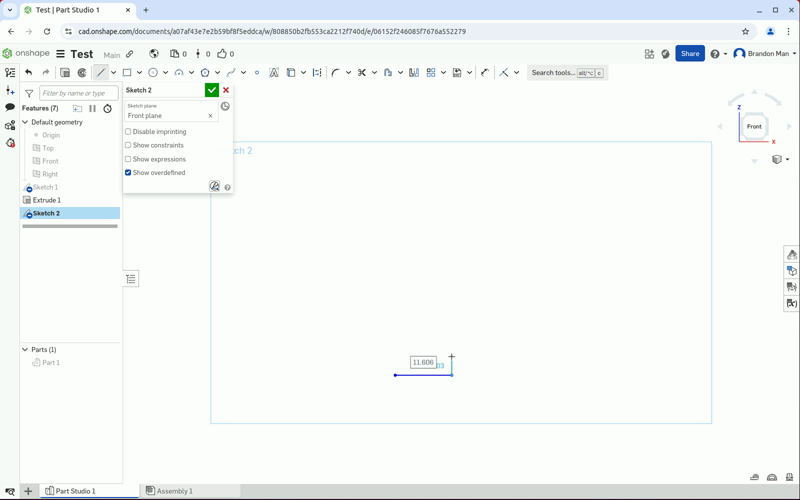
key_up(shift)
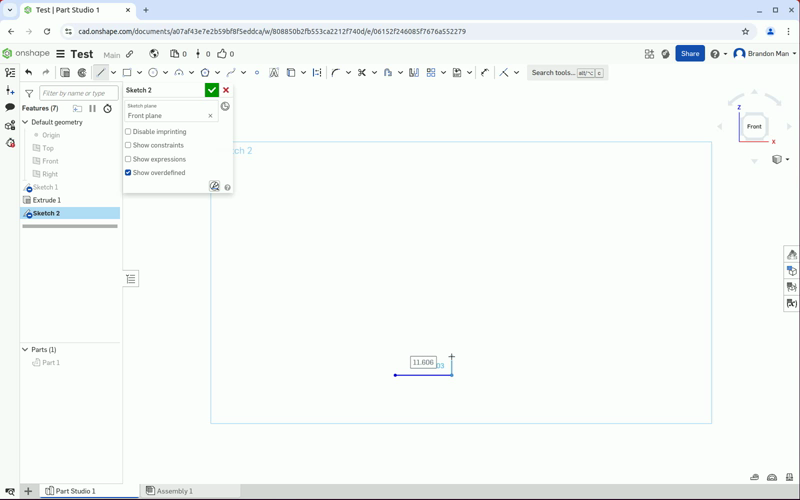
key_down(shift)
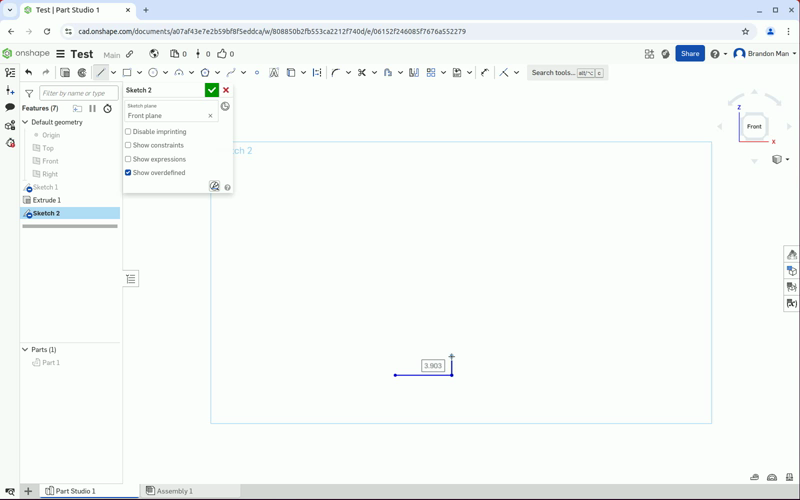
mouse_move(481, 356)
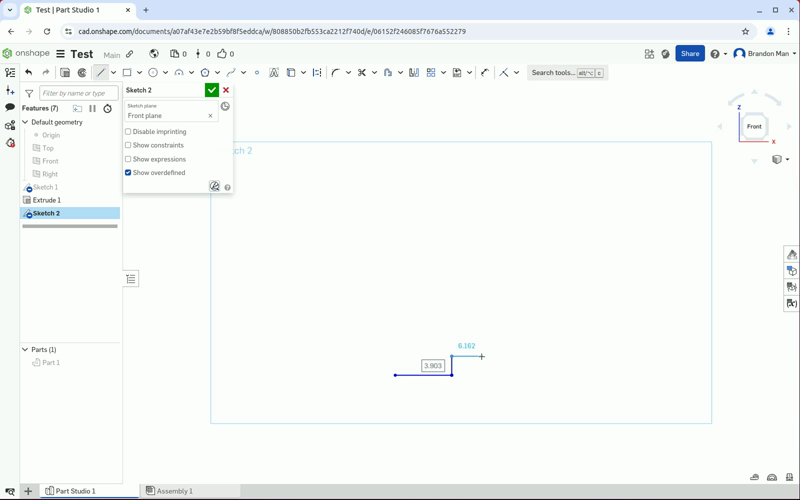
mouse_move(414, 337)
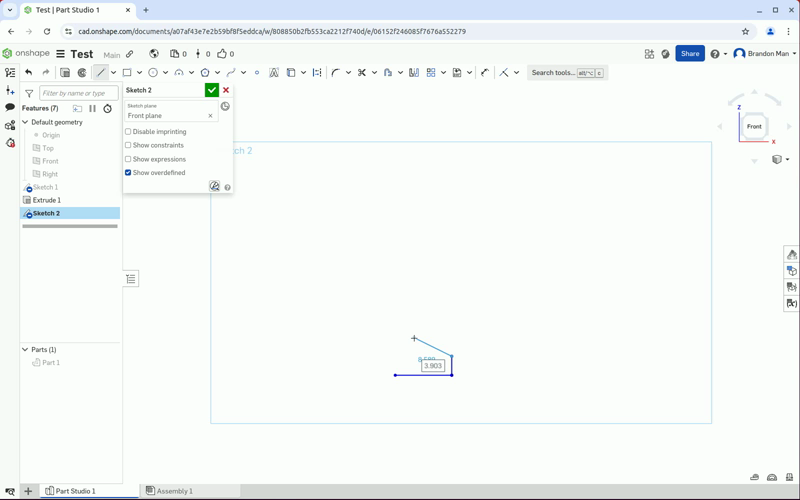
click(414, 337)
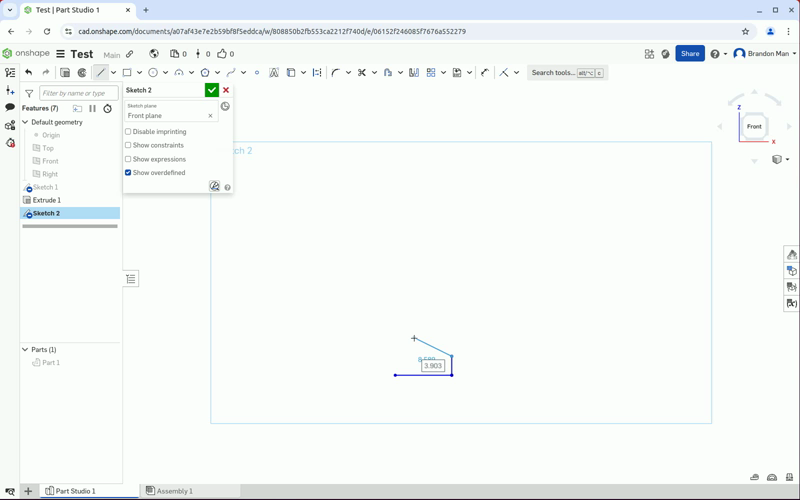
key_up(shift)
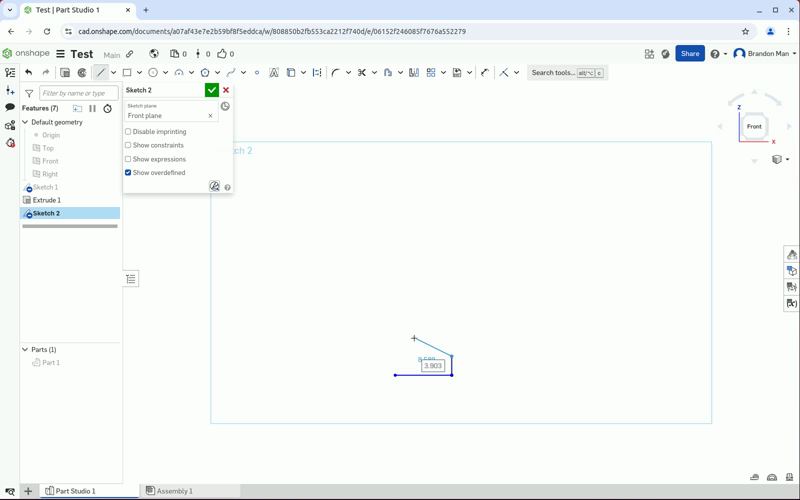
key_down(shift)
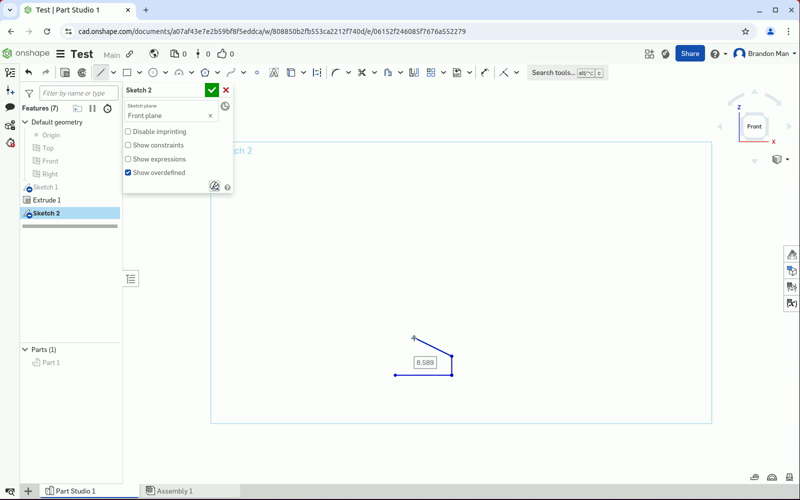
mouse_move(444, 337)
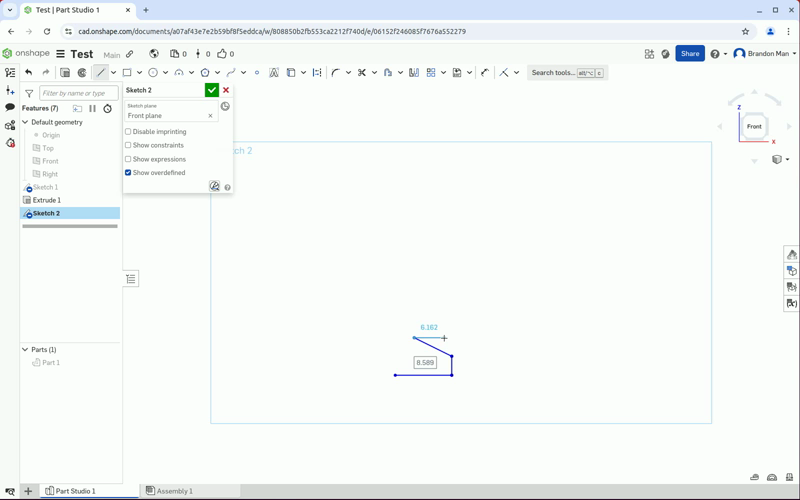
mouse_move(395, 337)
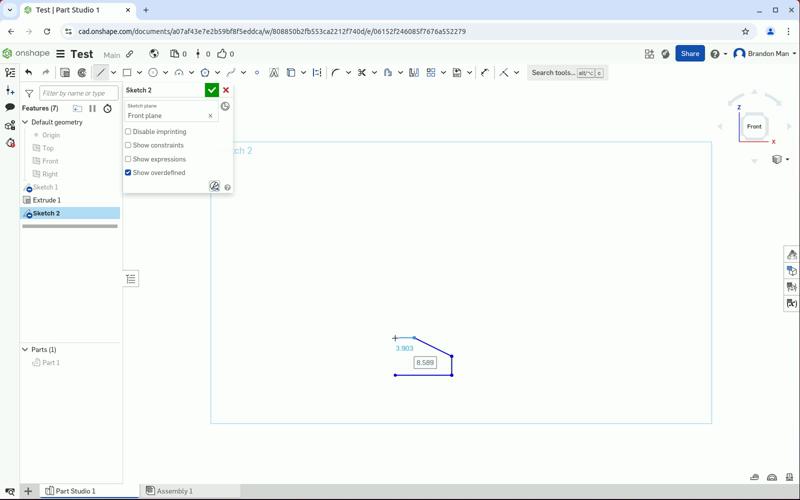
click(395, 337)
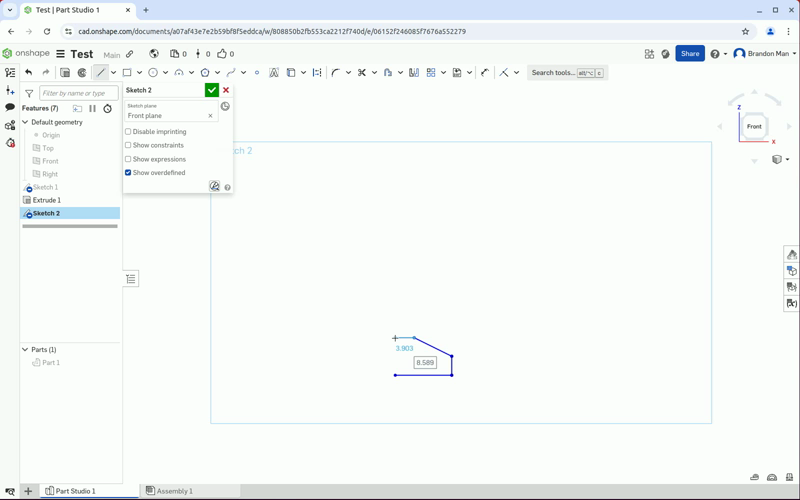
key_up(shift)
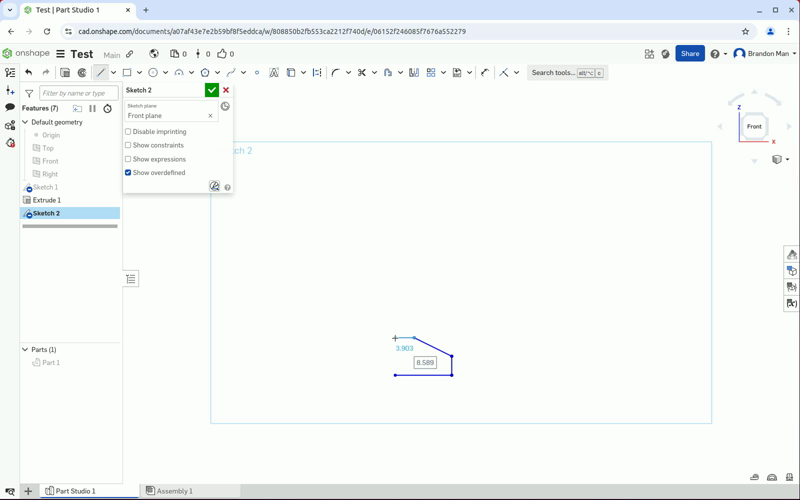
mouse_move(425, 337)
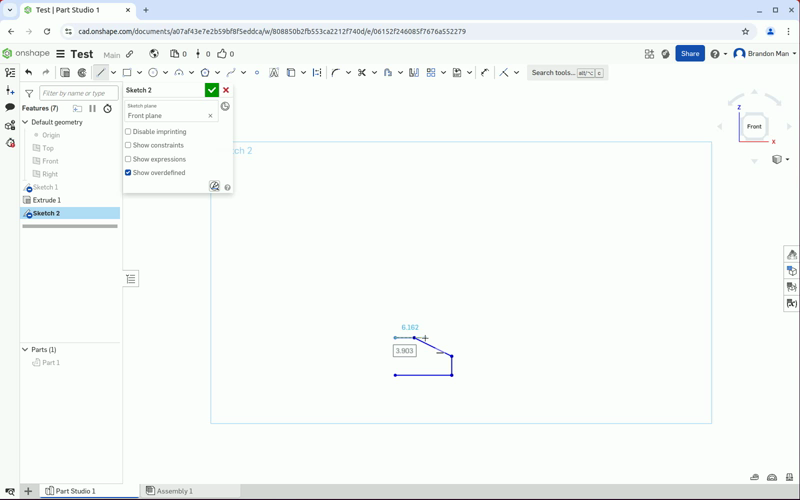
key_down(shift)
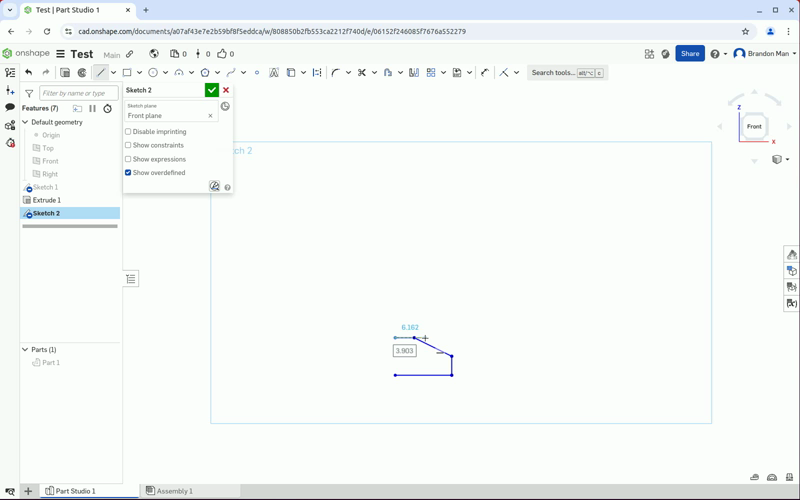
mouse_move(395, 375)
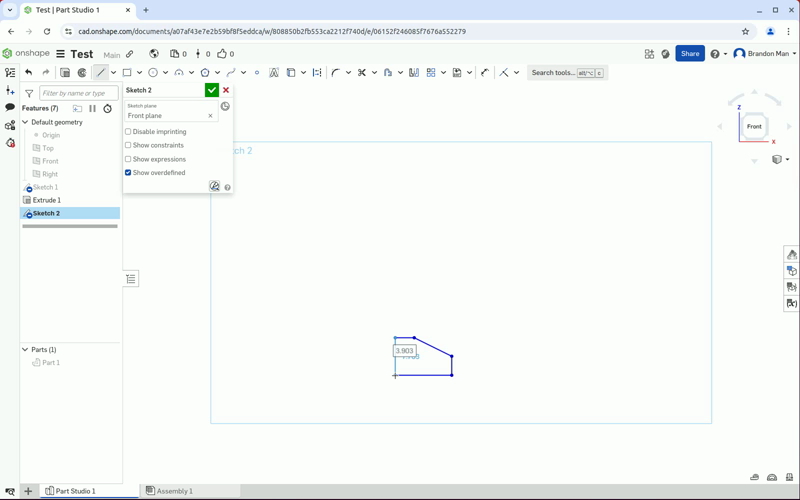
key_up(shift)
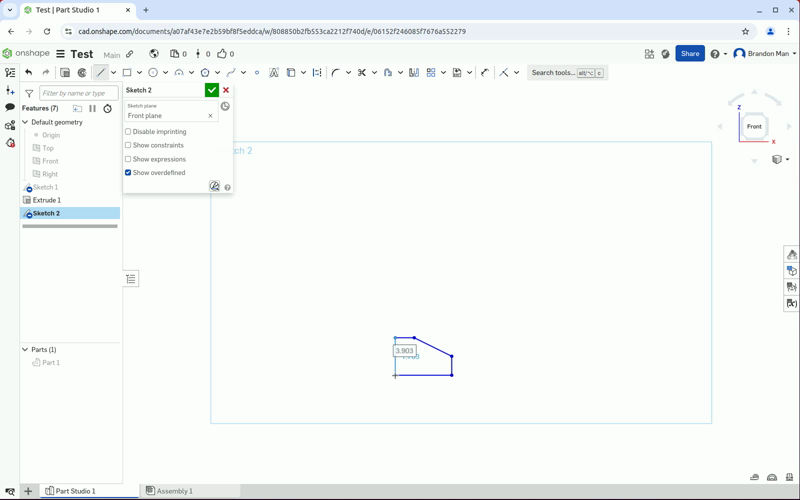
click(395, 375)
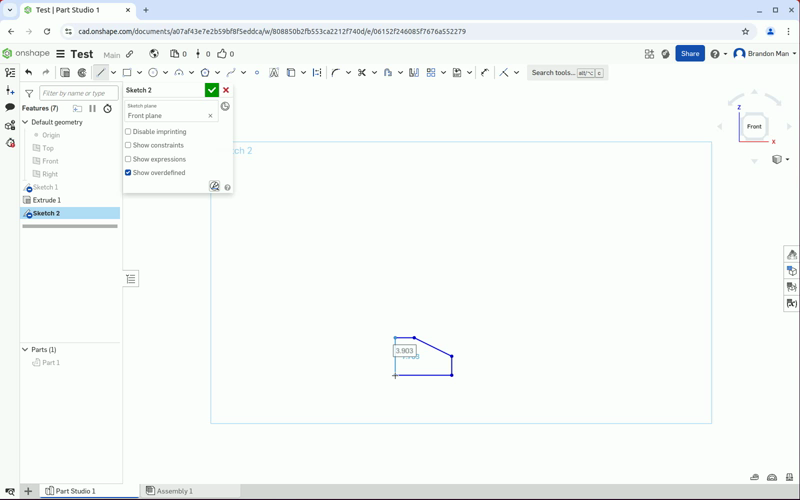
key(esc)
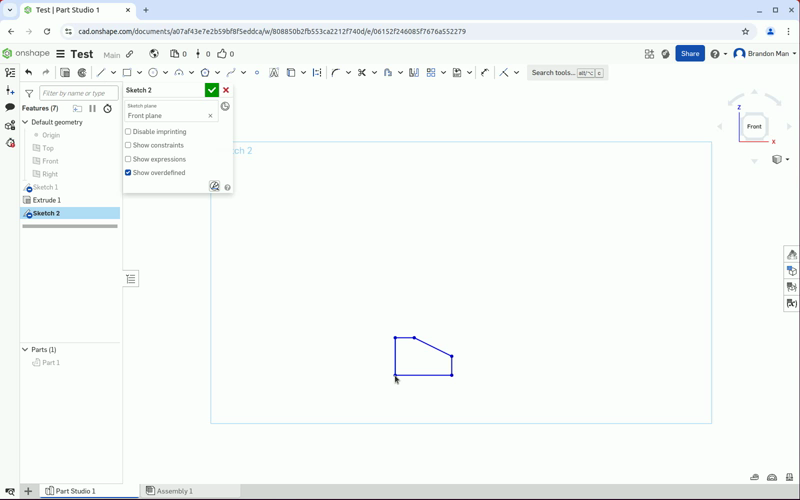
mouse_move(403, 344)
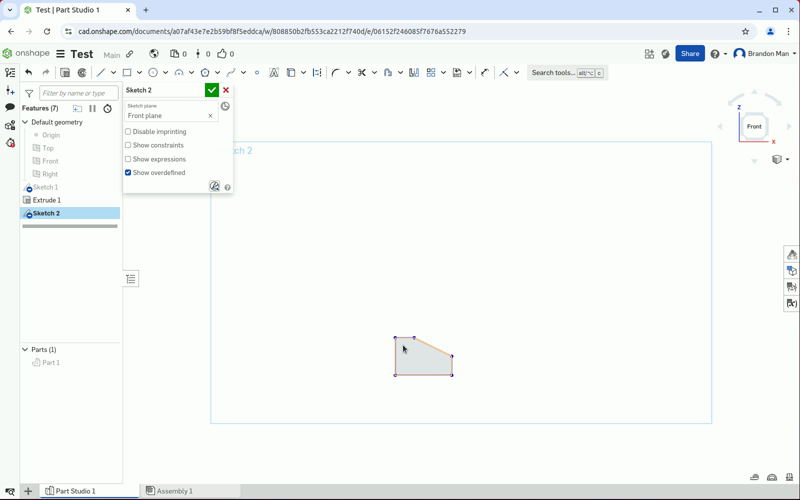
scroll(6)
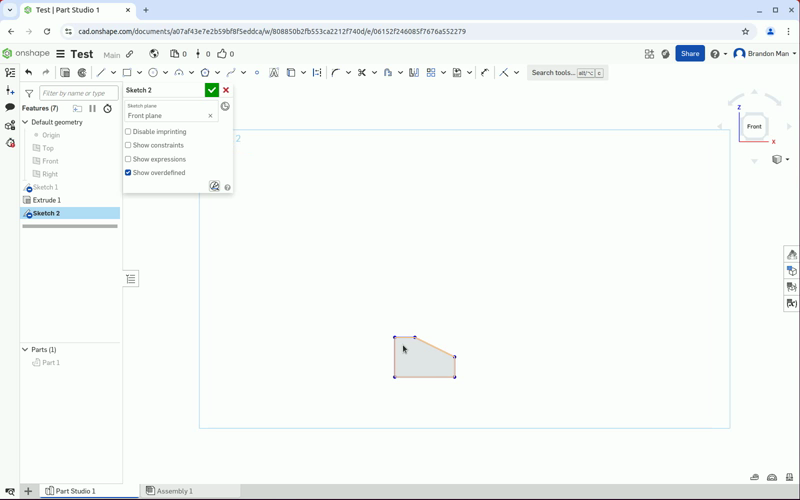
scroll(6)
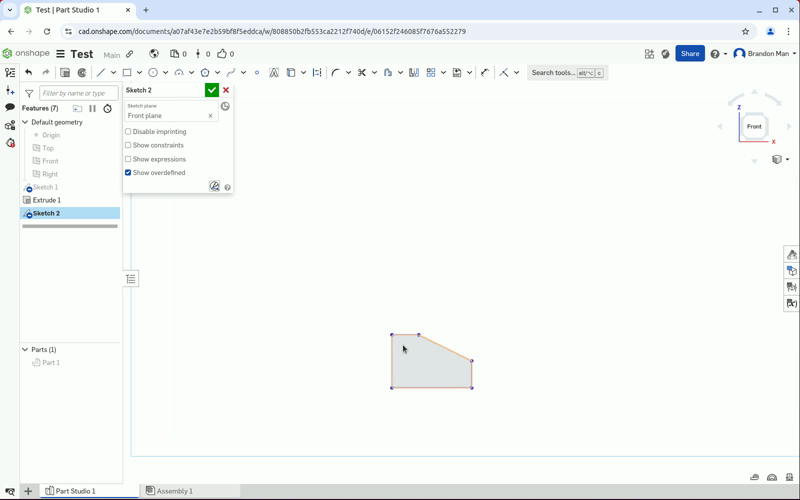
scroll(6)
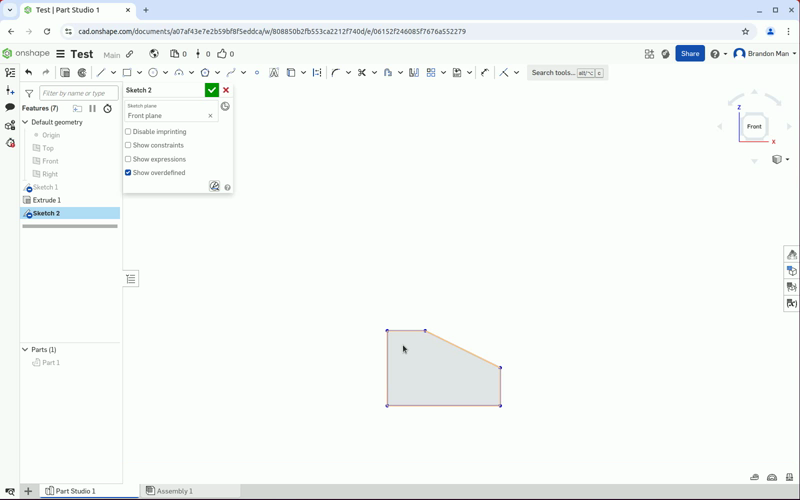
scroll(6)
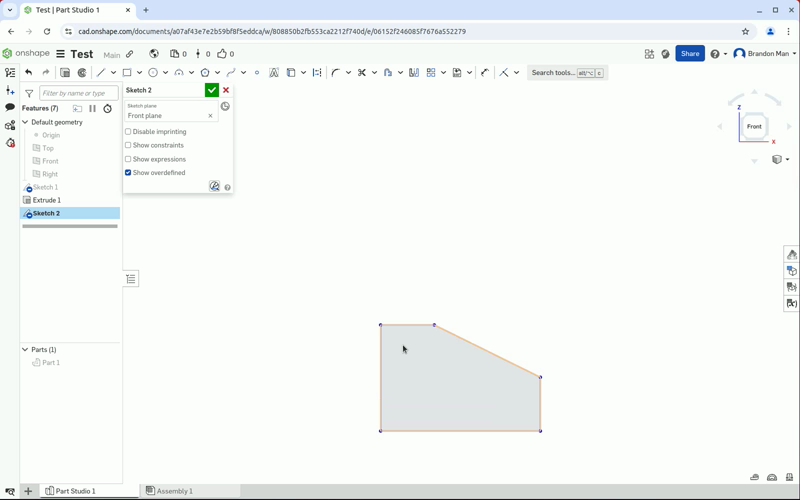
scroll(6)
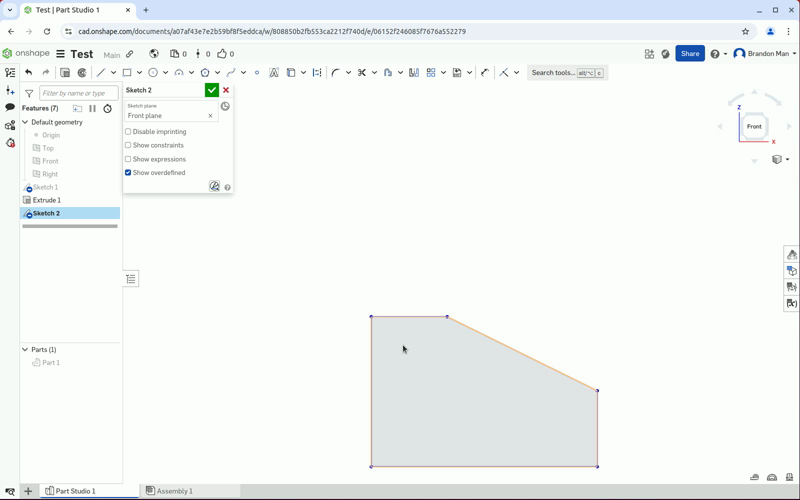
scroll(6)
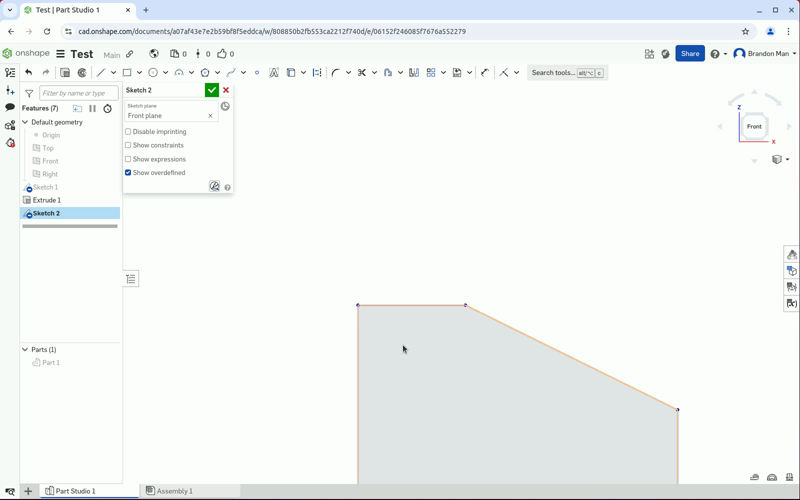
scroll(6)
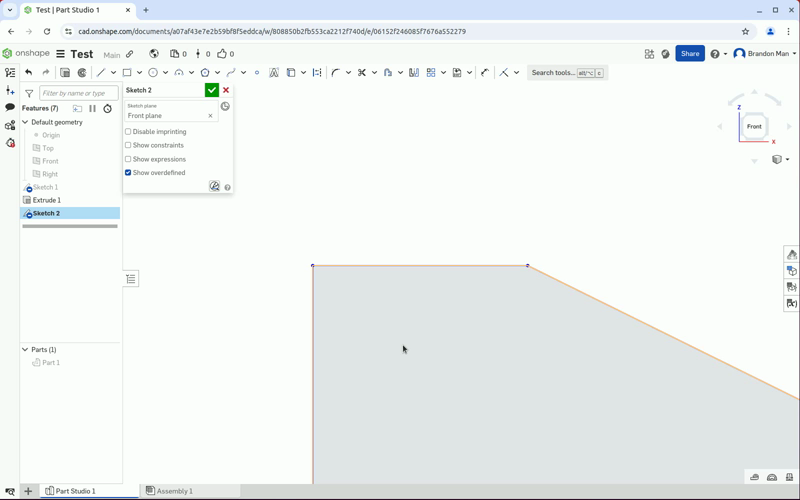
click(403, 344)
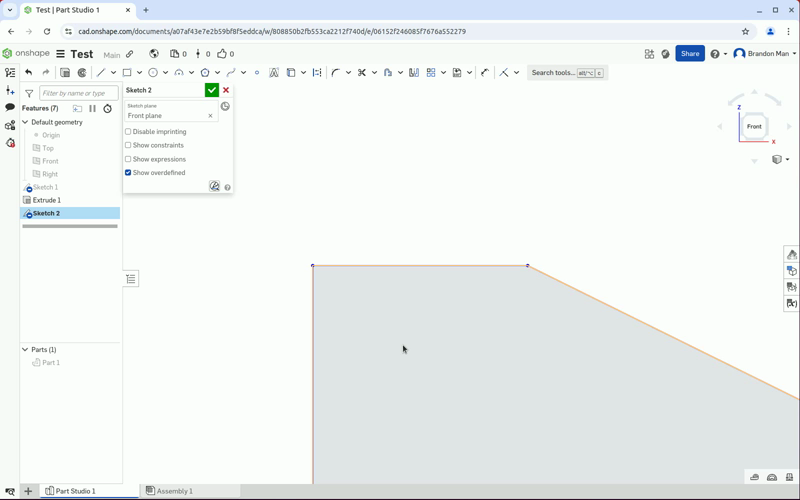
scroll(-6)
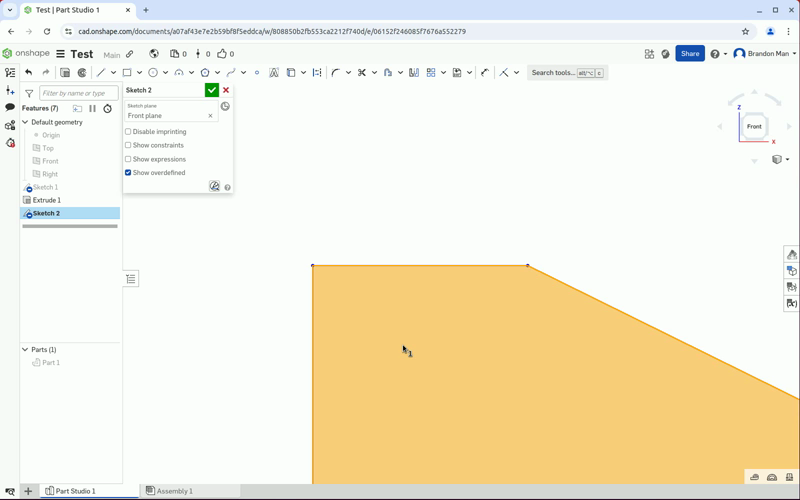
scroll(-6)
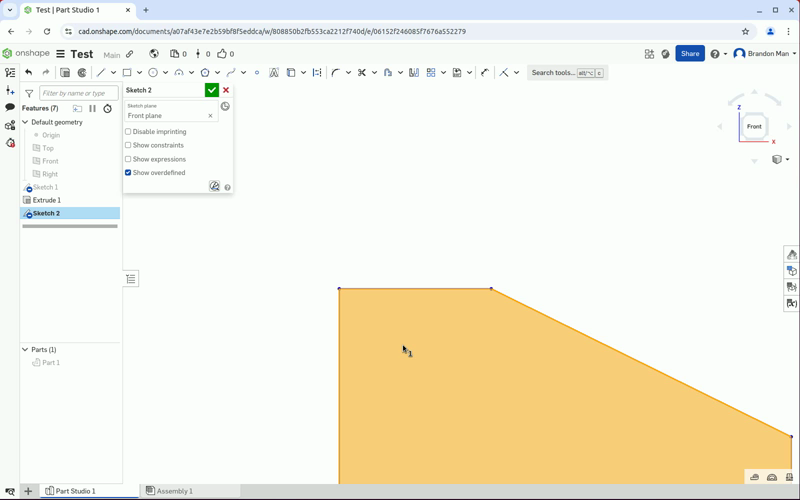
scroll(-6)
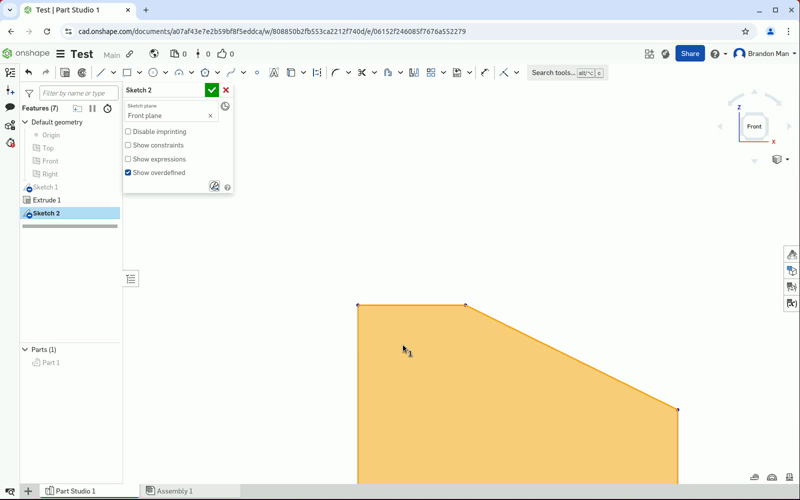
scroll(-6)
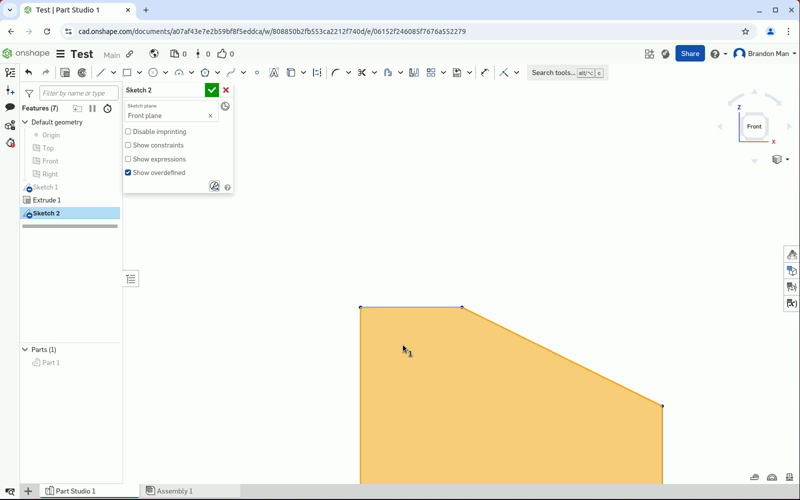
scroll(-6)
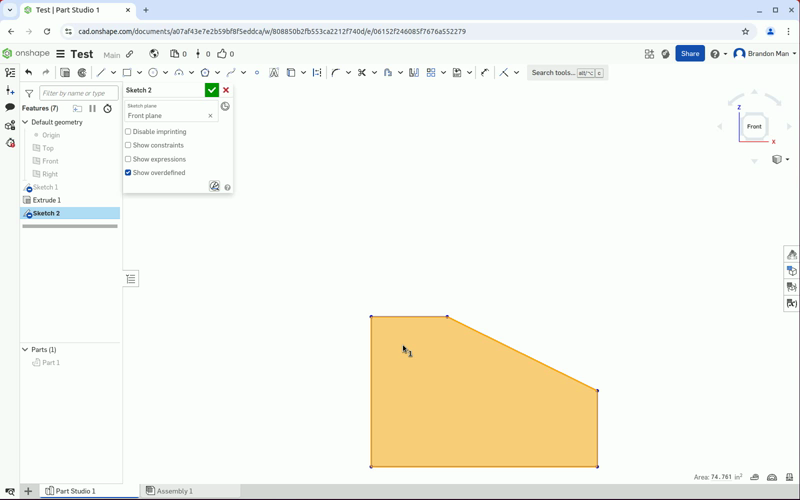
scroll(-6)
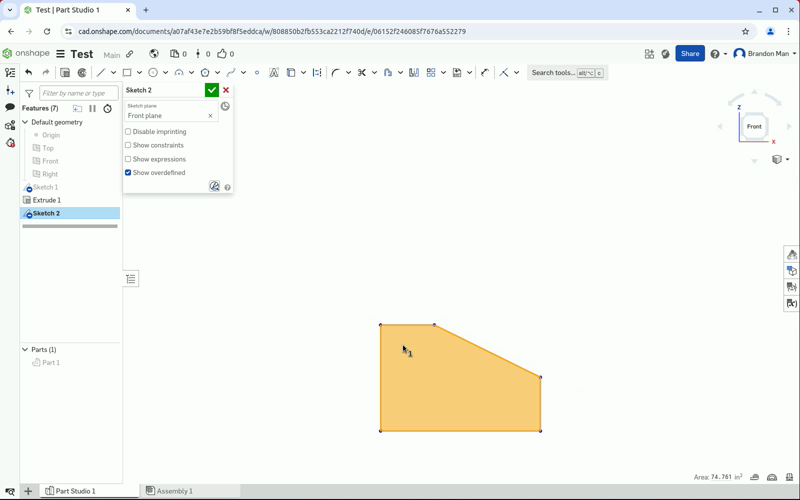
scroll(-6)
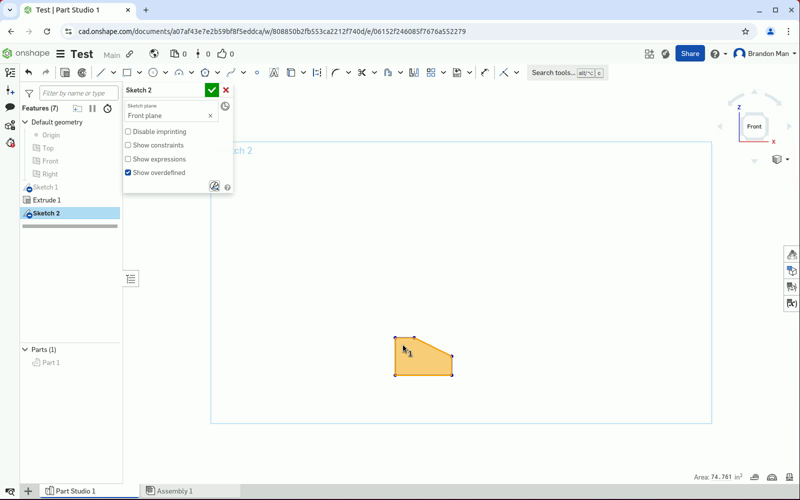
mouse_move(73, 352)
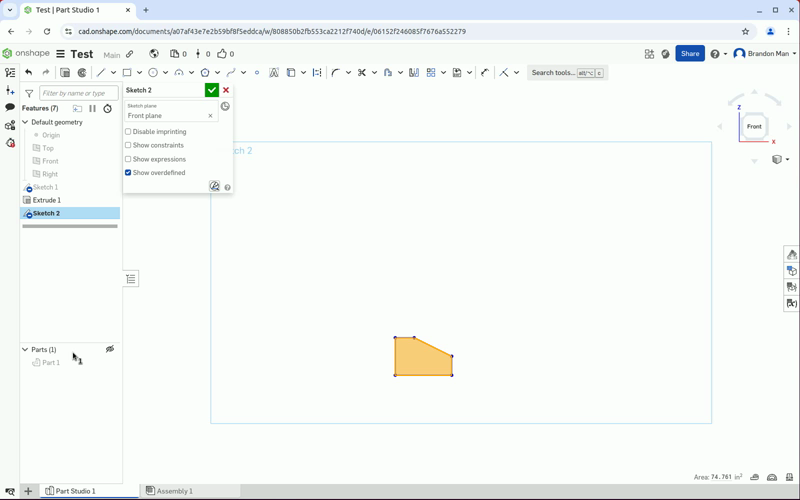
key(shift+y)
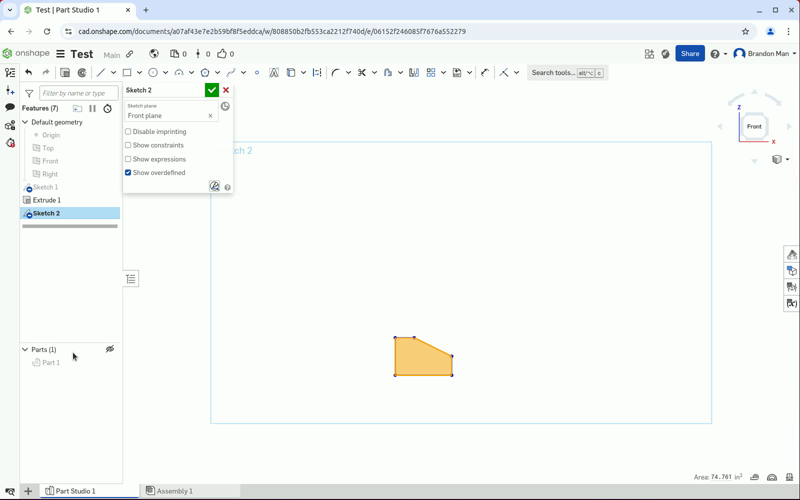
key(shift+e)
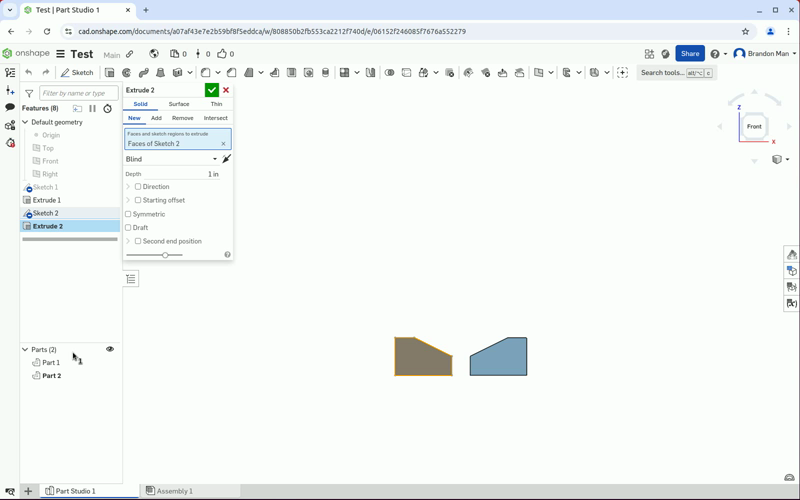
mouse_move(143, 106)
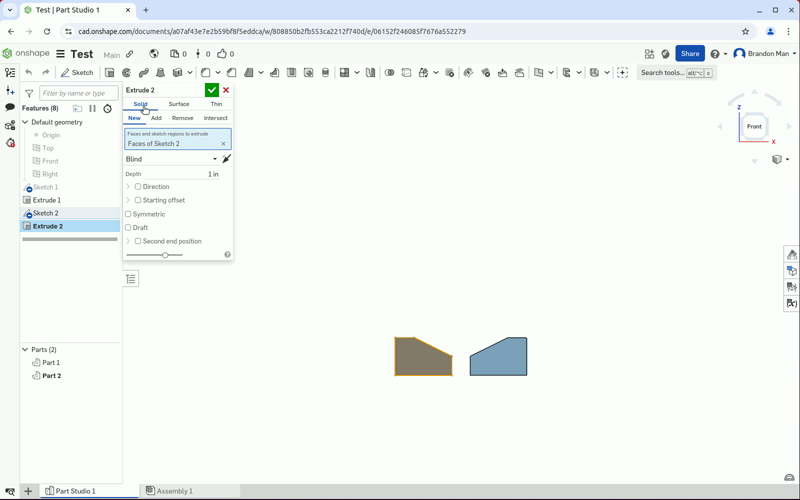
click(143, 106)
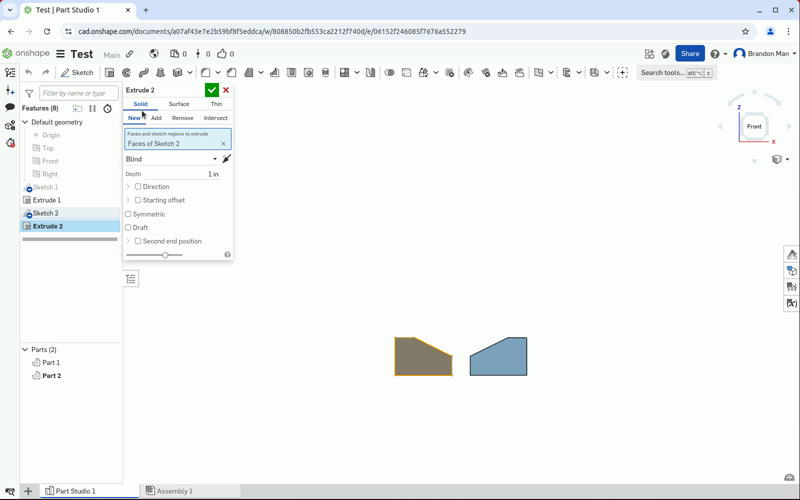
mouse_move(137, 120)
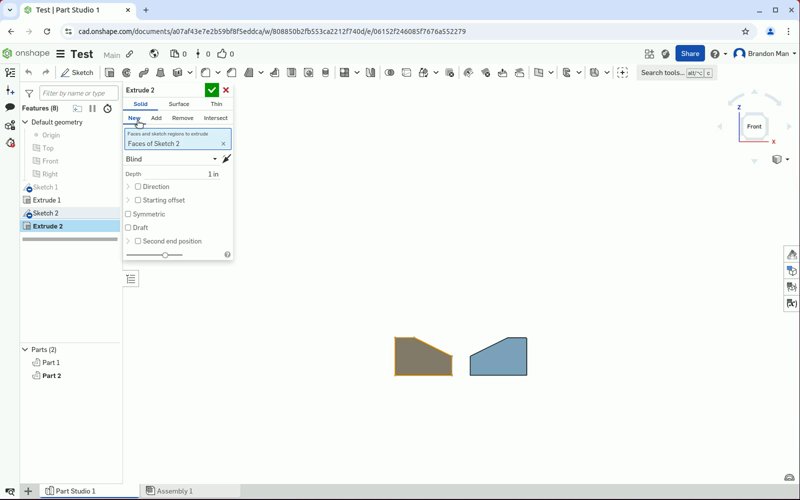
click(137, 120)
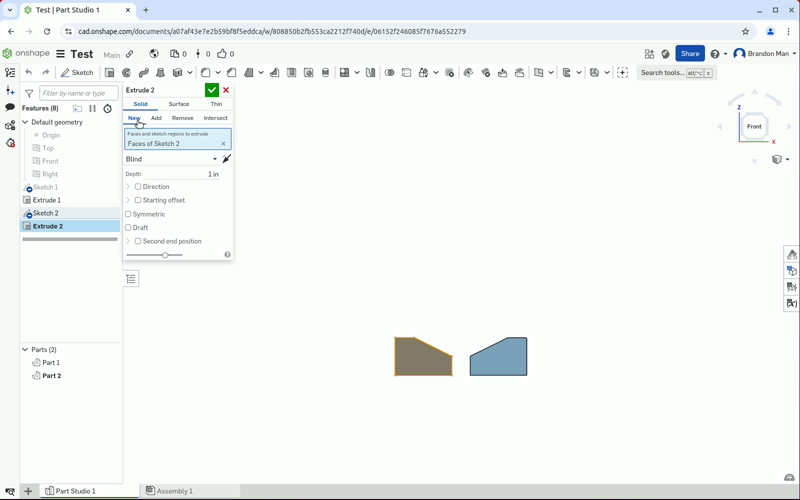
key(tab, 4)
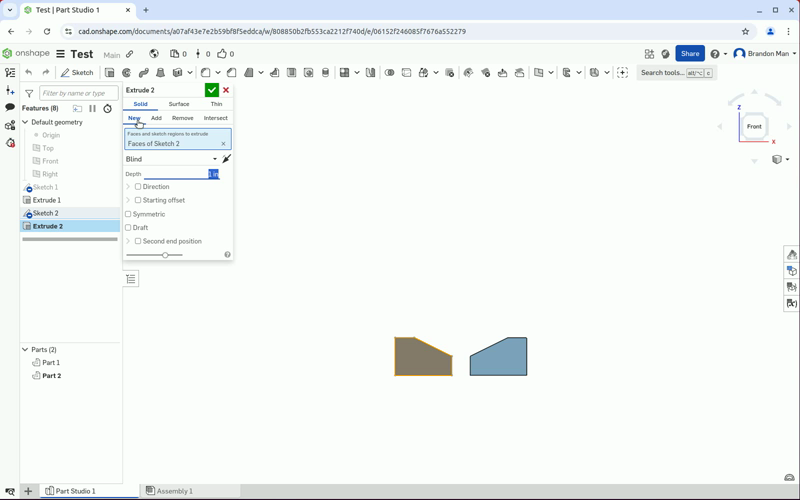
text(-23.108)
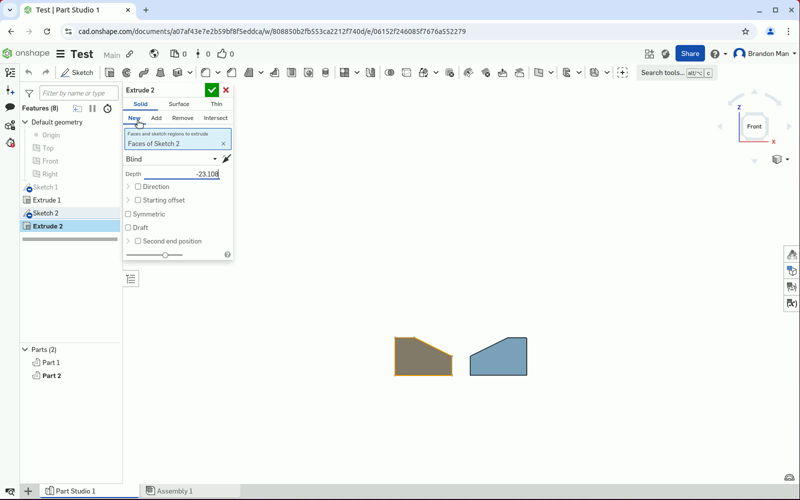
key(enter)
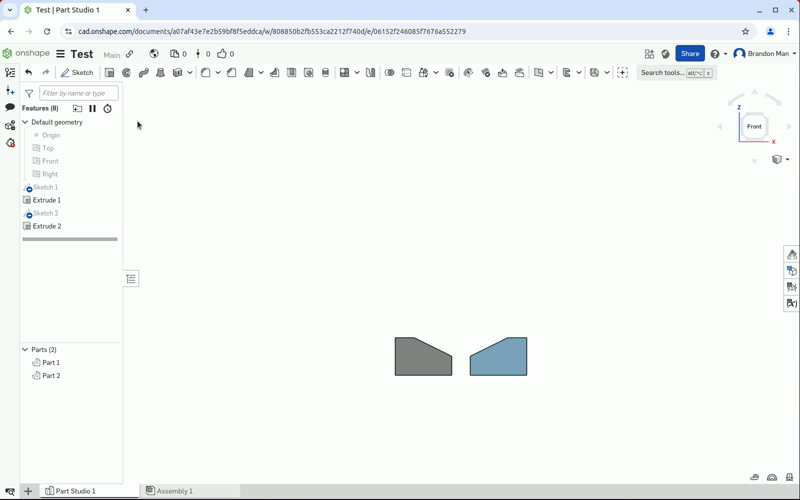
key(shift+h)
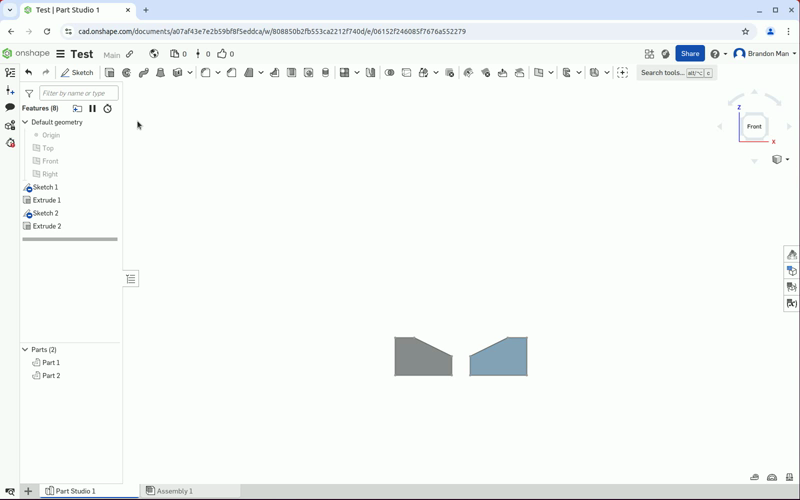
key(shift+h)
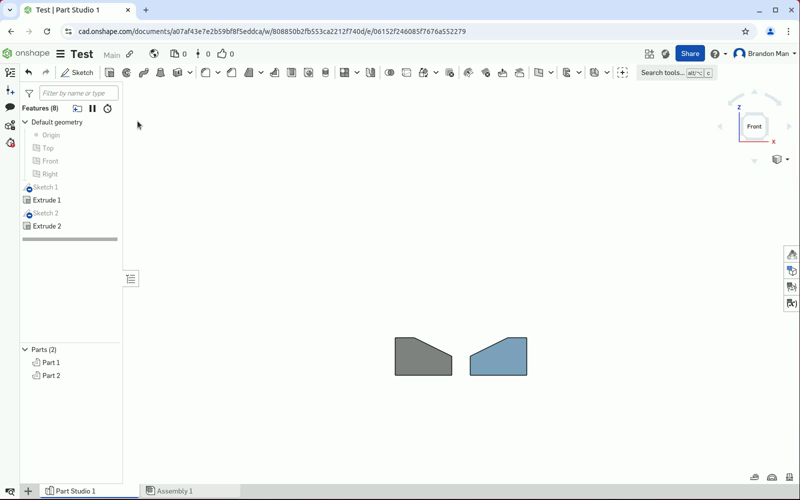
mouse_move(73, 189)
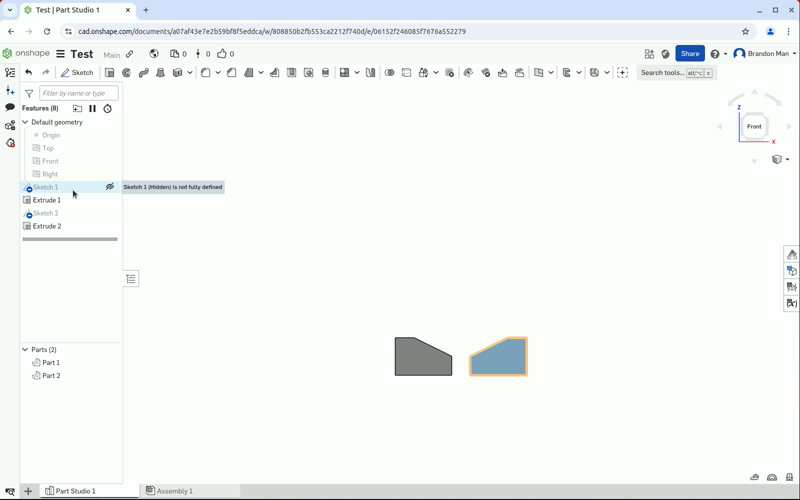
click(73, 189)
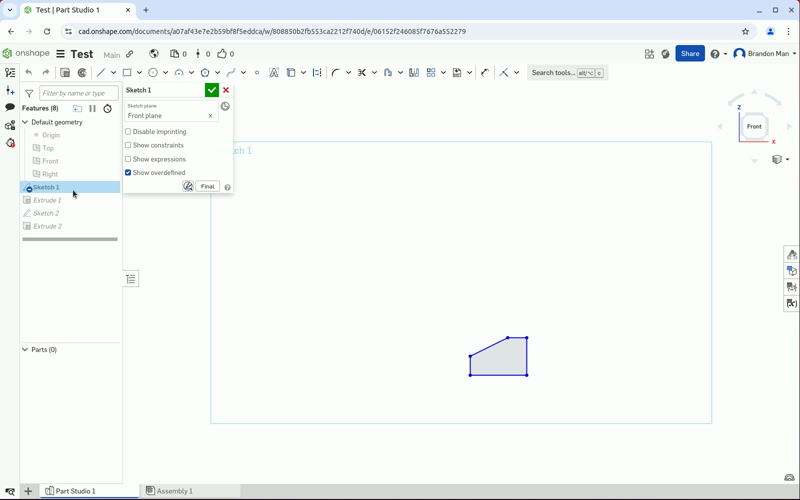
mouse_move(229, 92)
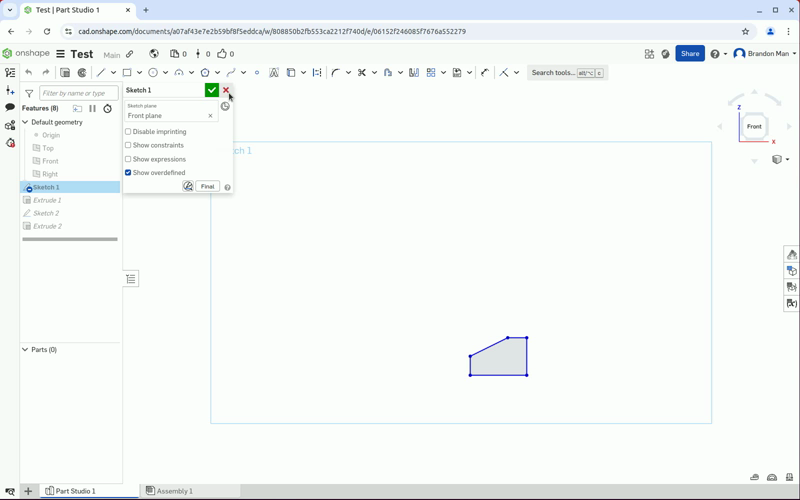
click(229, 92)
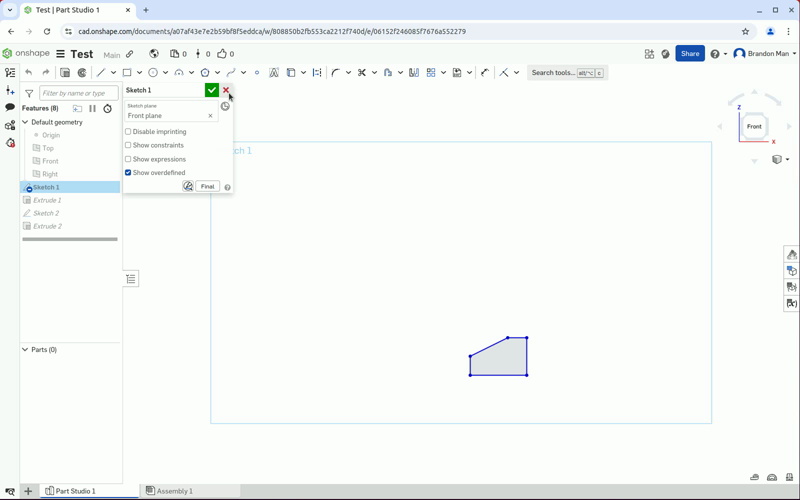
key(shift+s)
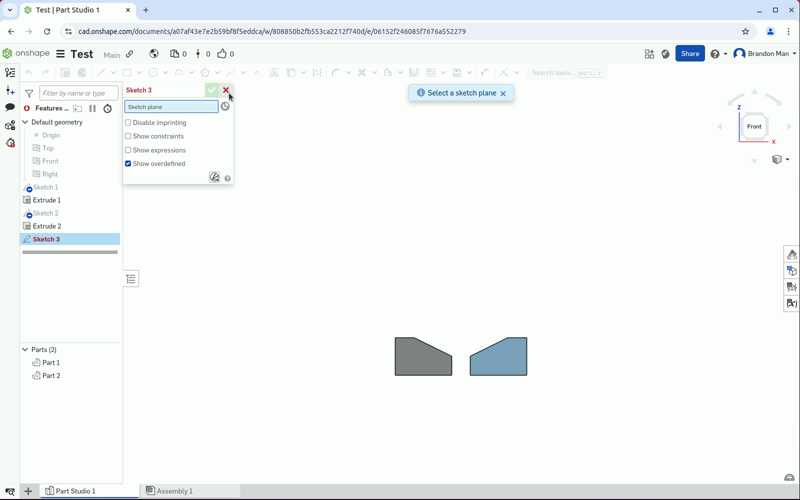
mouse_move(73, 163)
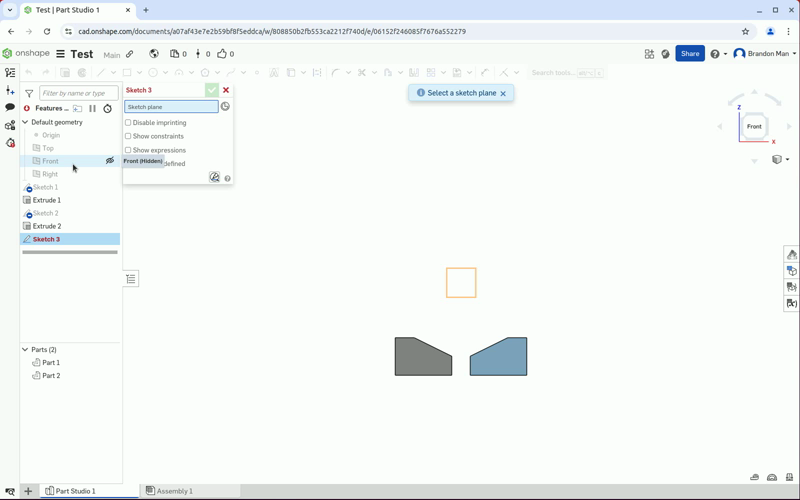
click(73, 163)
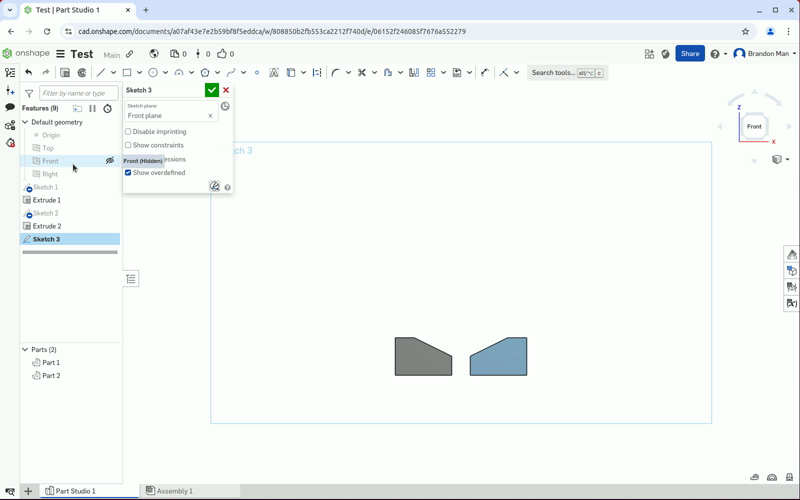
mouse_move(73, 352)
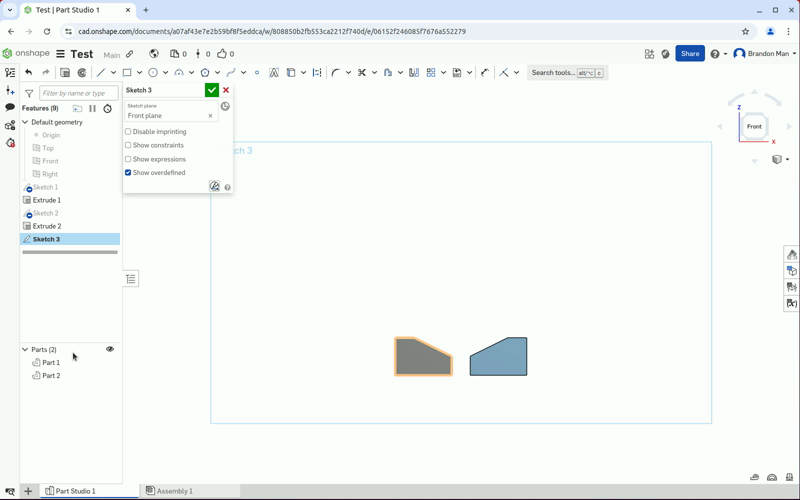
key(y)
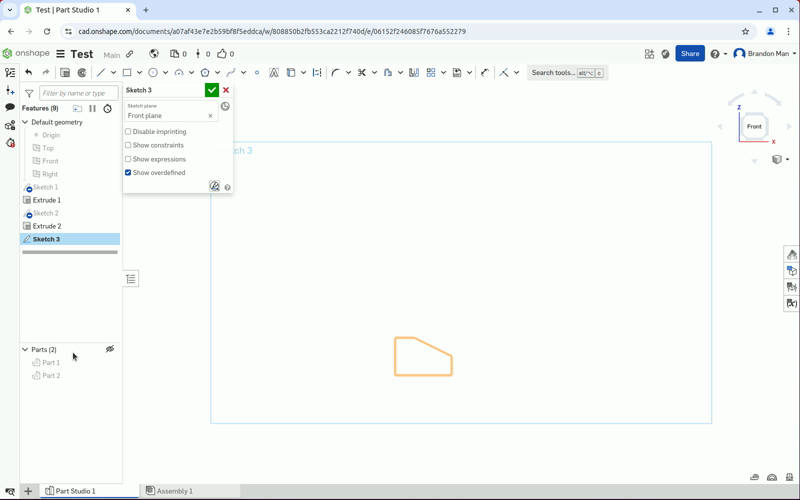
key(l)
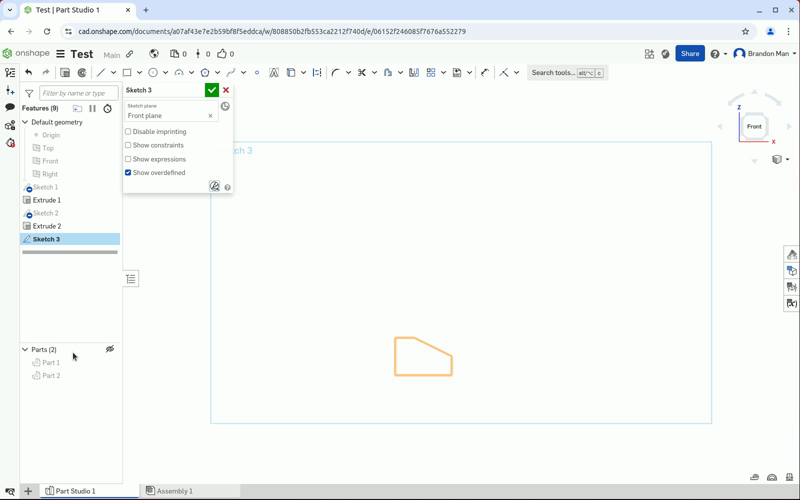
key_down(shift)
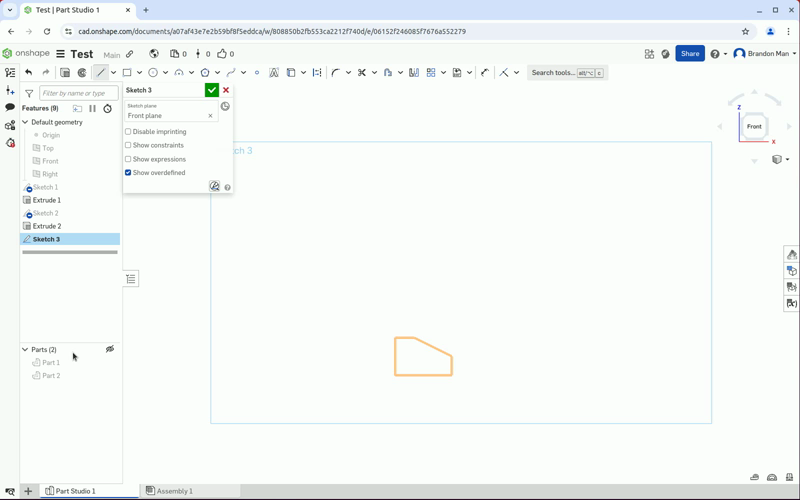
mouse_move(348, 394)
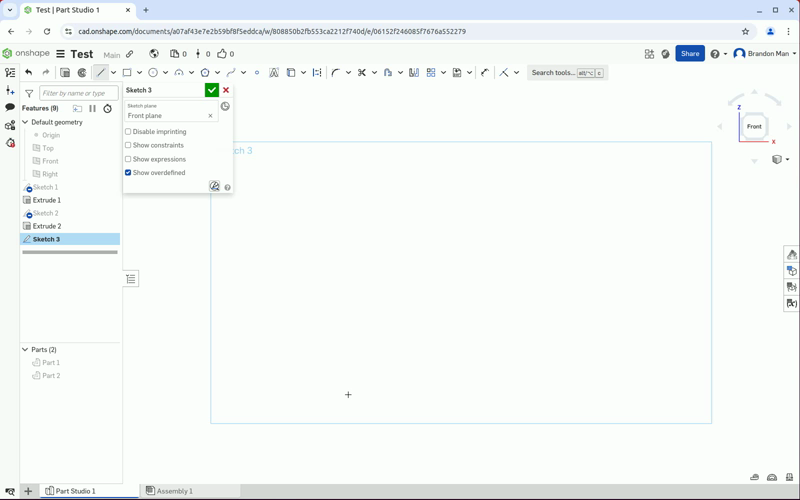
click(348, 394)
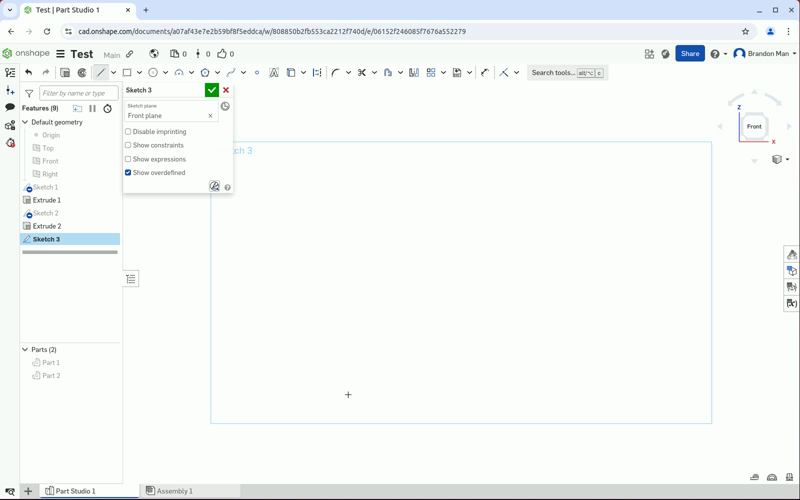
key_up(shift)
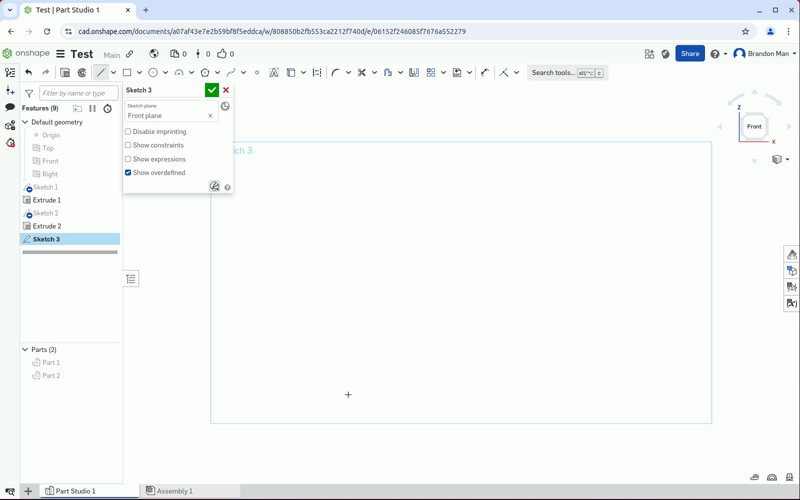
key_down(shift)
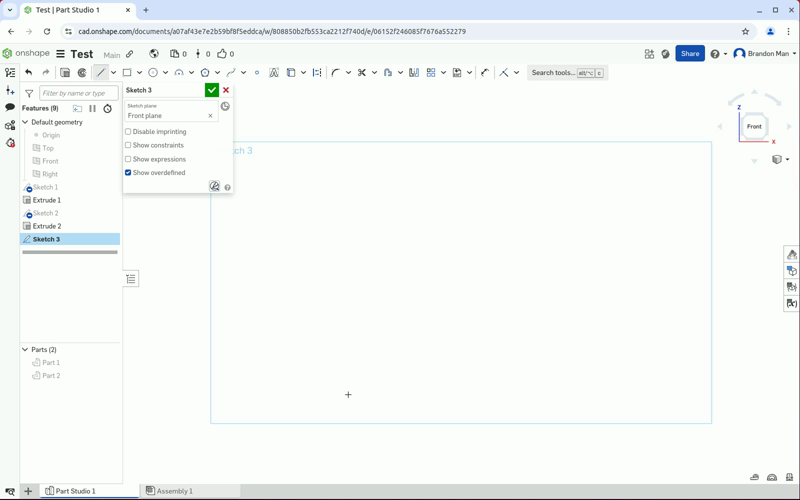
mouse_move(572, 394)
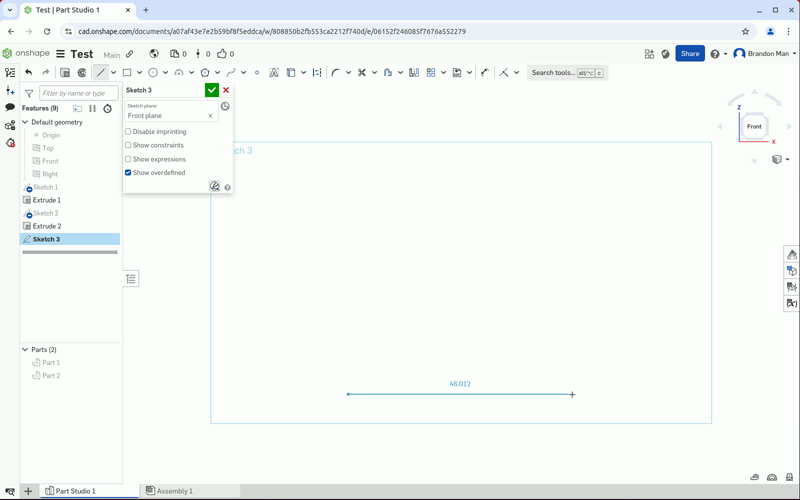
click(572, 394)
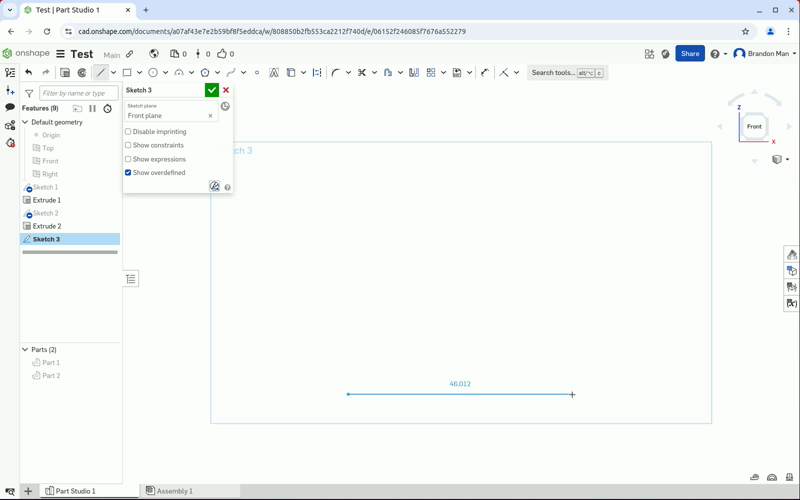
key_up(shift)
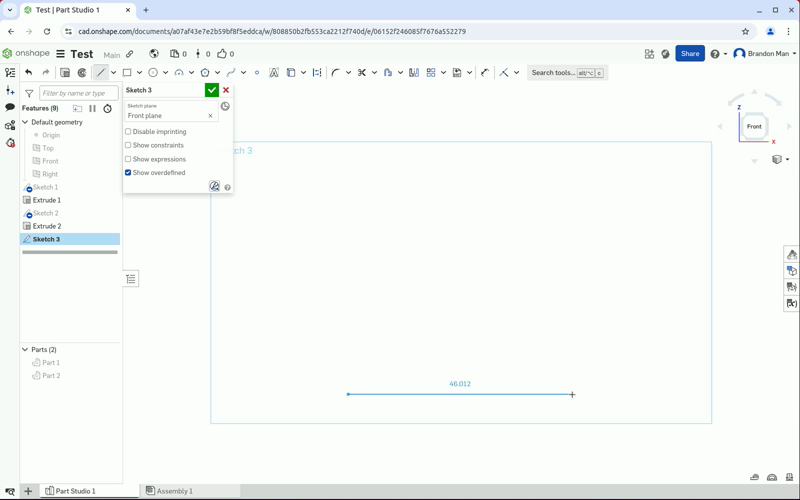
key_down(shift)
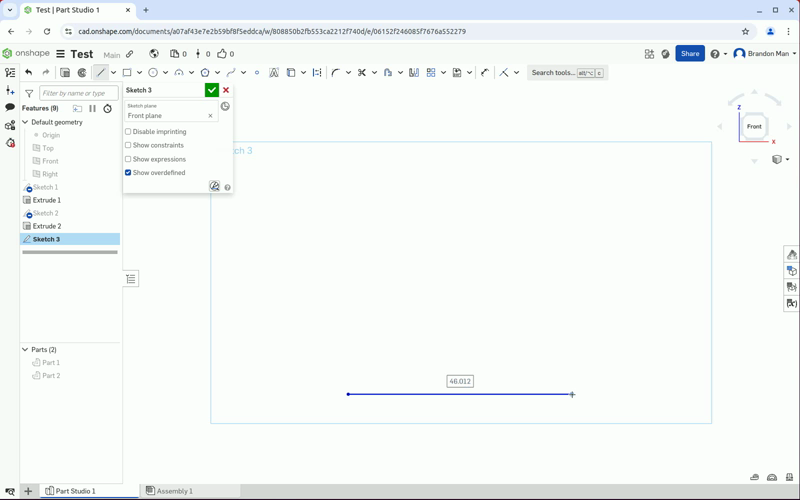
mouse_move(589, 394)
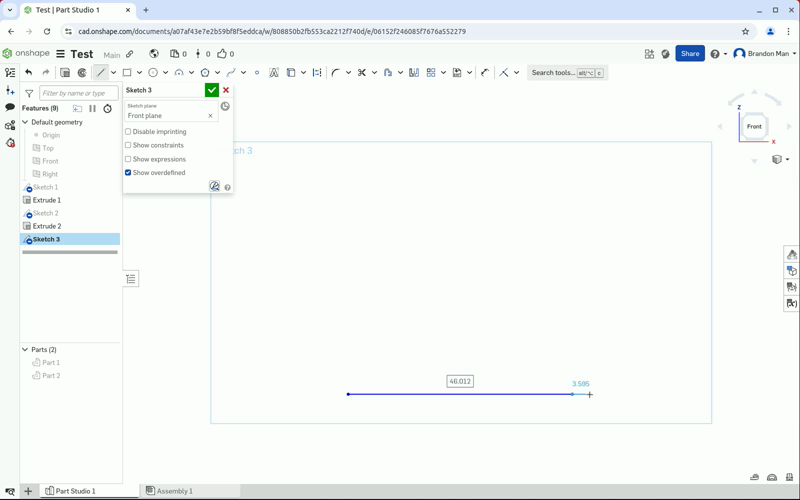
mouse_move(572, 375)
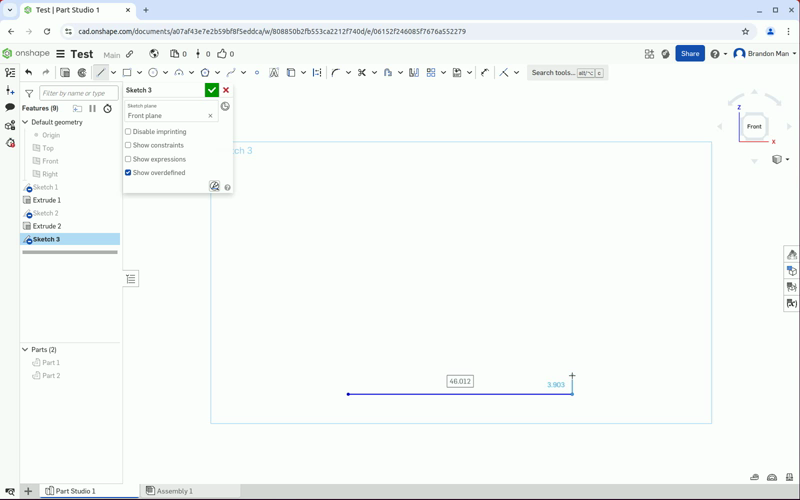
click(572, 375)
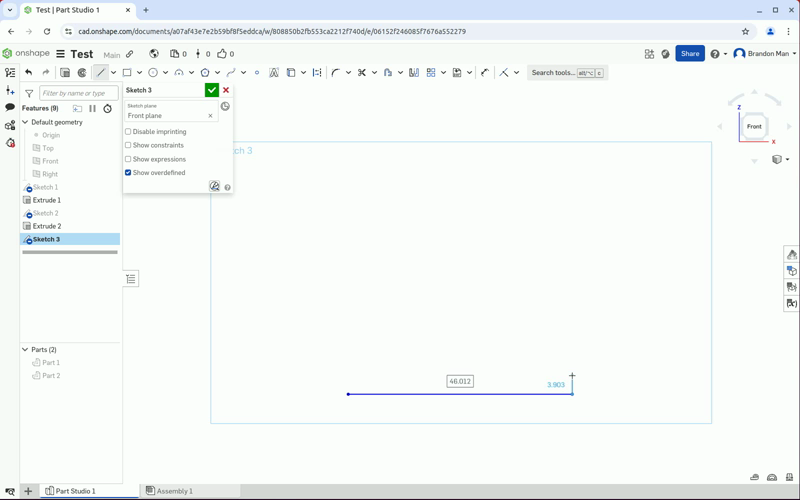
key_up(shift)
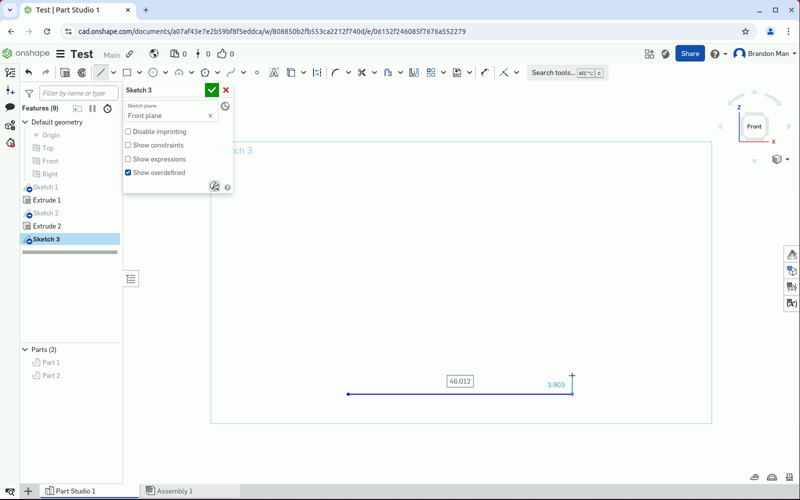
key_down(shift)
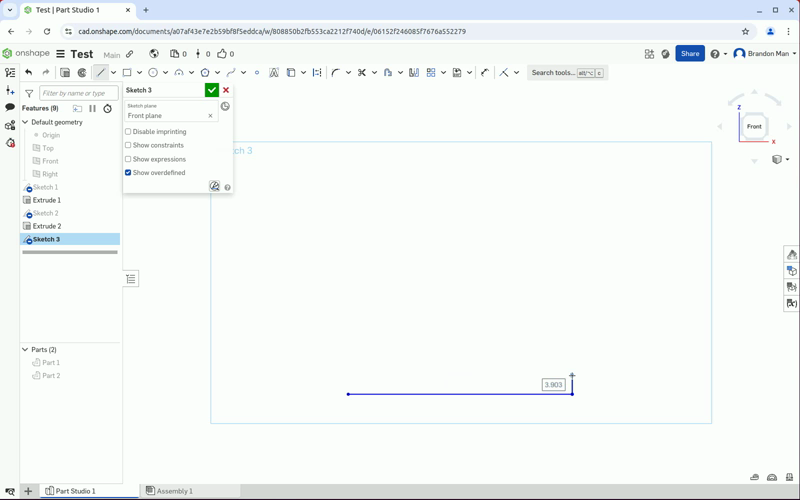
mouse_move(589, 375)
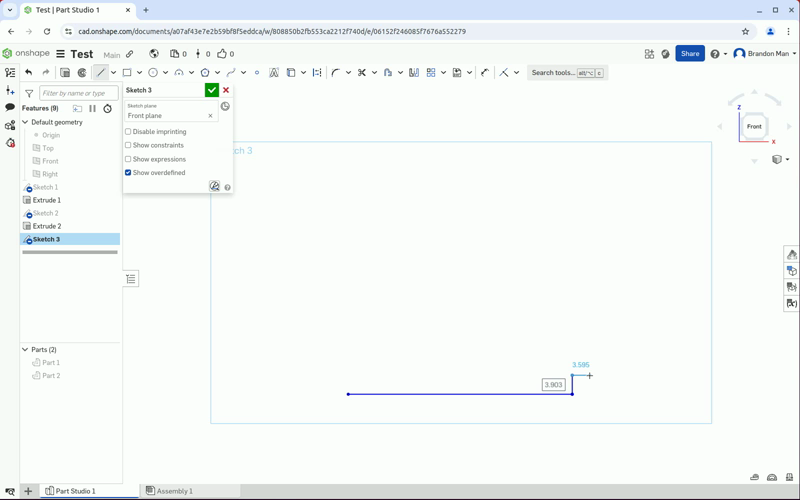
mouse_move(525, 375)
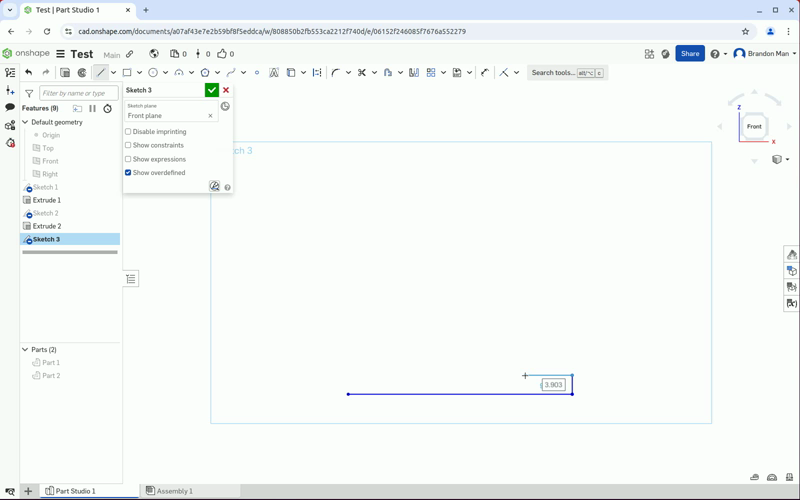
click(525, 375)
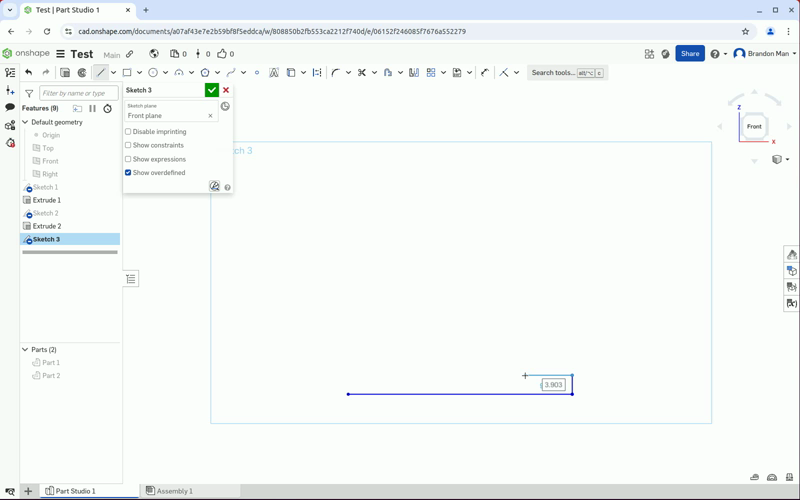
key_up(shift)
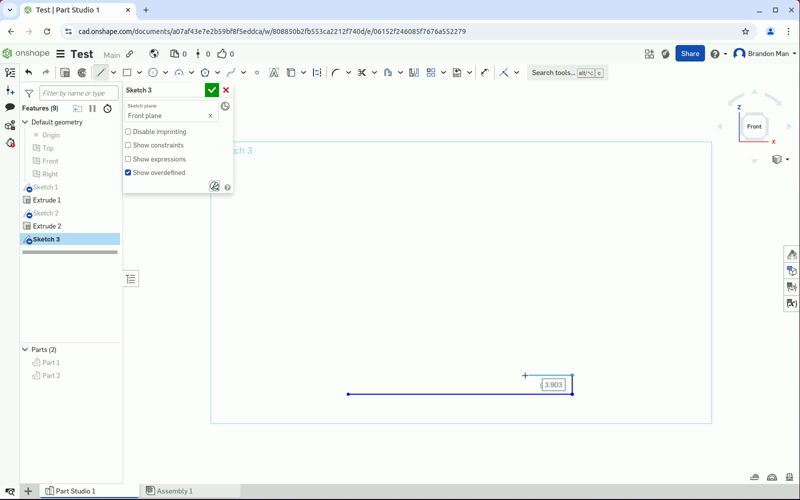
key_down(shift)
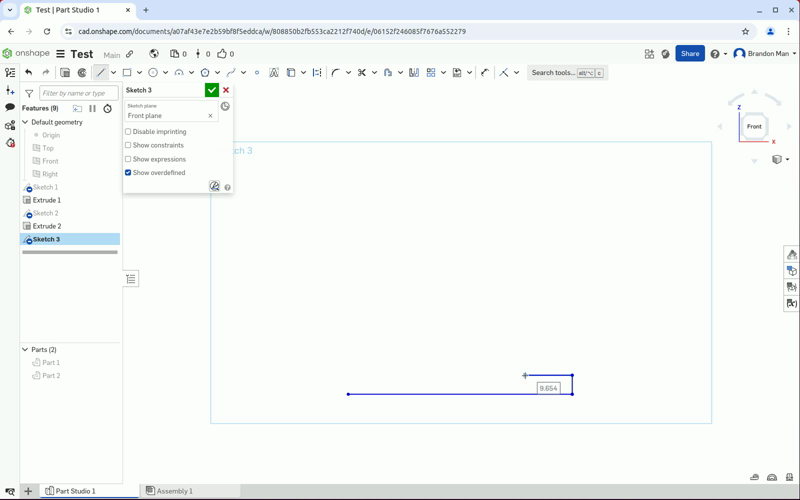
mouse_move(555, 375)
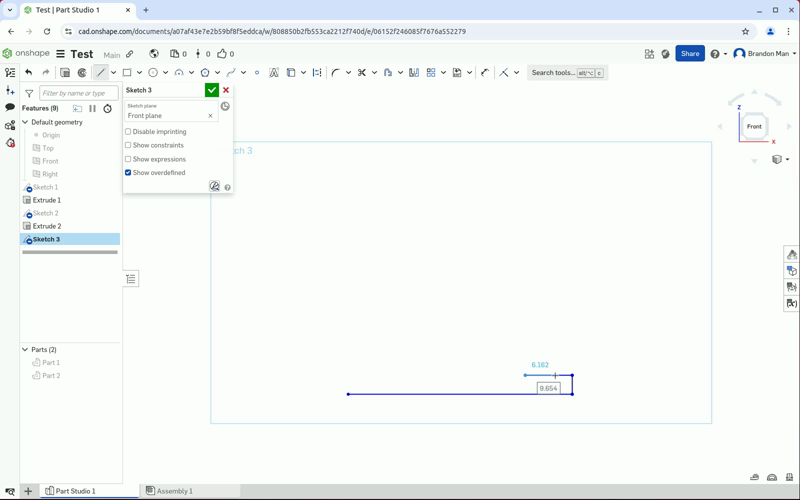
mouse_move(468, 375)
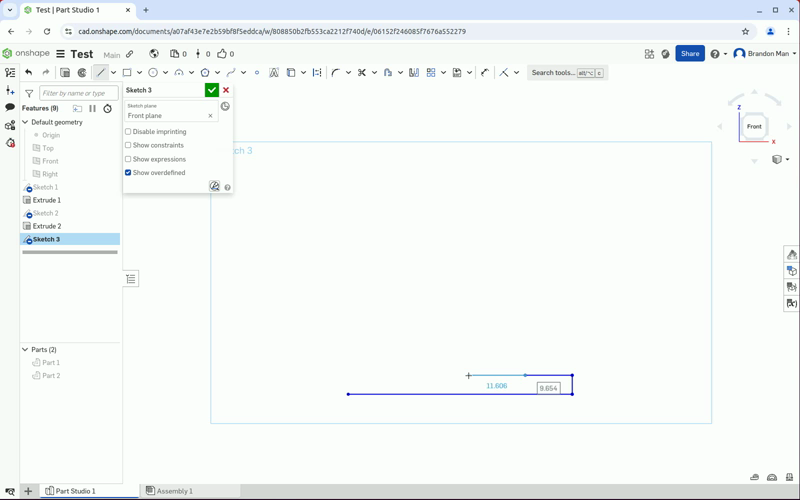
click(468, 375)
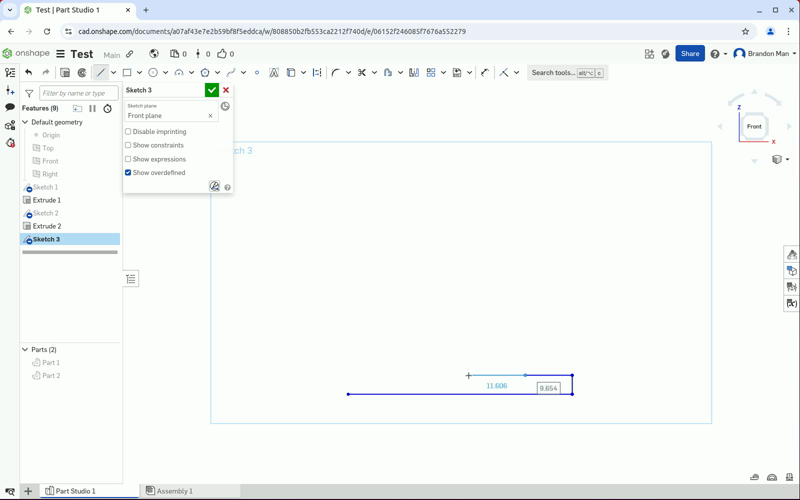
key_up(shift)
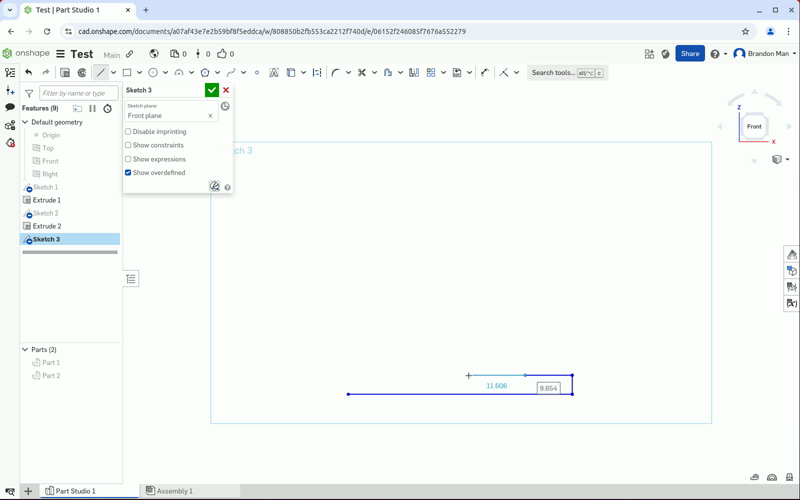
key_down(shift)
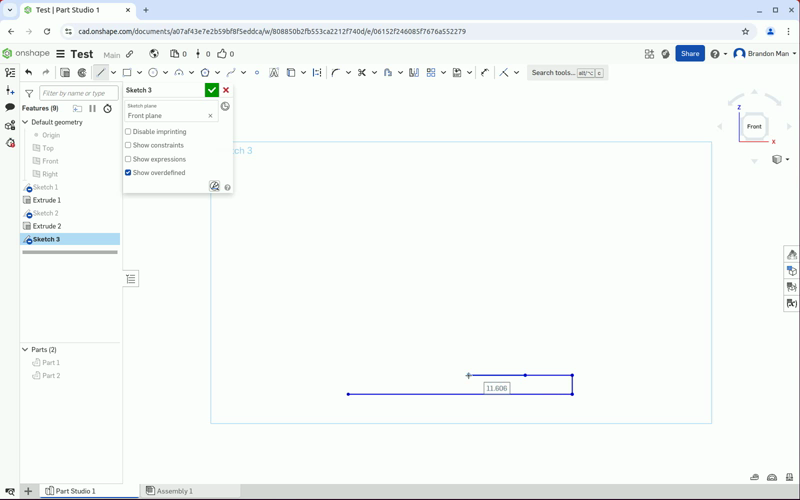
mouse_move(498, 375)
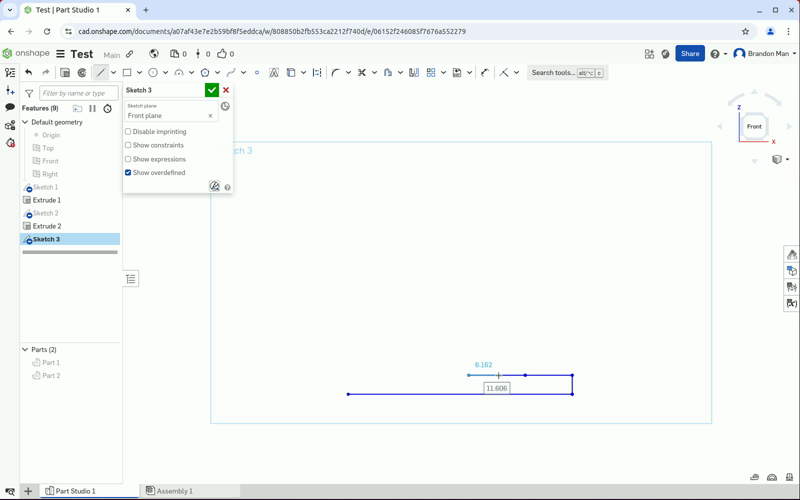
mouse_move(452, 375)
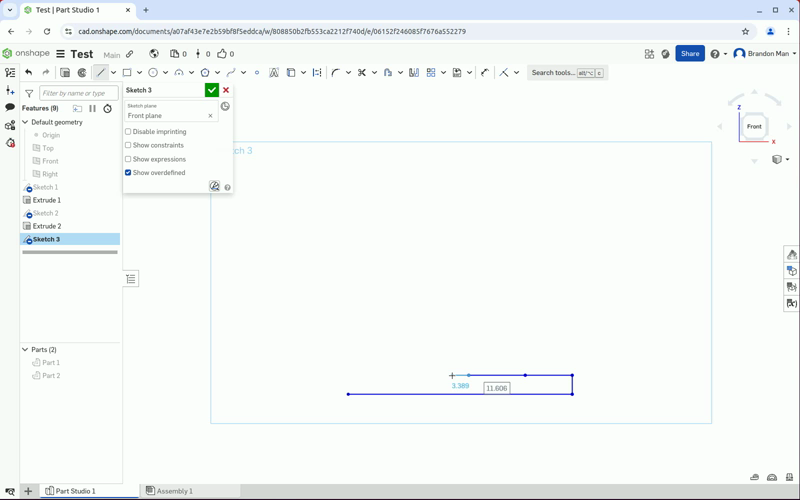
click(452, 375)
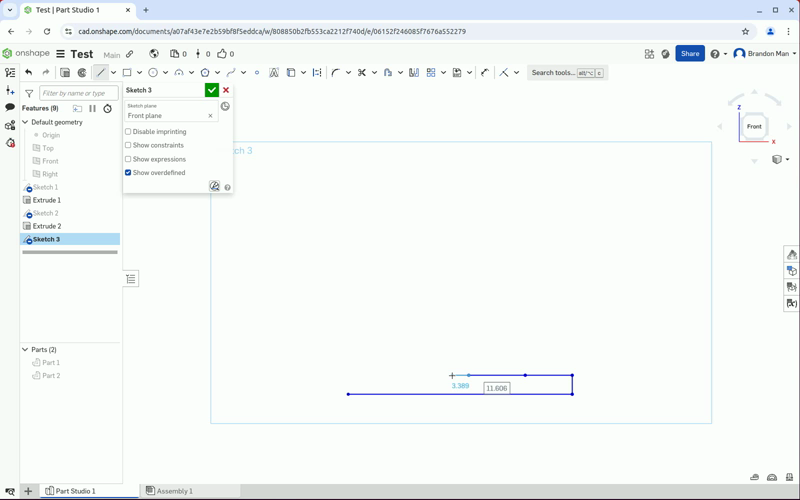
key_up(shift)
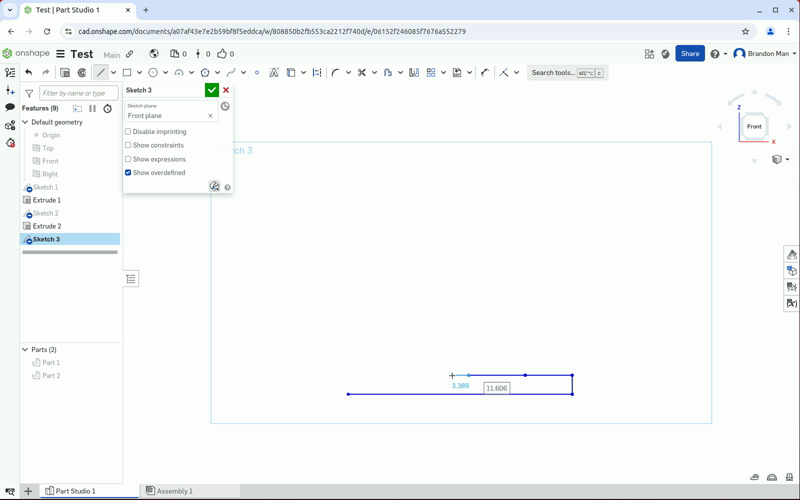
key_down(shift)
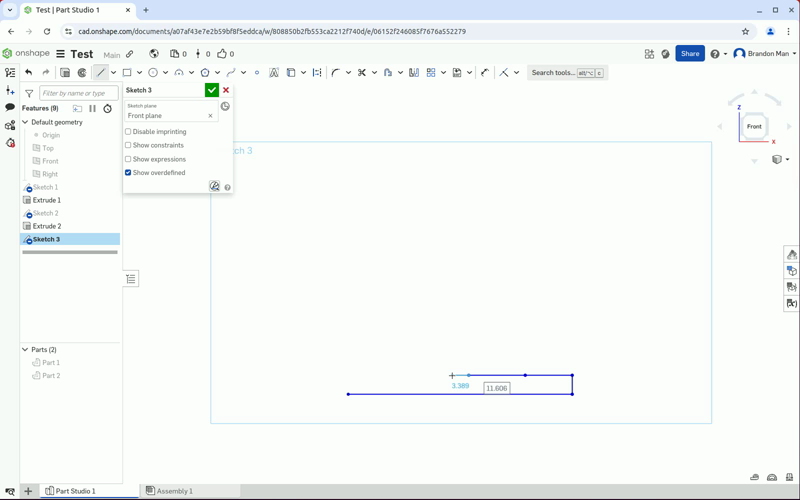
mouse_move(482, 375)
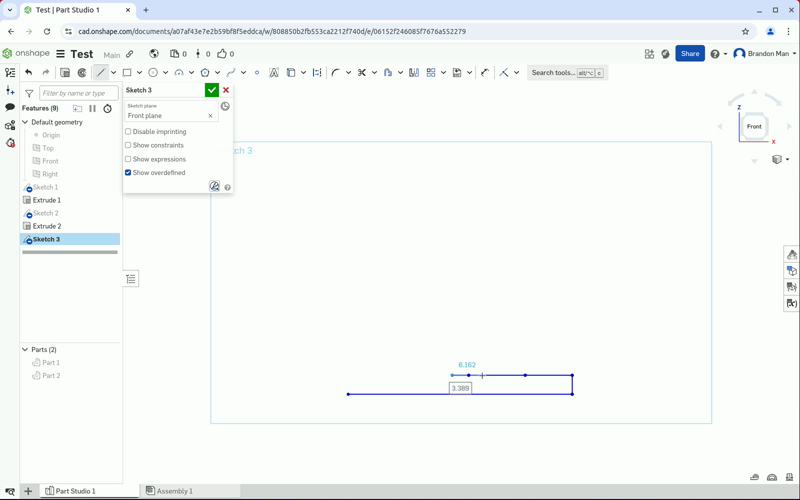
mouse_move(395, 375)
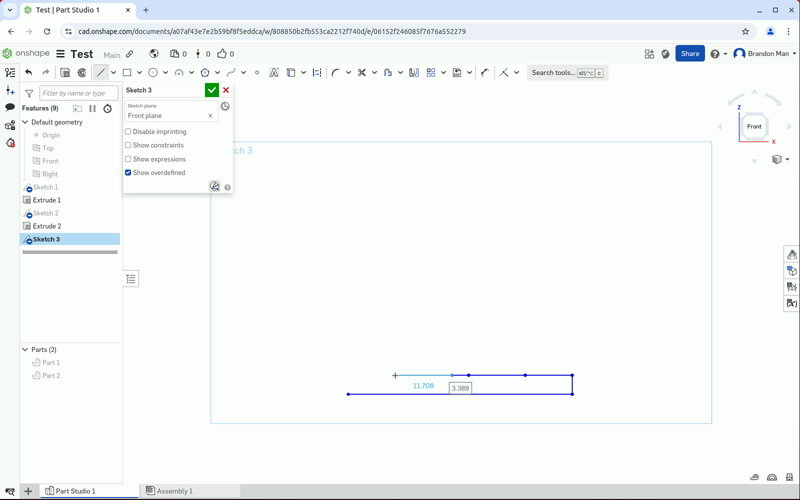
click(395, 375)
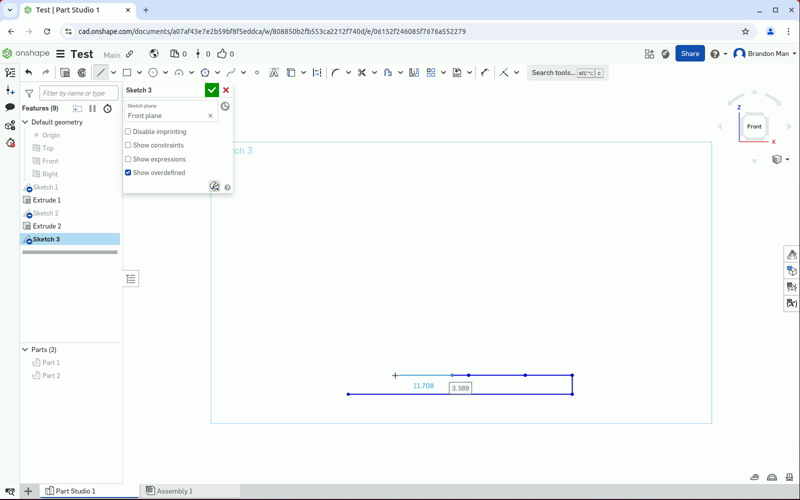
key_up(shift)
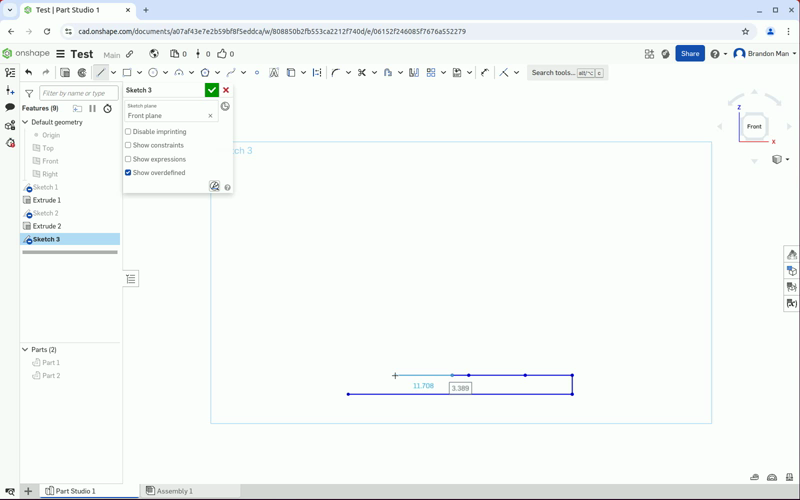
key_down(shift)
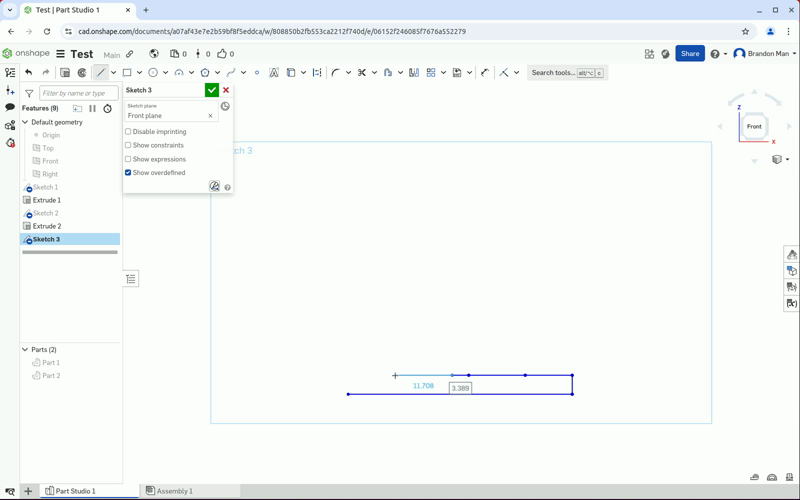
mouse_move(425, 375)
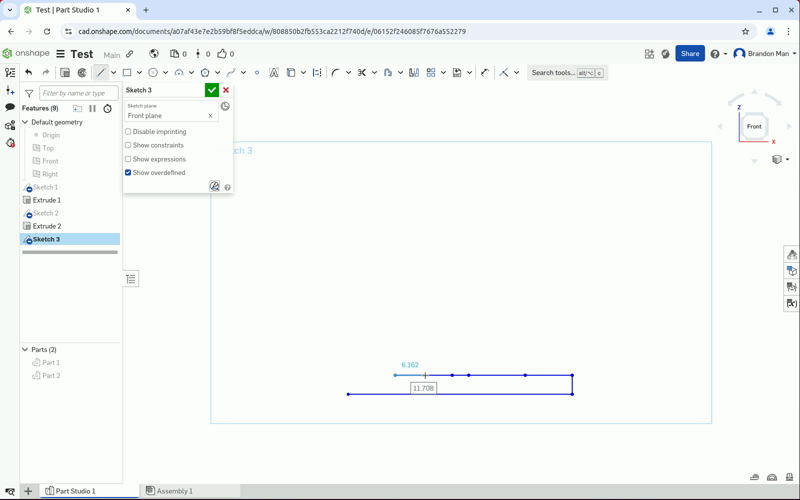
mouse_move(348, 375)
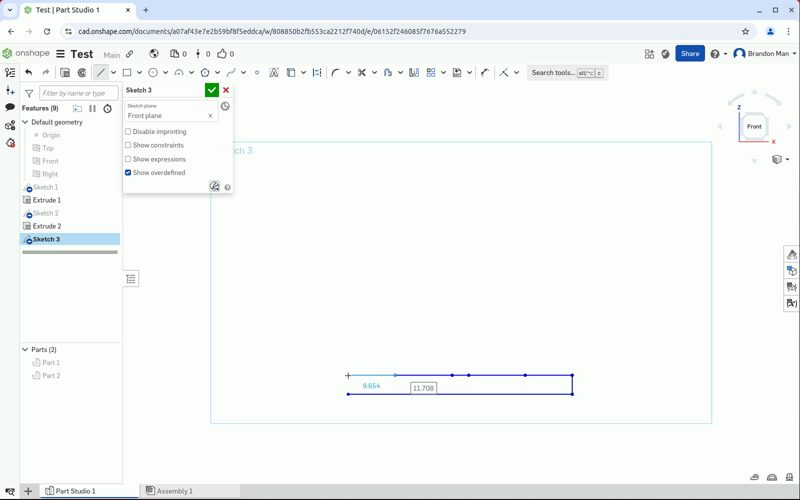
click(348, 375)
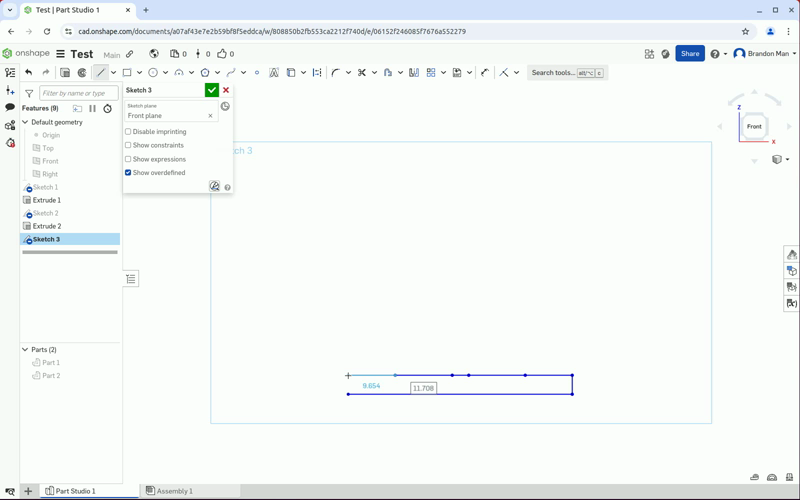
key_up(shift)
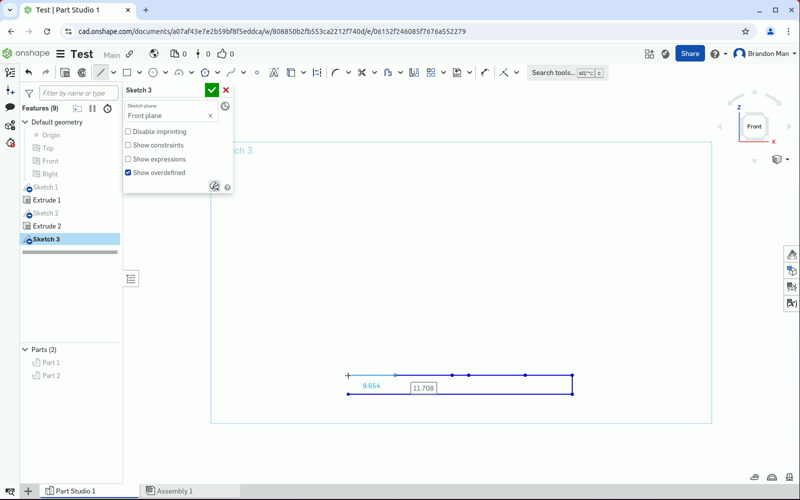
mouse_move(378, 375)
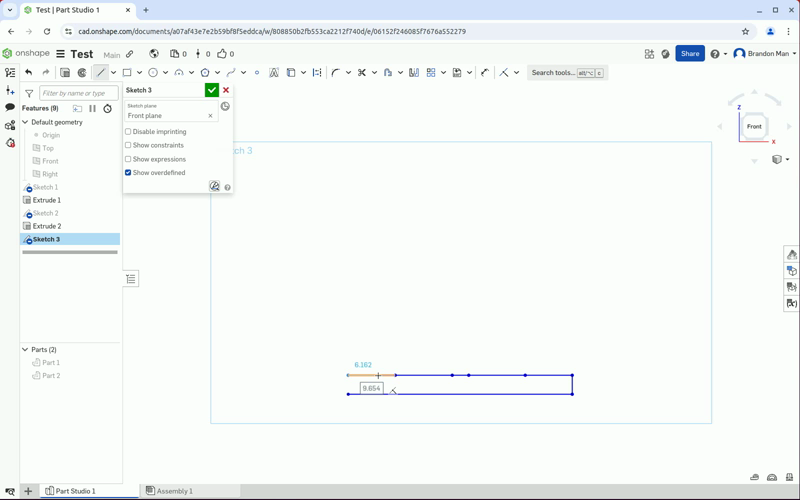
key_down(shift)
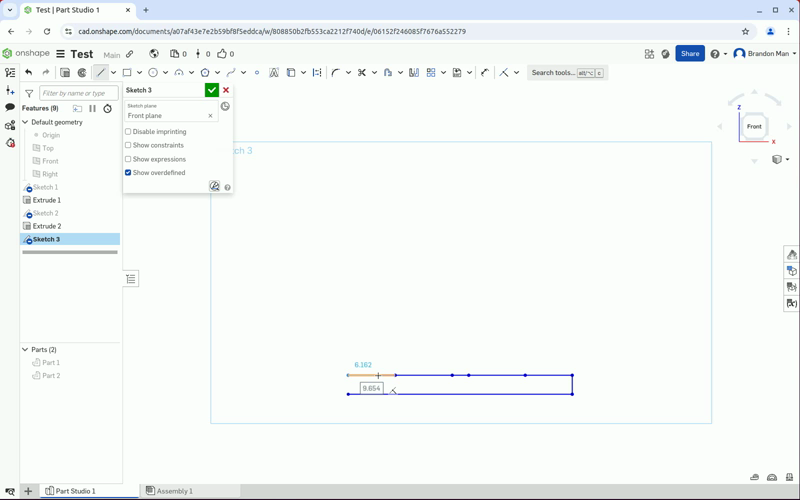
mouse_move(348, 394)
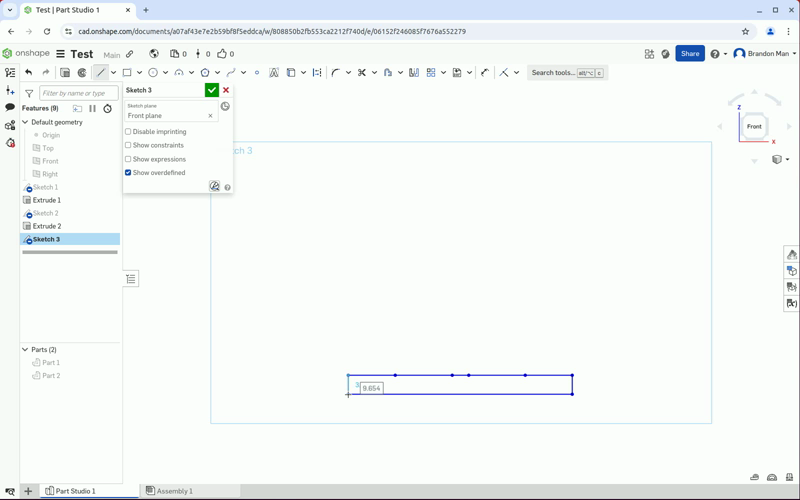
key_up(shift)
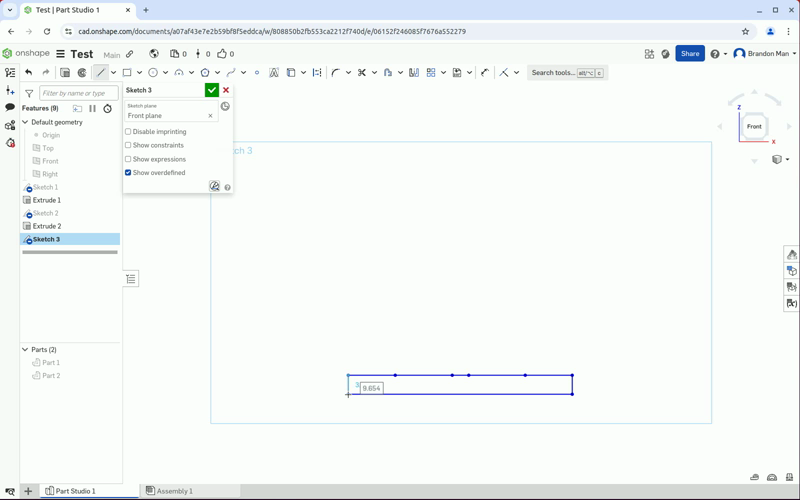
click(348, 394)
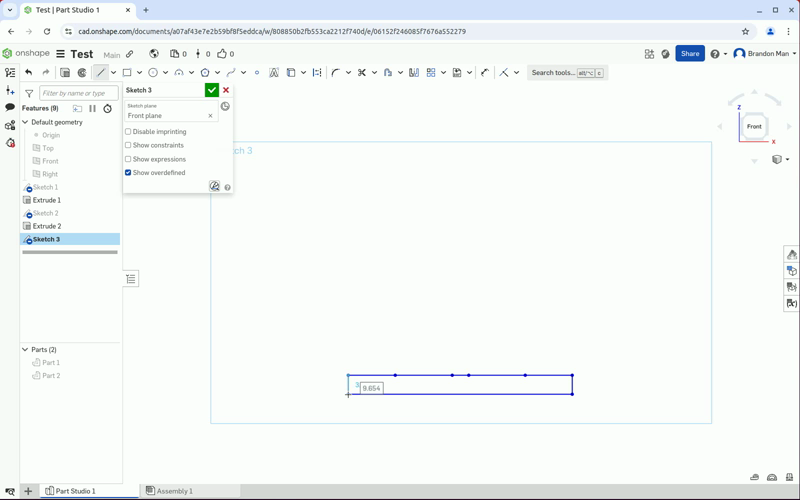
key(esc)
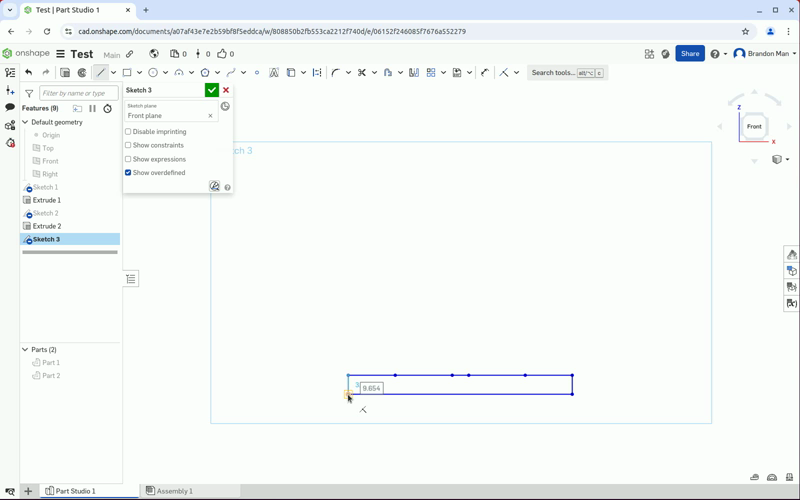
mouse_move(401, 381)
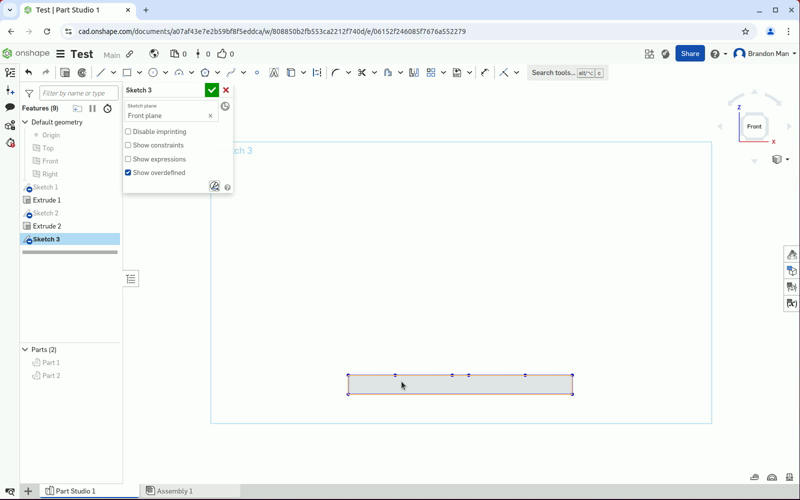
click(401, 381)
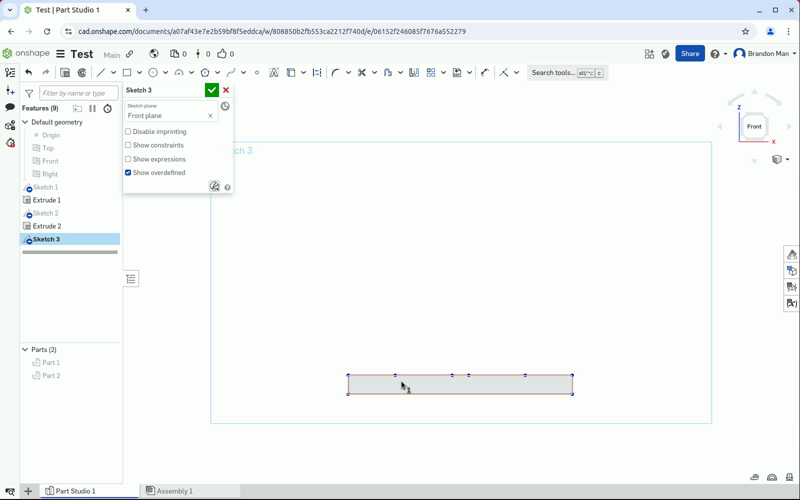
mouse_move(73, 352)
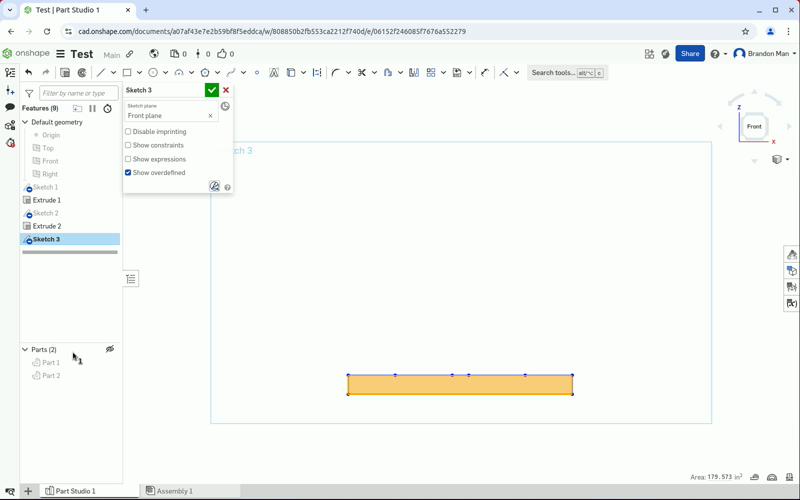
key(shift+y)
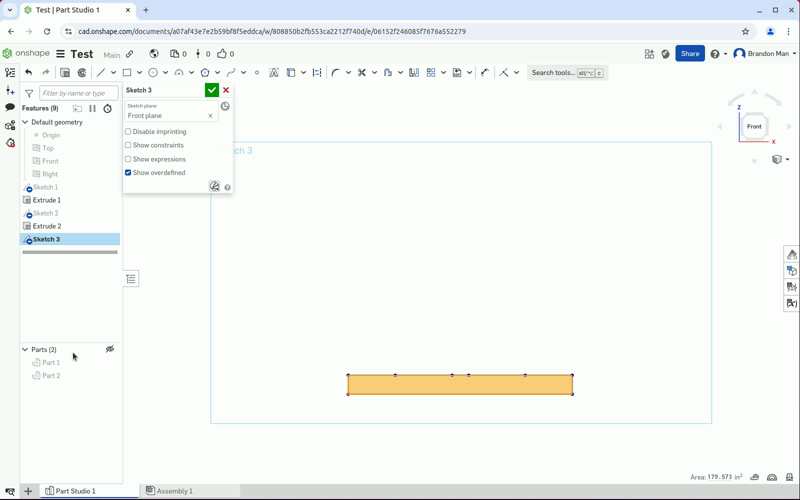
key(shift+e)
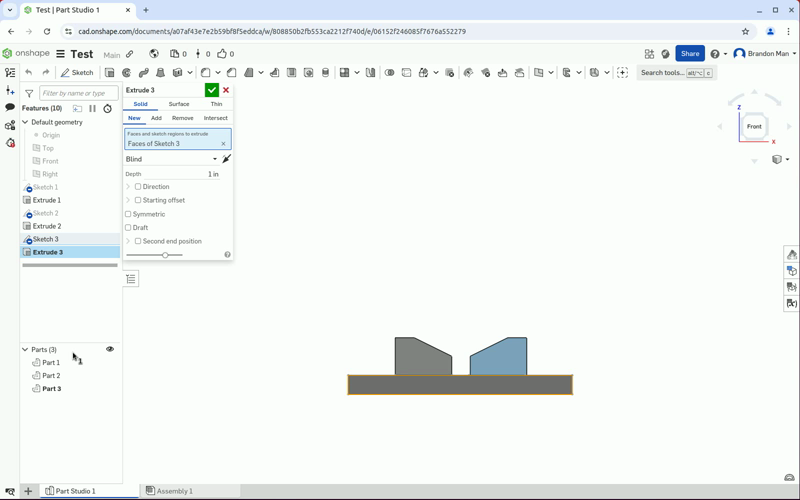
mouse_move(143, 106)
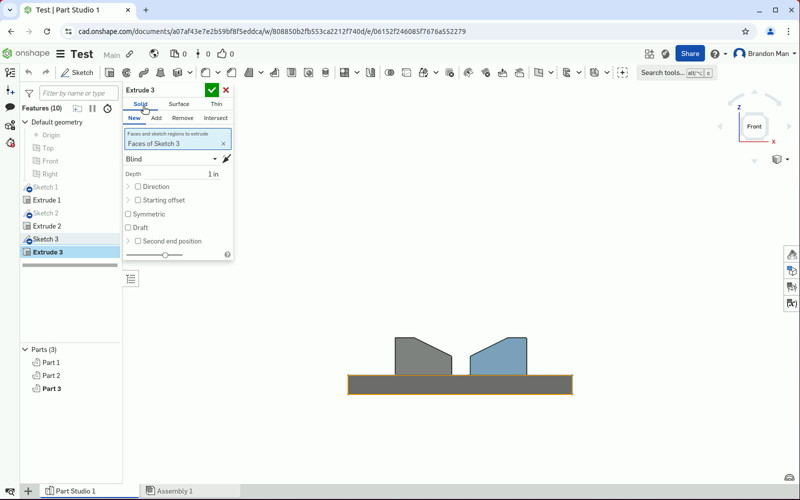
click(143, 106)
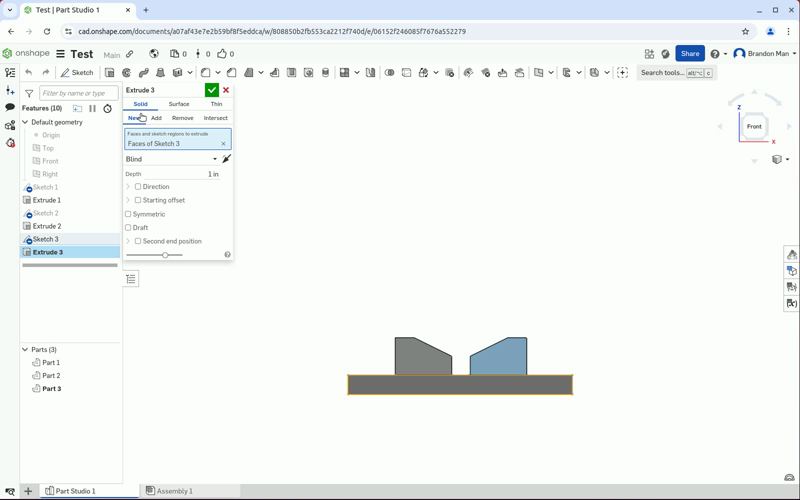
mouse_move(137, 120)
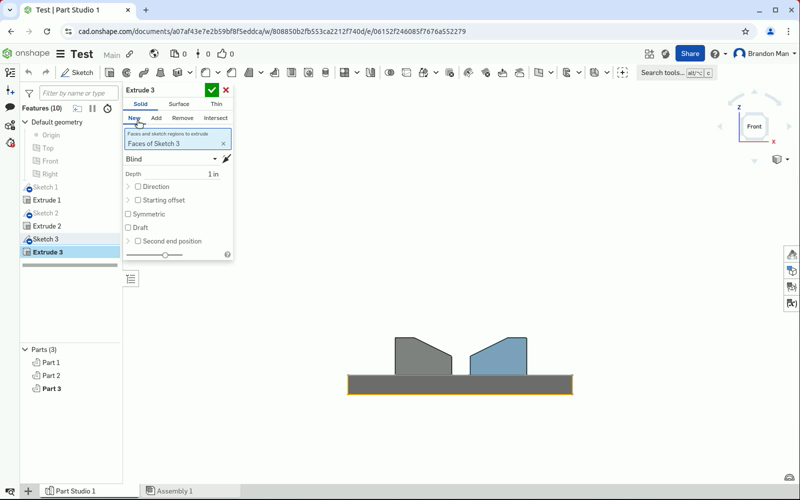
click(137, 120)
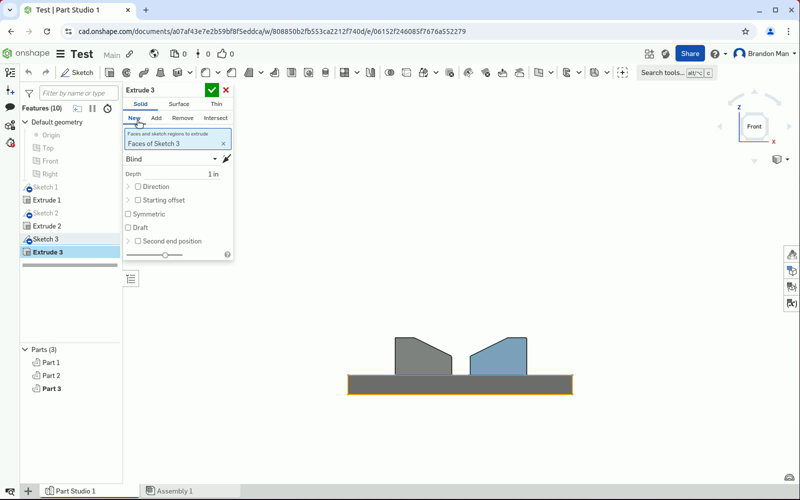
key(tab, 4)
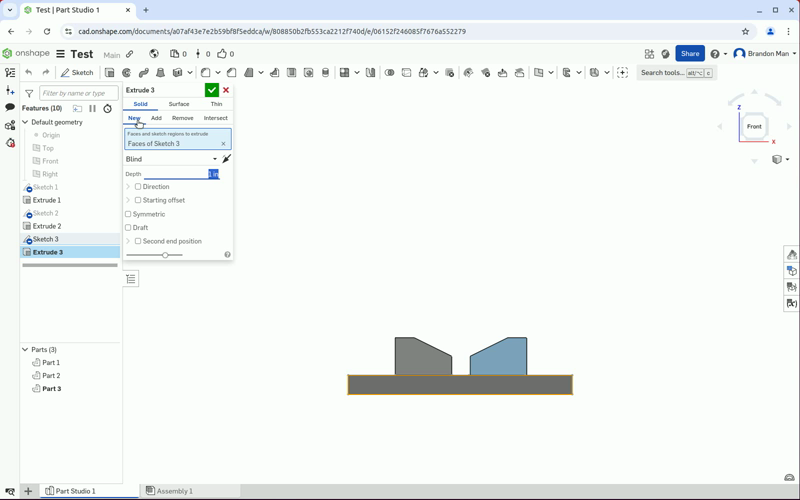
text(-23.108)
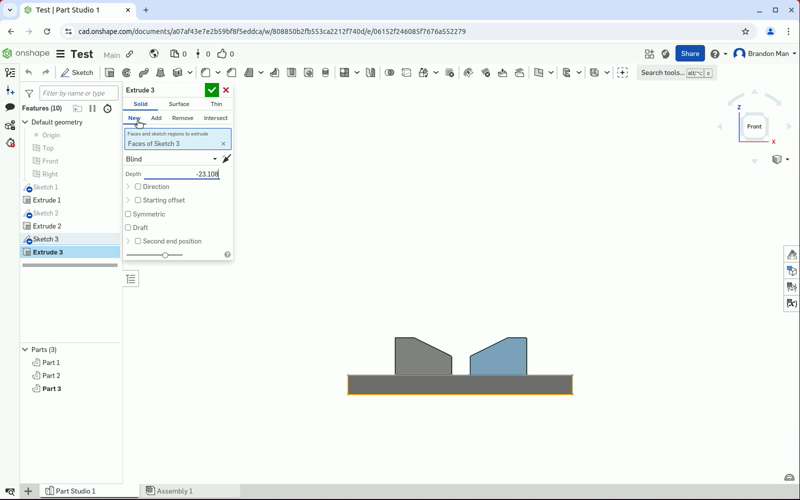
key(enter)
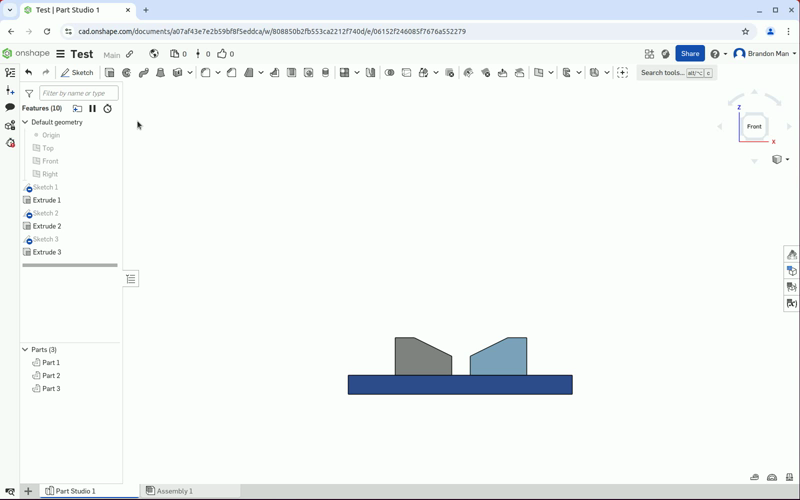
key(shift+h)
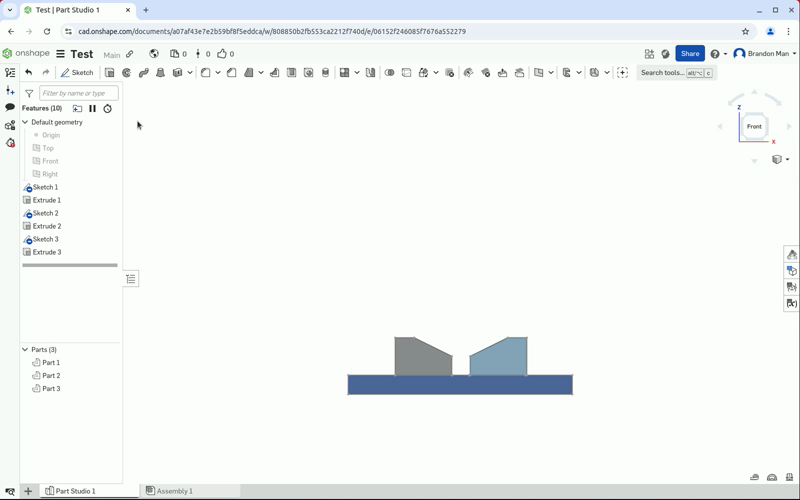
key(shift+h)
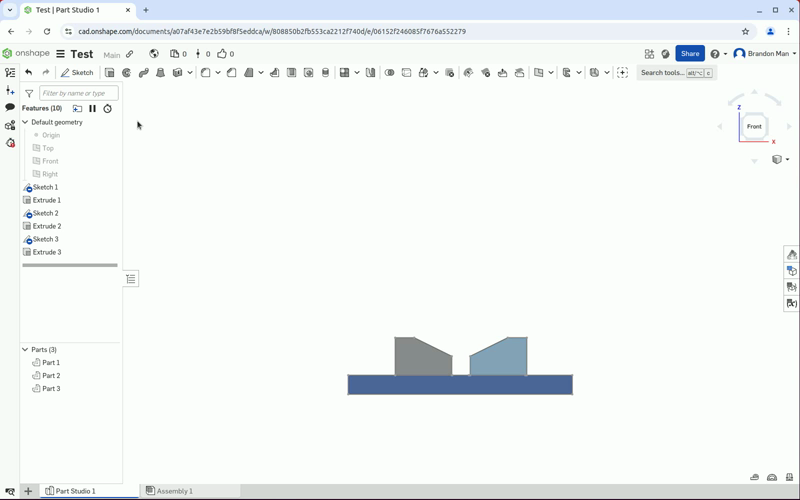
key(shift+7)
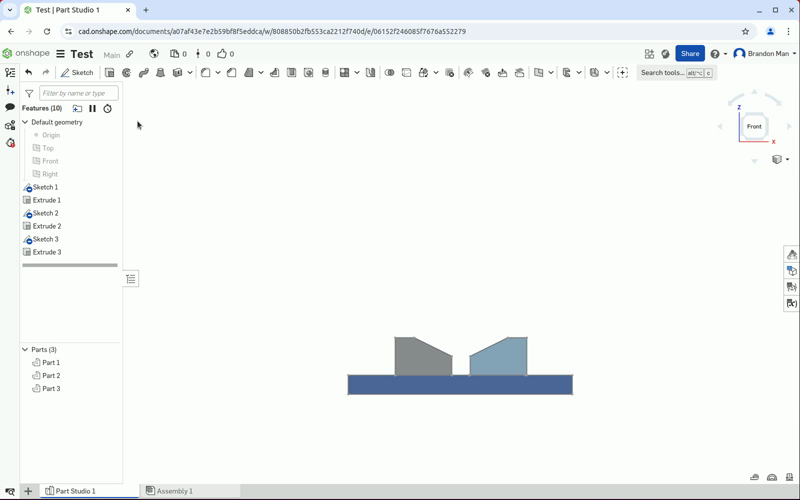
key(left, 2)
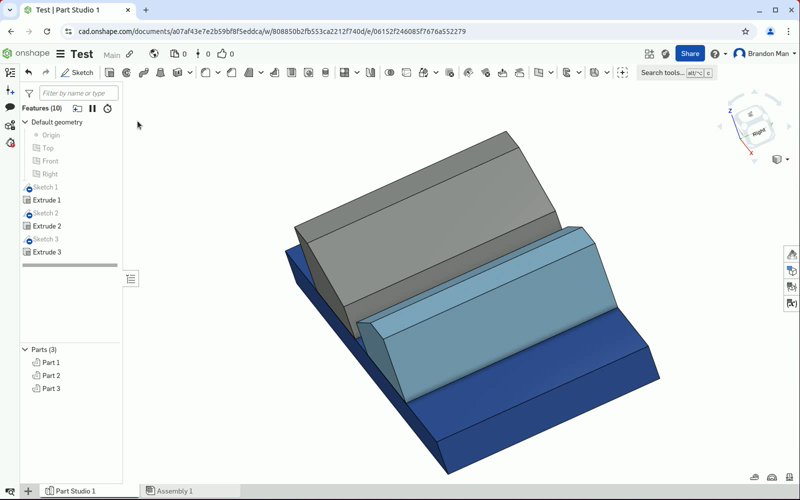
key(down, 2)
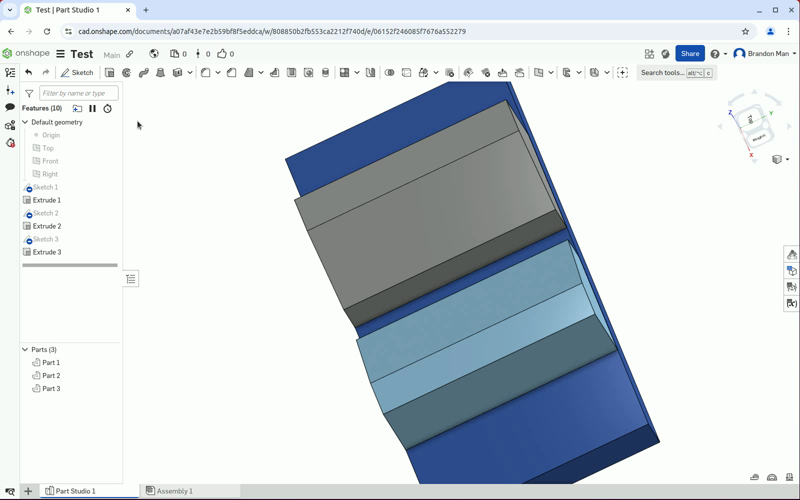
key(up, 2)
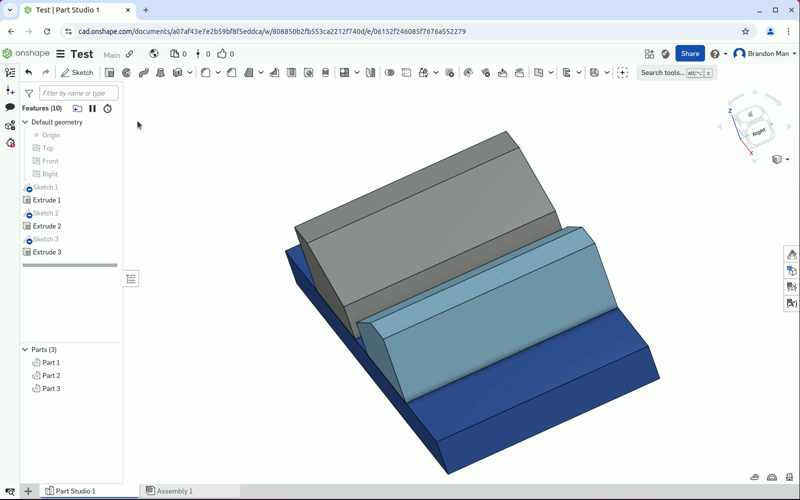
key(right, 2)
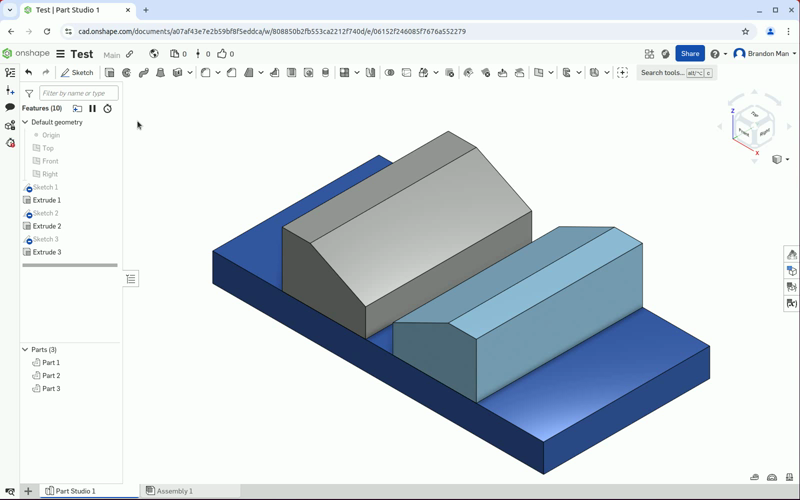
mouse_move(73, 189)
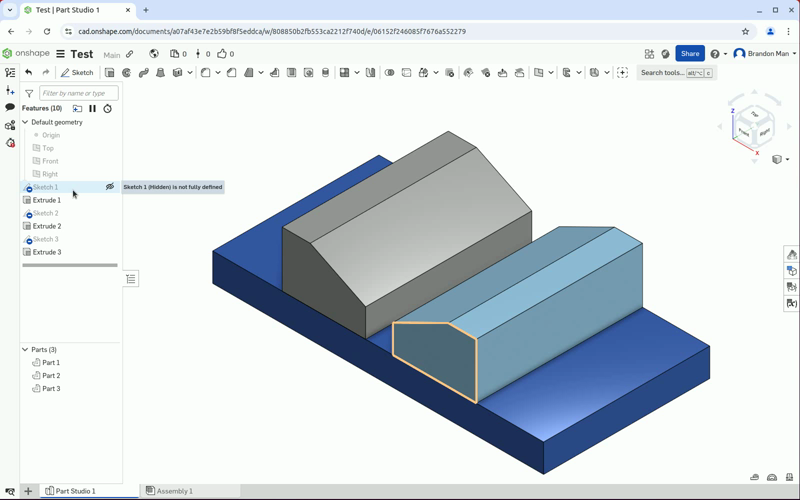
click(73, 189)